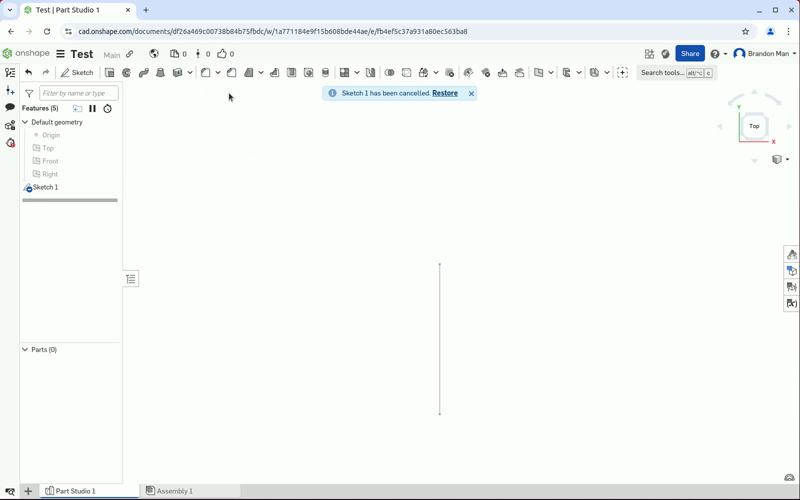
key(shift+h)
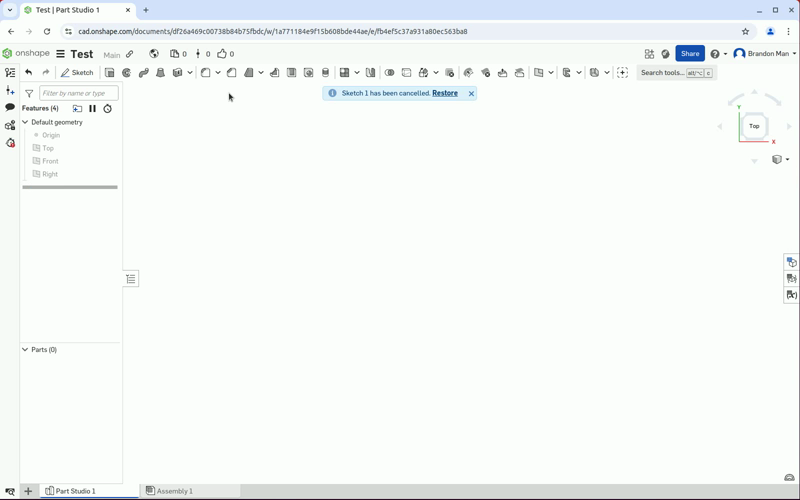
mouse_move(73, 352)
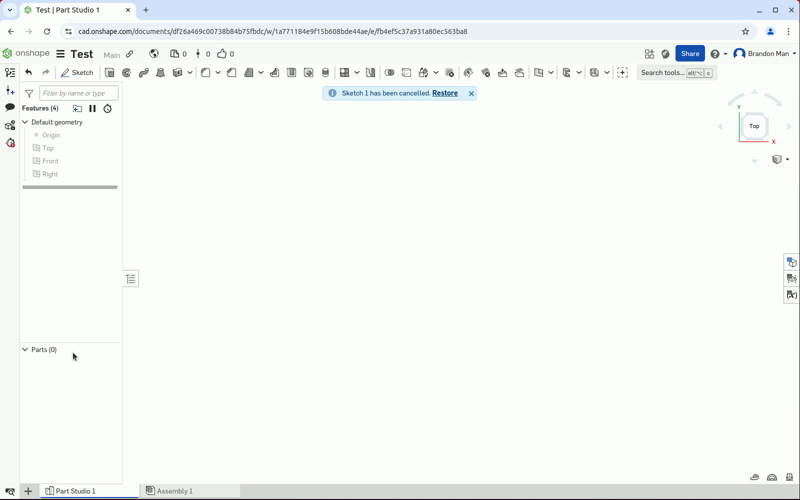
key(y)
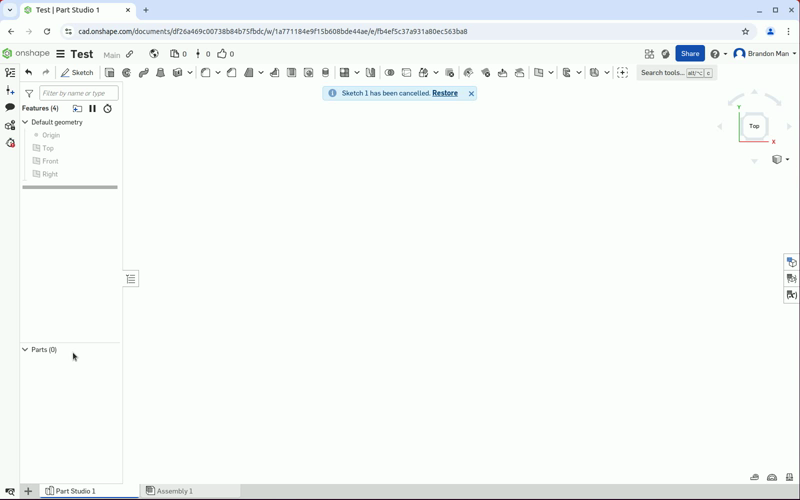
key(shift+p)
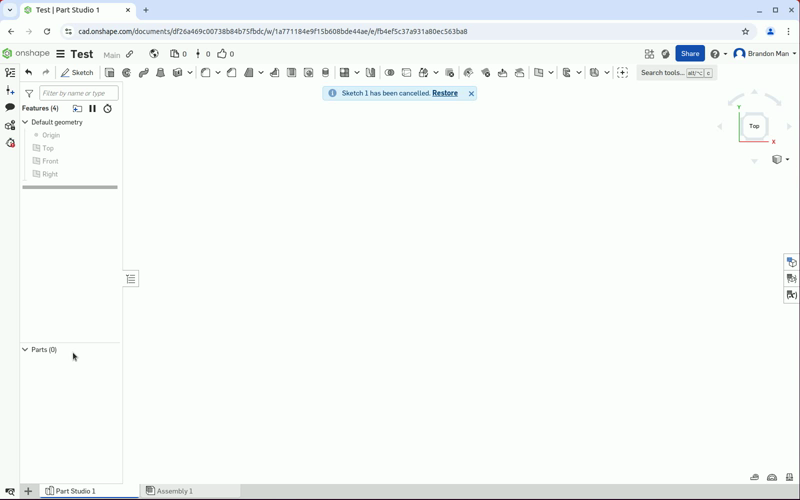
key(space)
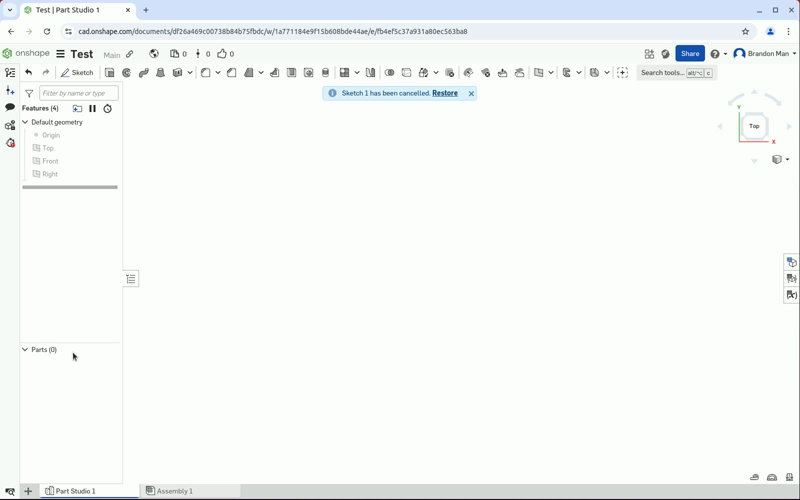
key_down(shift)
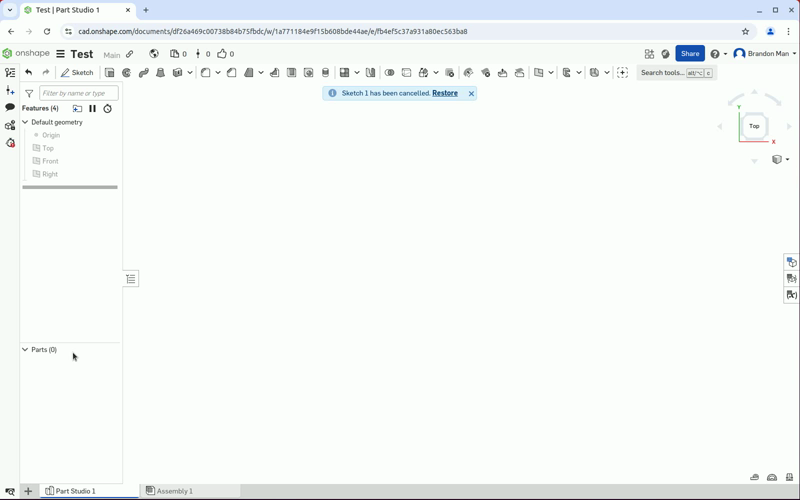
key(up)
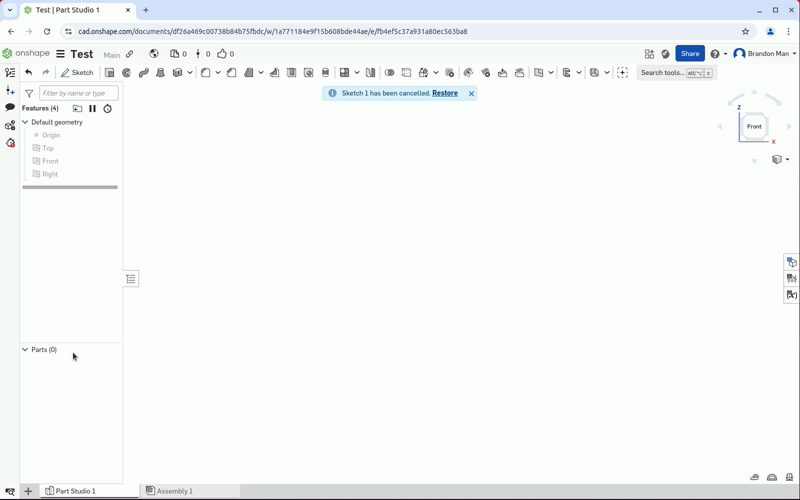
key_up(shift)
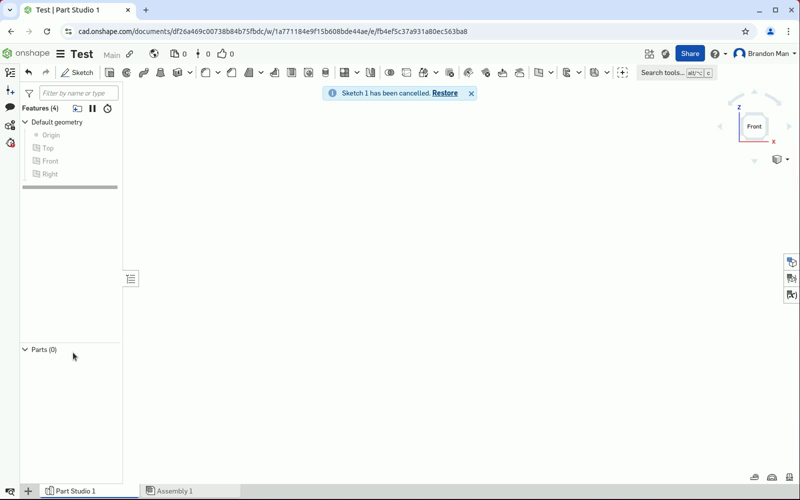
mouse_move(73, 352)
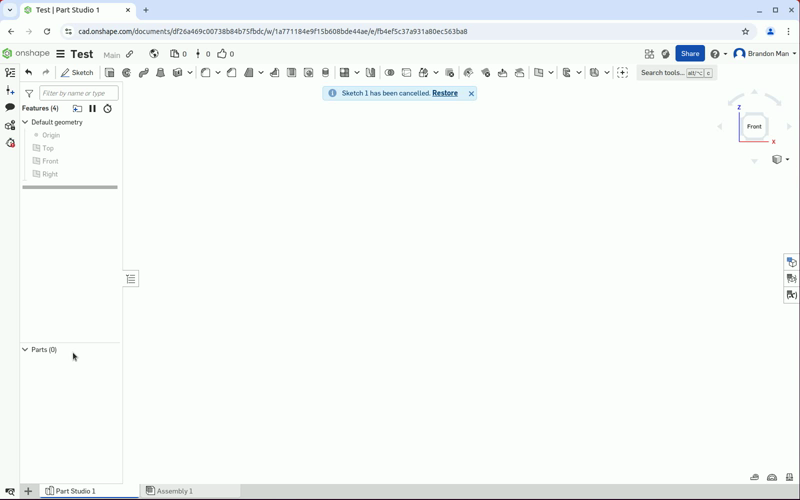
key(shift+y)
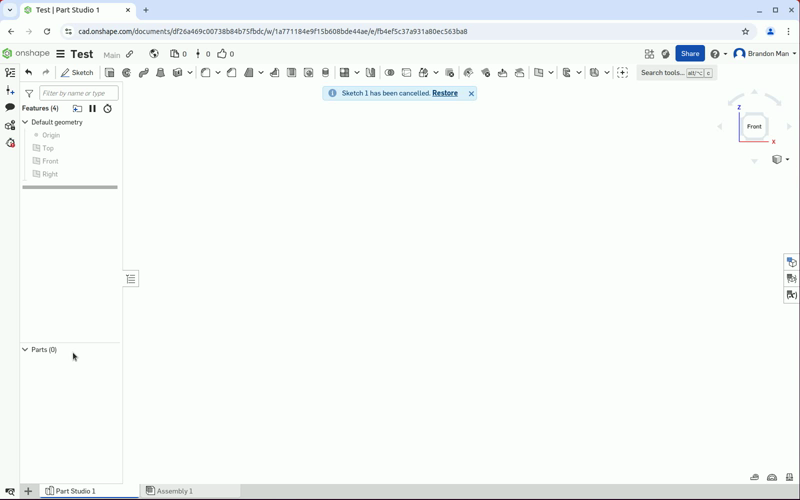
key(shift+s)
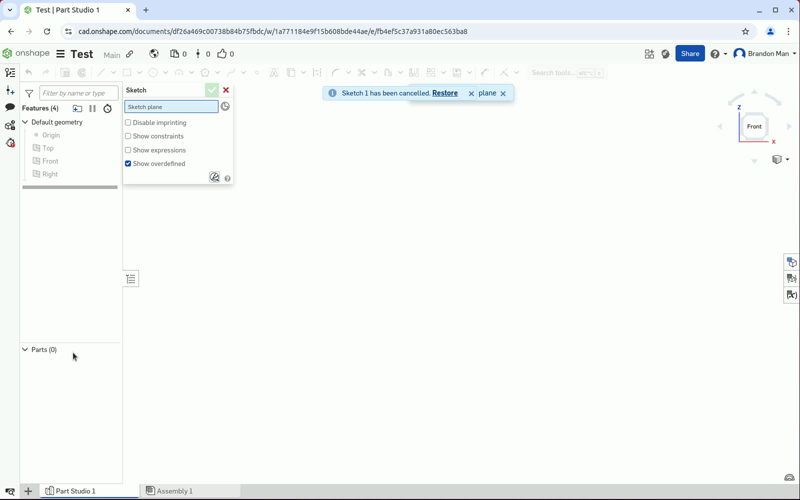
mouse_move(73, 163)
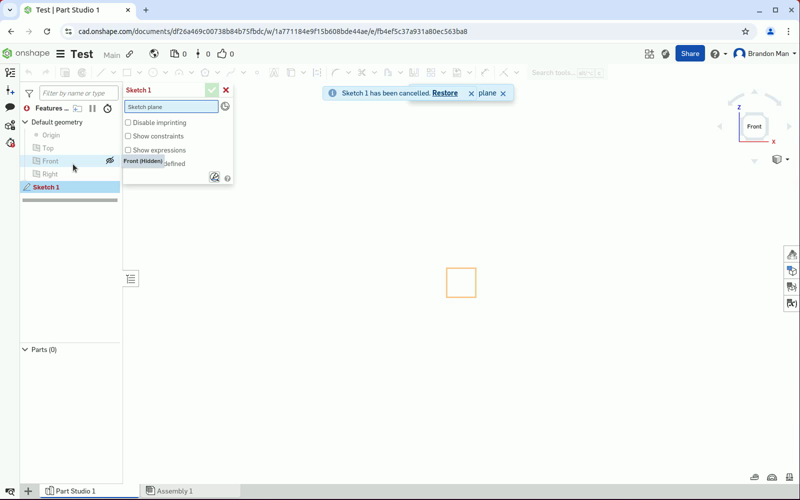
click(73, 163)
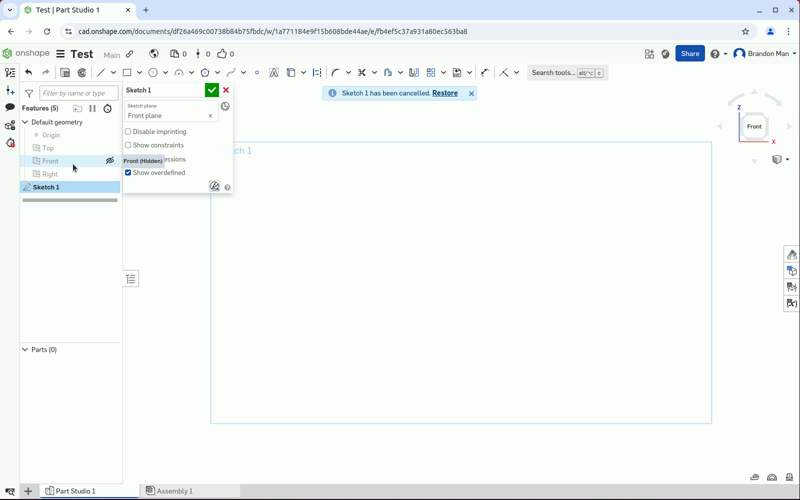
mouse_move(73, 352)
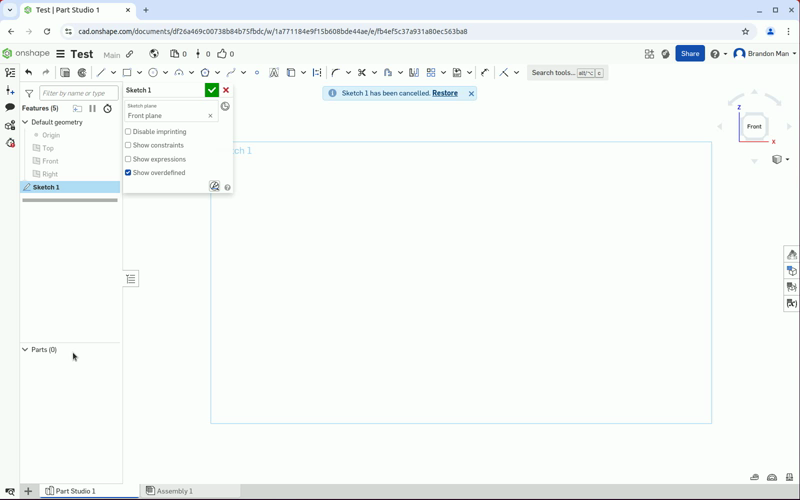
key(y)
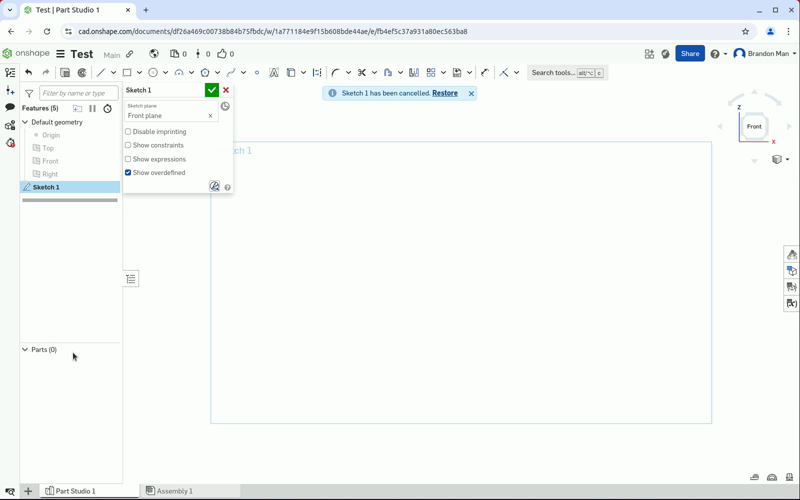
key(c)
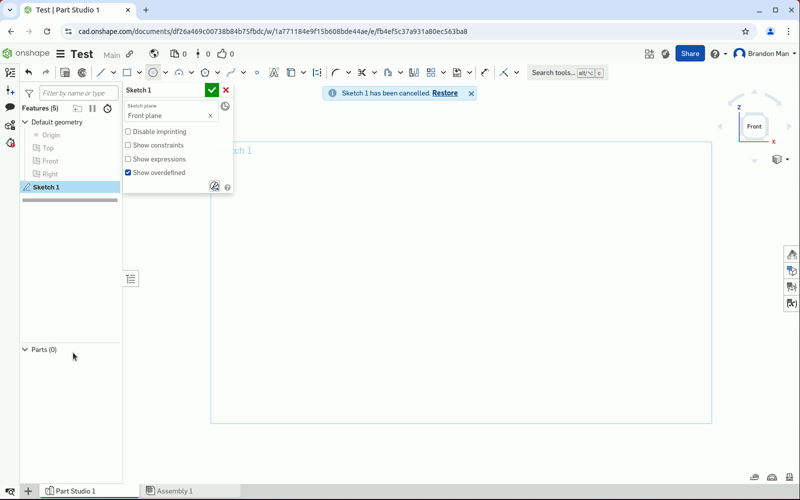
key_down(shift)
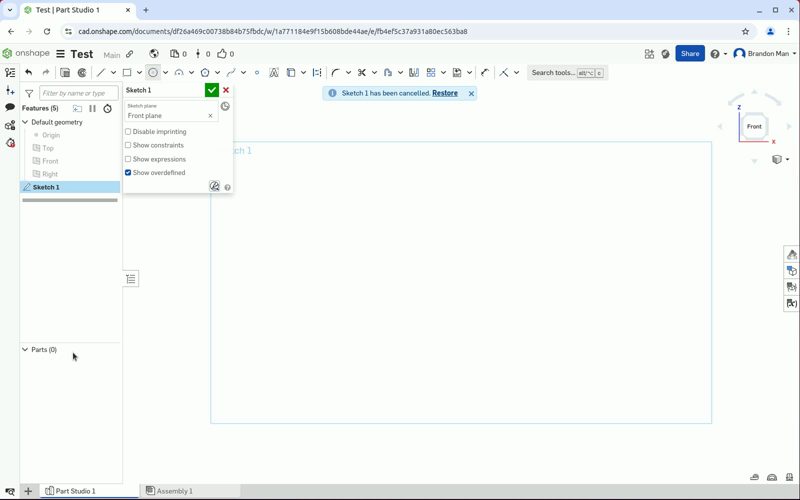
mouse_move(461, 282)
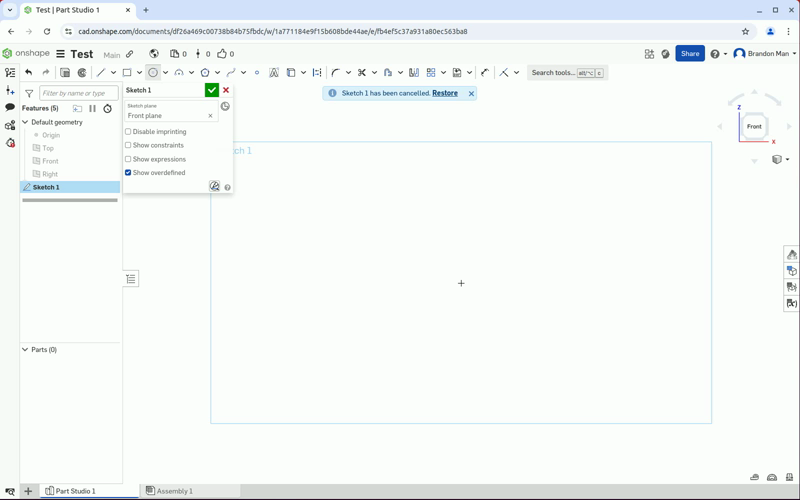
click(461, 282)
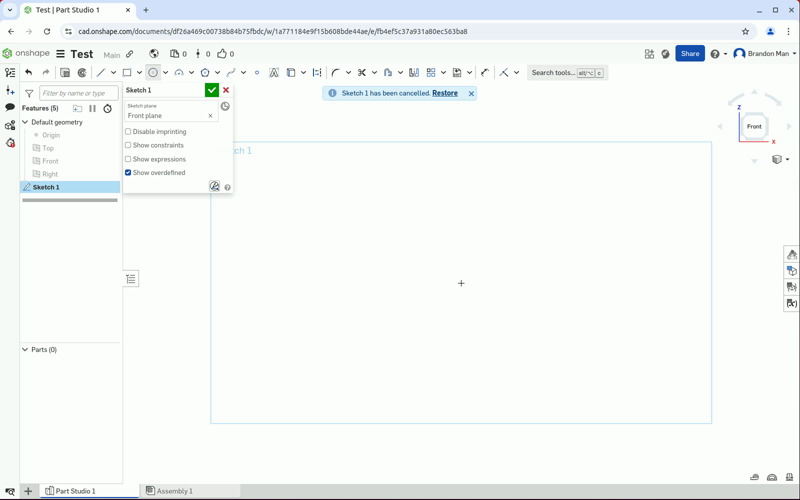
key_up(shift)
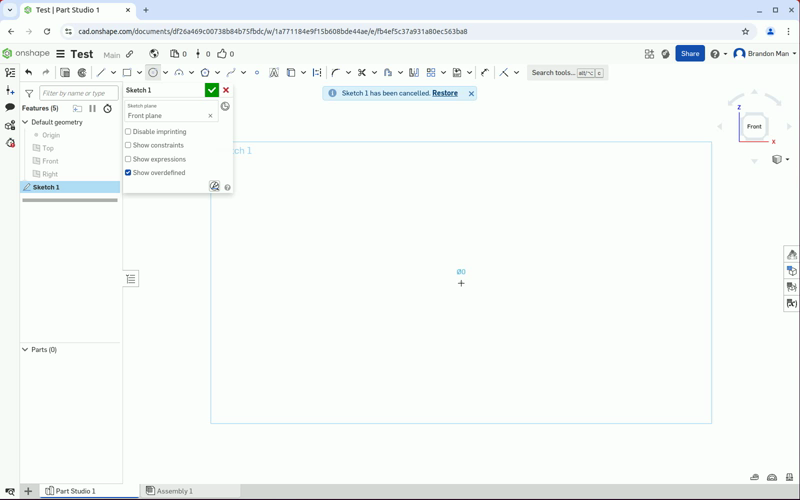
mouse_move(486, 282)
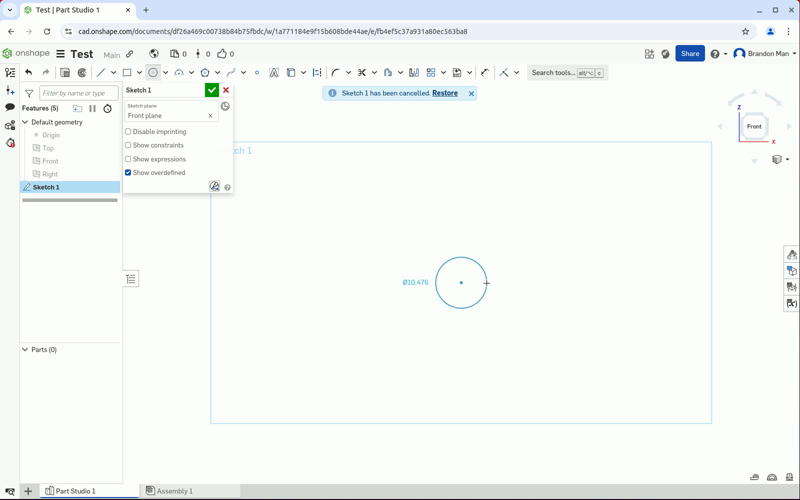
click(486, 282)
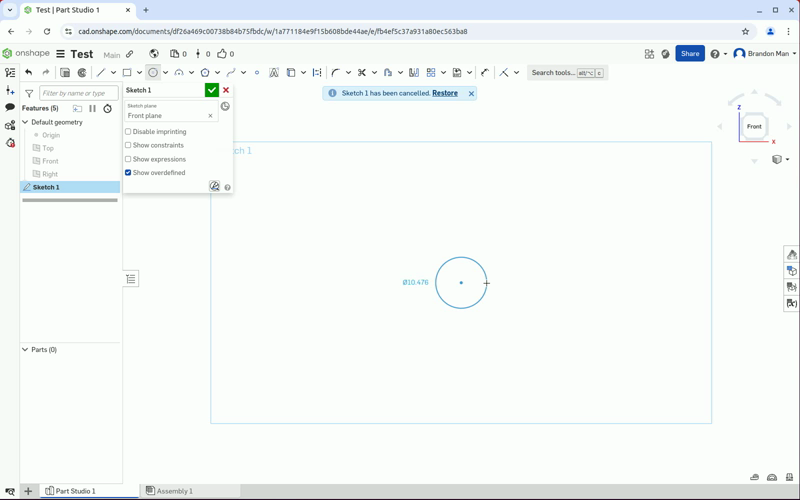
key(esc)
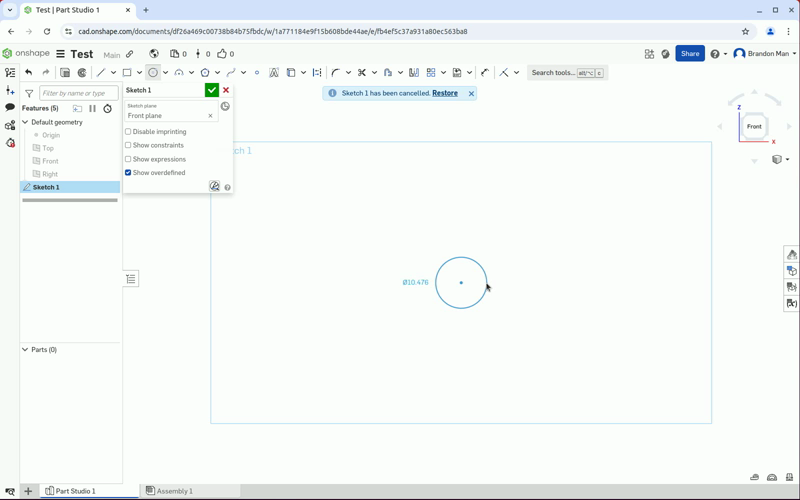
mouse_move(442, 288)
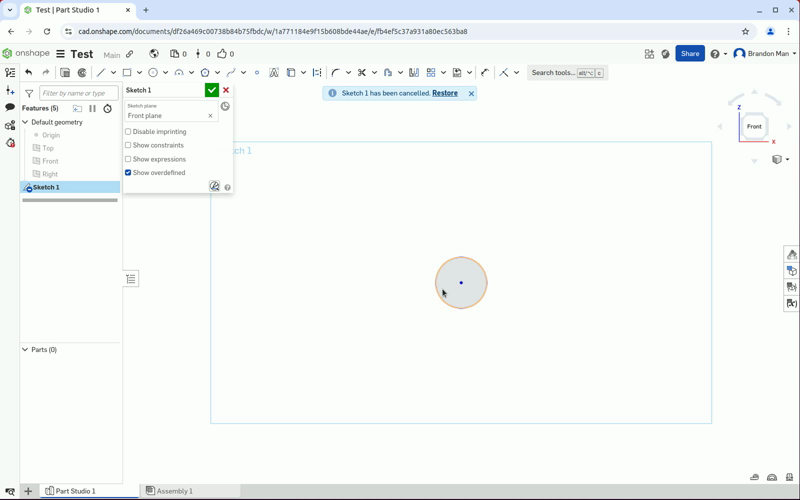
click(442, 288)
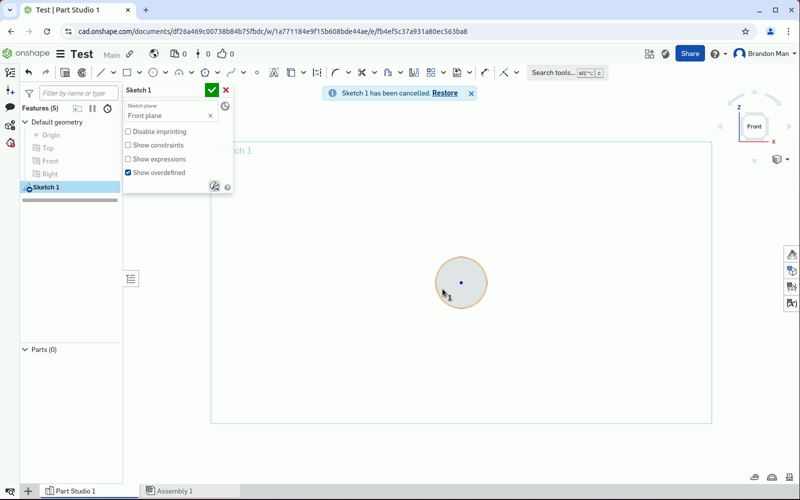
mouse_move(73, 352)
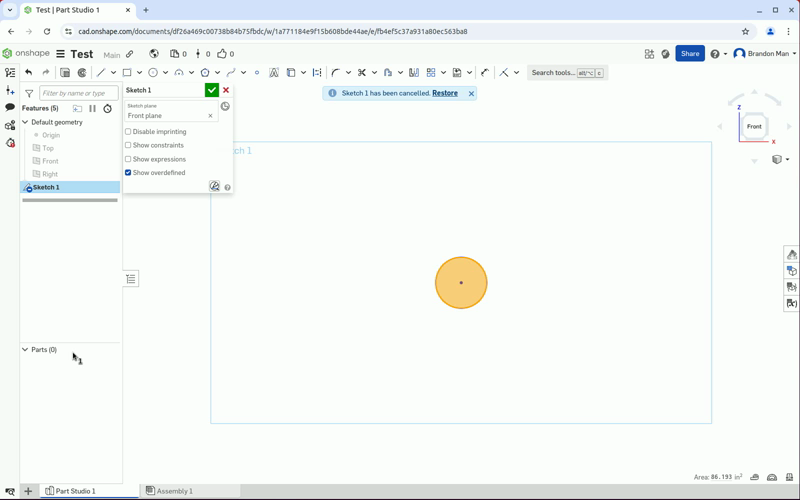
key(shift+y)
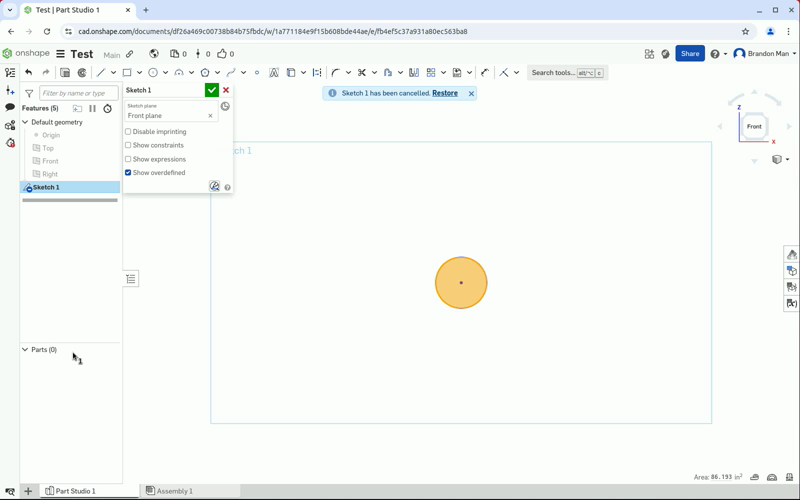
key(shift+e)
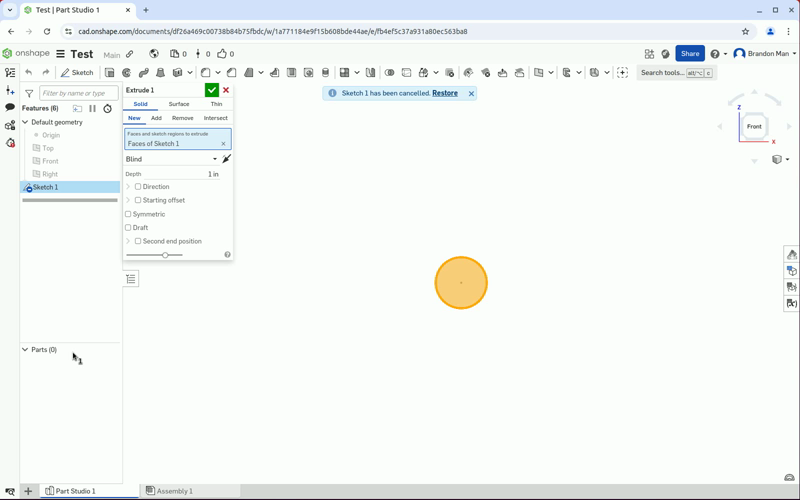
mouse_move(143, 106)
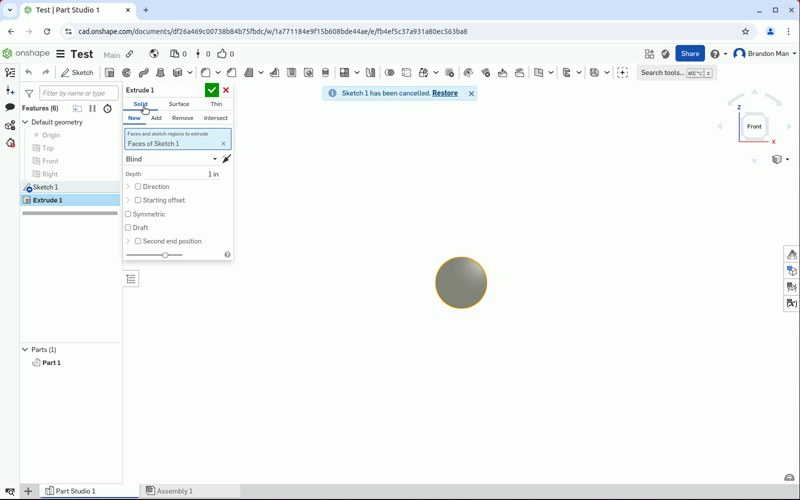
click(143, 106)
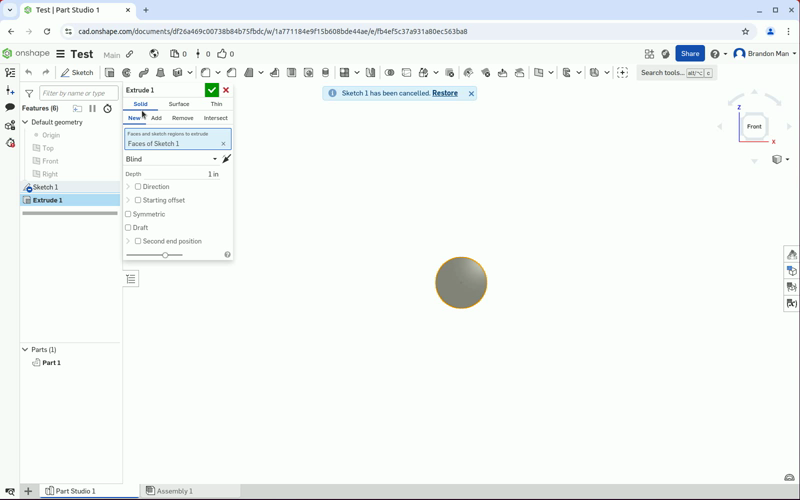
mouse_move(137, 120)
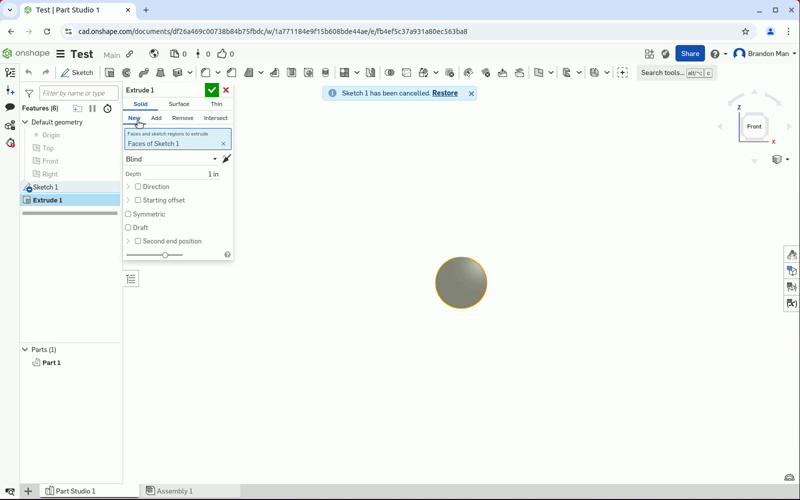
click(137, 120)
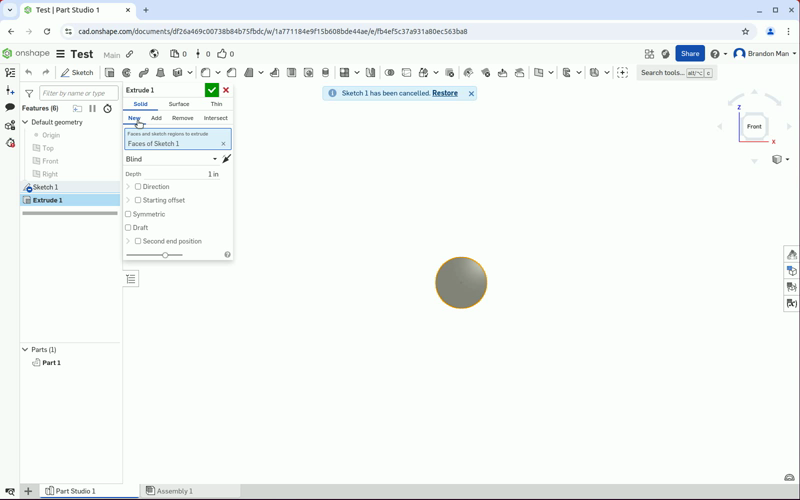
key(tab, 4)
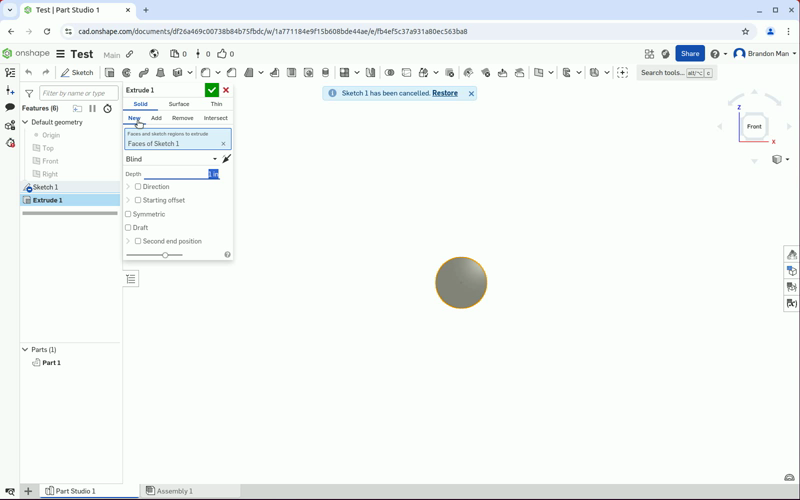
text(8.906)
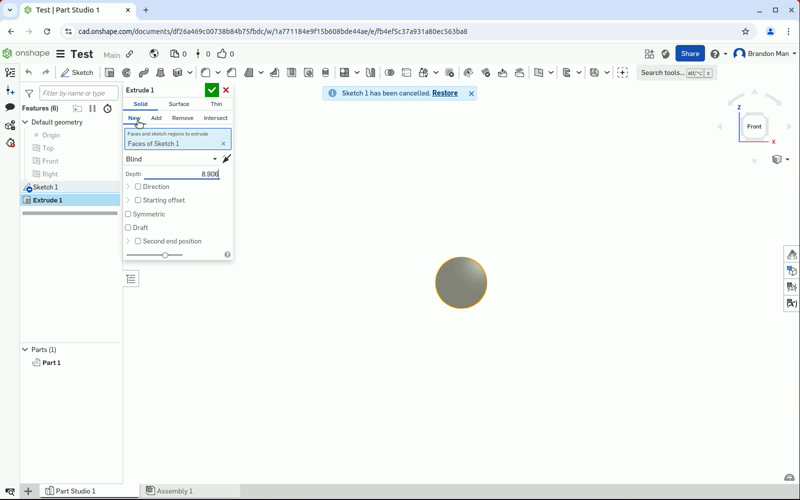
key(enter)
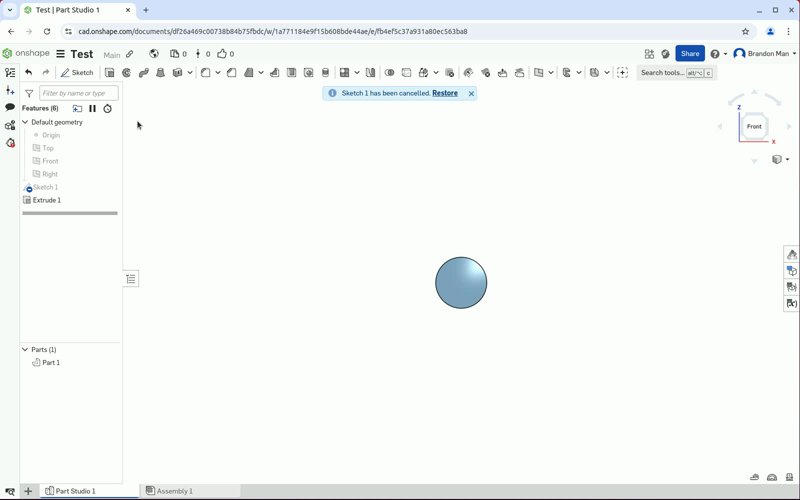
key(shift+h)
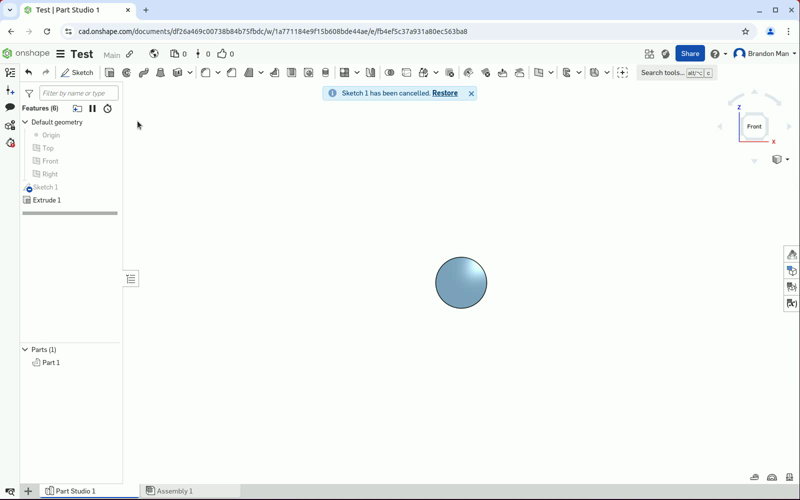
key(shift+h)
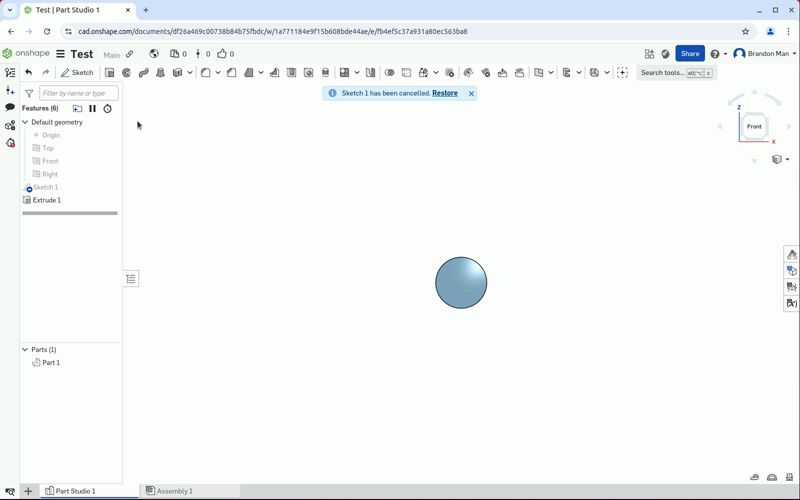
mouse_move(73, 189)
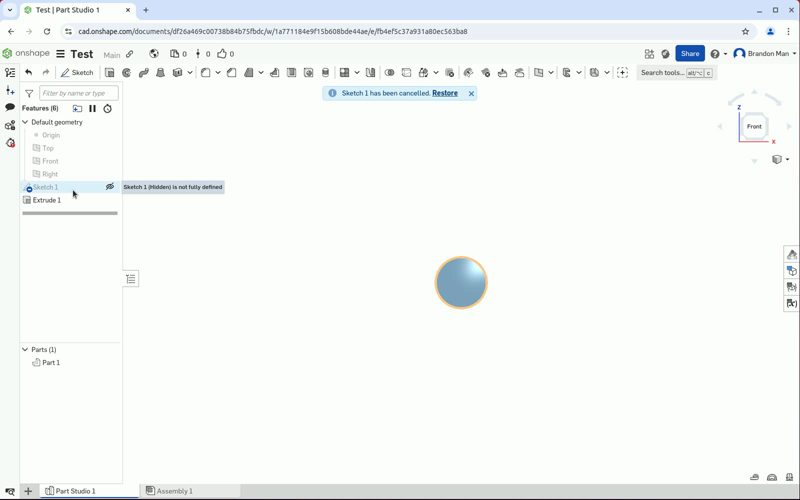
click(73, 189)
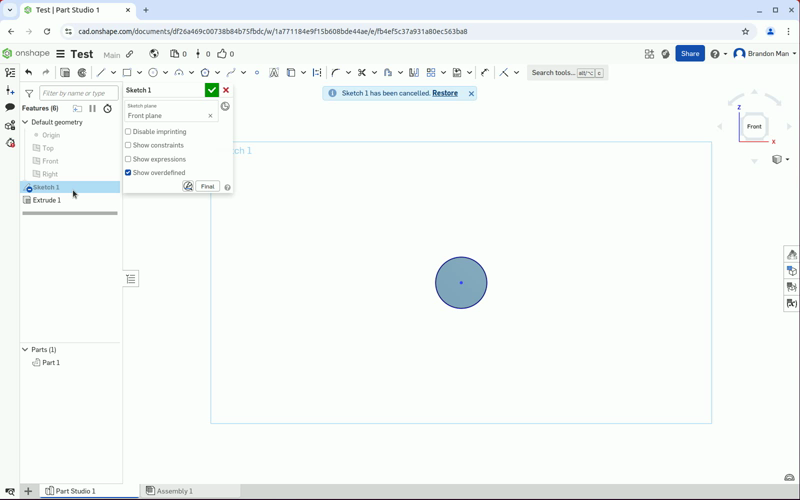
mouse_move(229, 92)
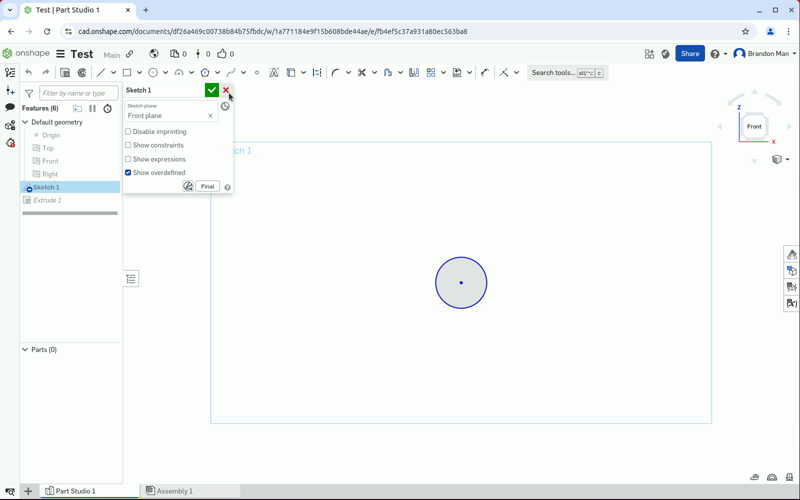
click(229, 92)
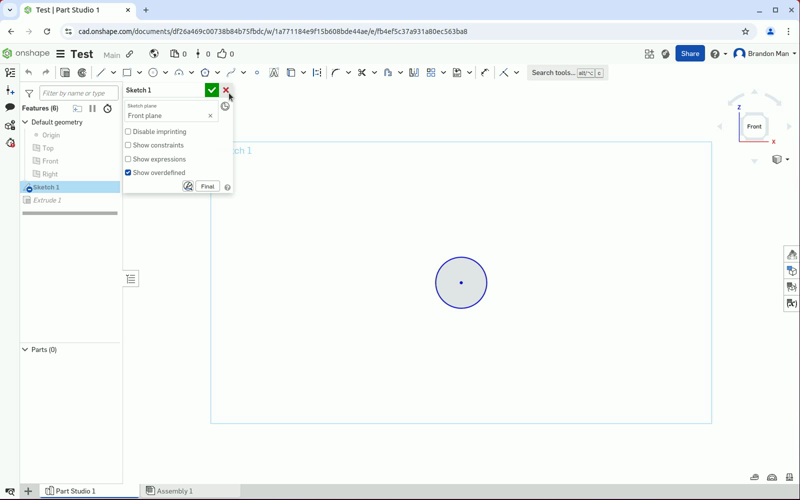
key(shift+s)
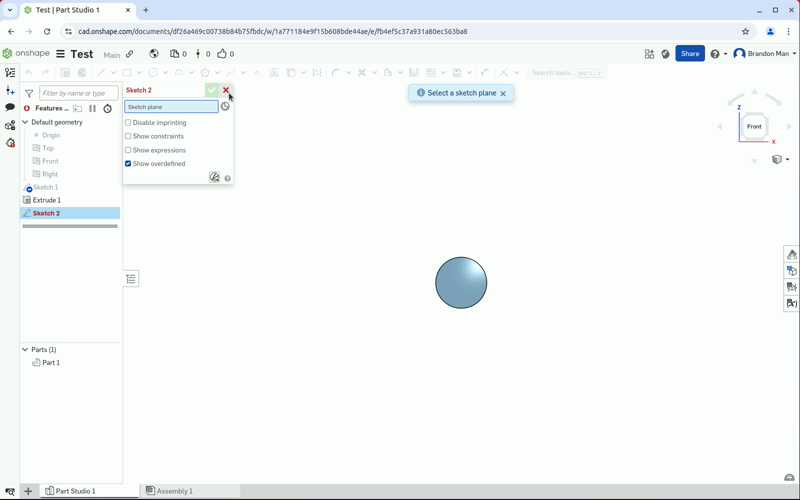
mouse_move(73, 163)
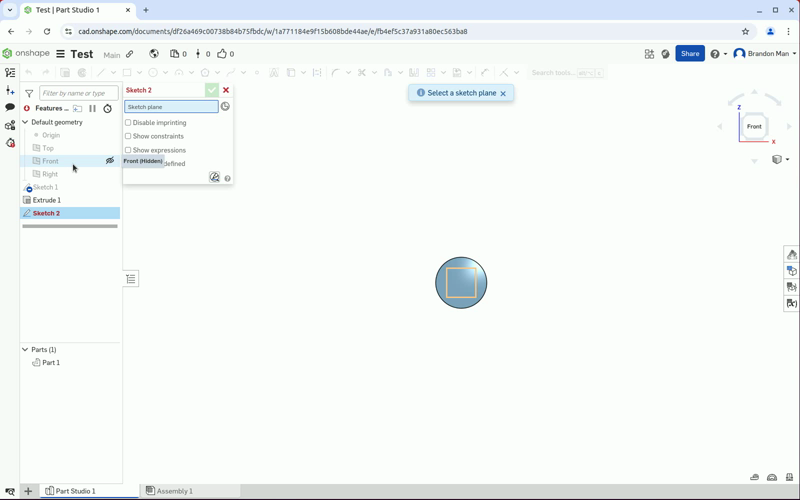
click(73, 163)
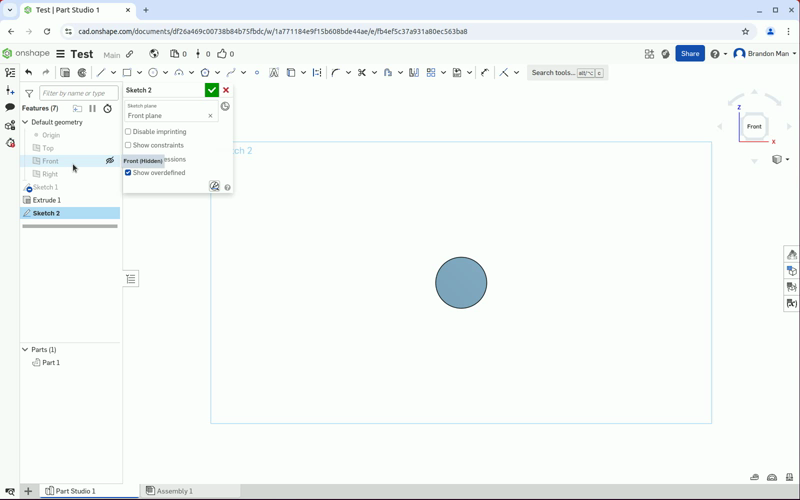
mouse_move(73, 352)
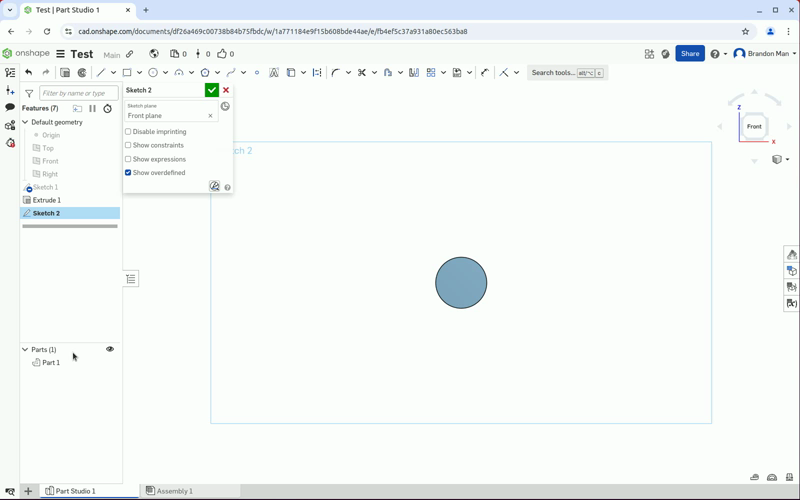
key(y)
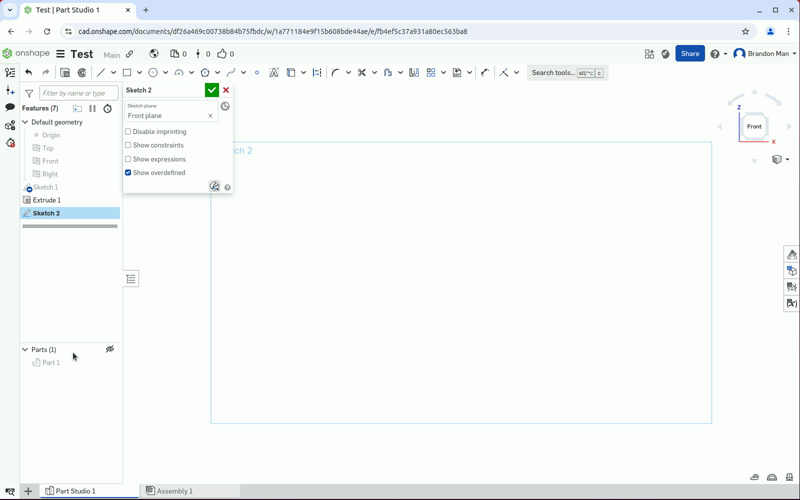
key(c)
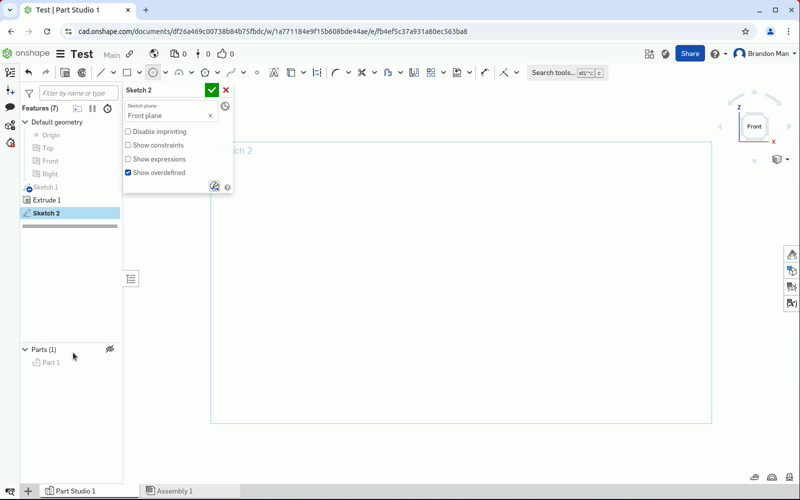
key_down(shift)
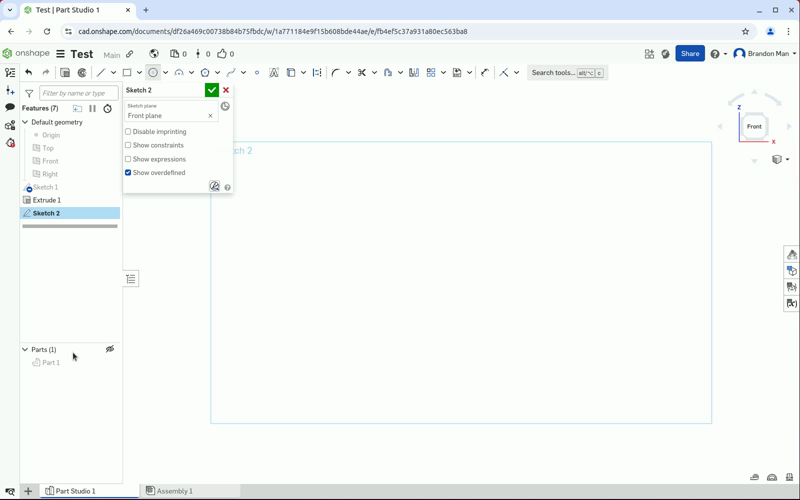
mouse_move(461, 209)
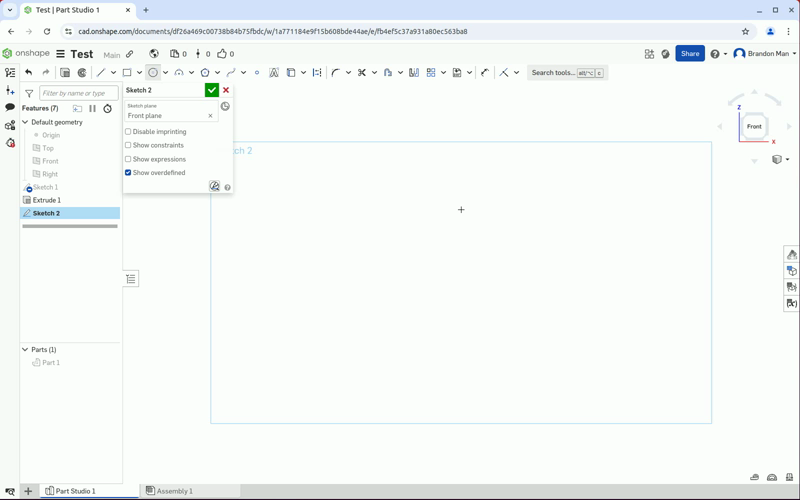
click(461, 209)
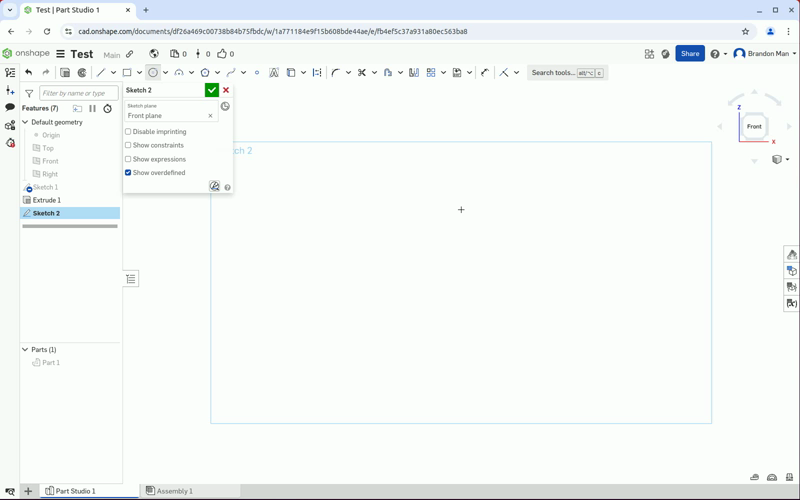
key_up(shift)
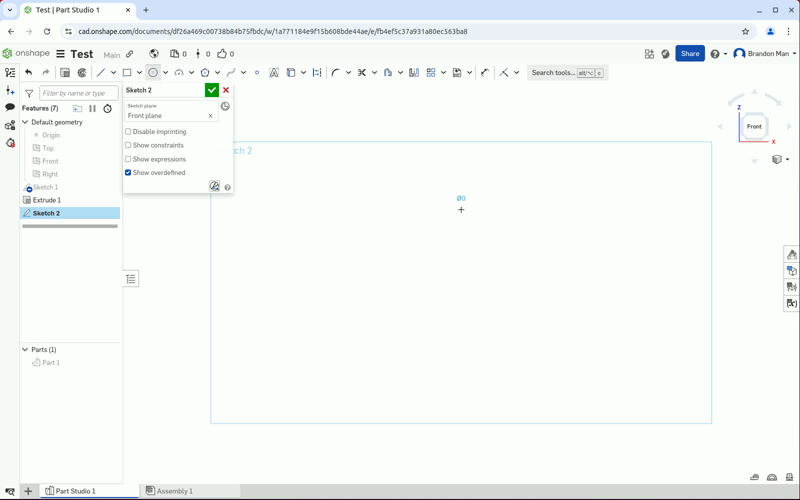
mouse_move(486, 209)
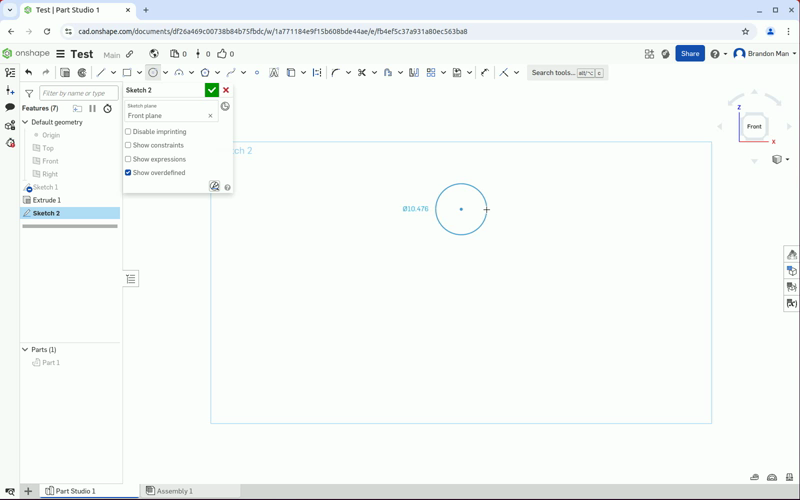
click(486, 209)
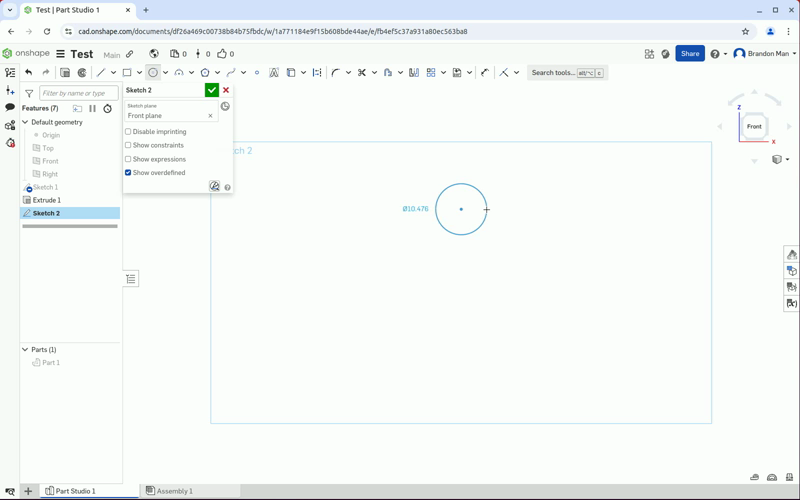
key(esc)
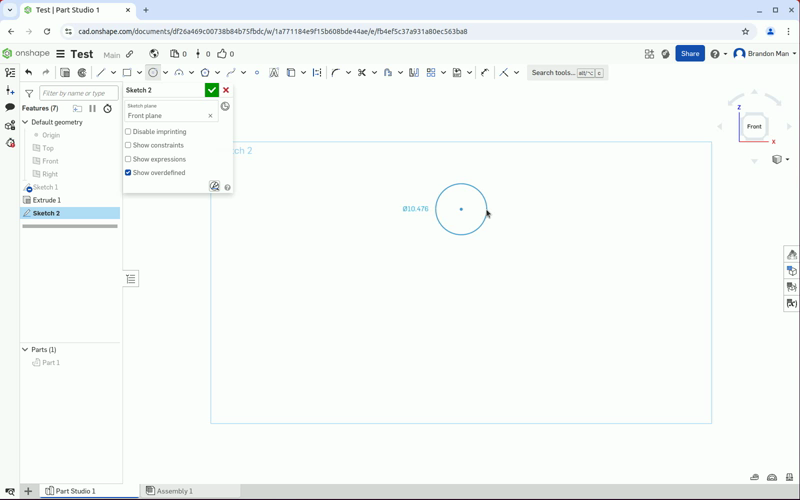
mouse_move(469, 193)
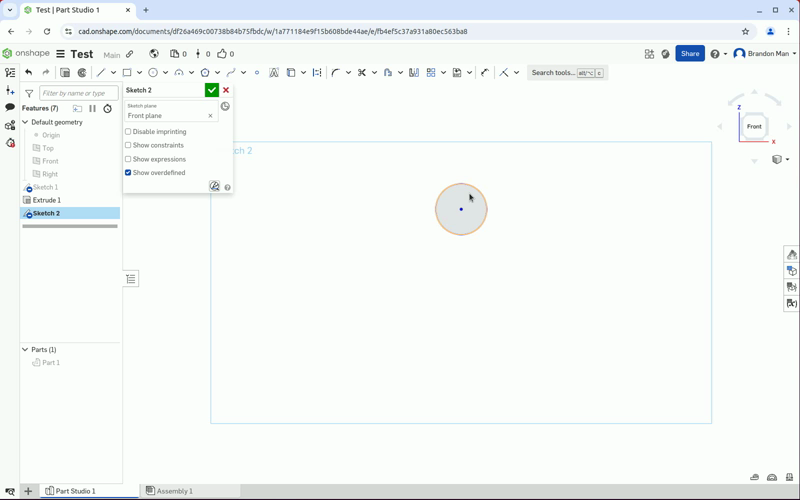
click(469, 193)
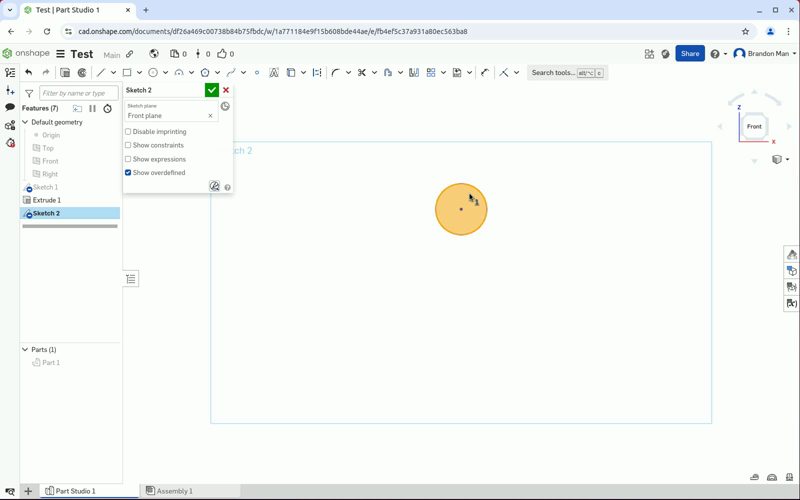
mouse_move(73, 352)
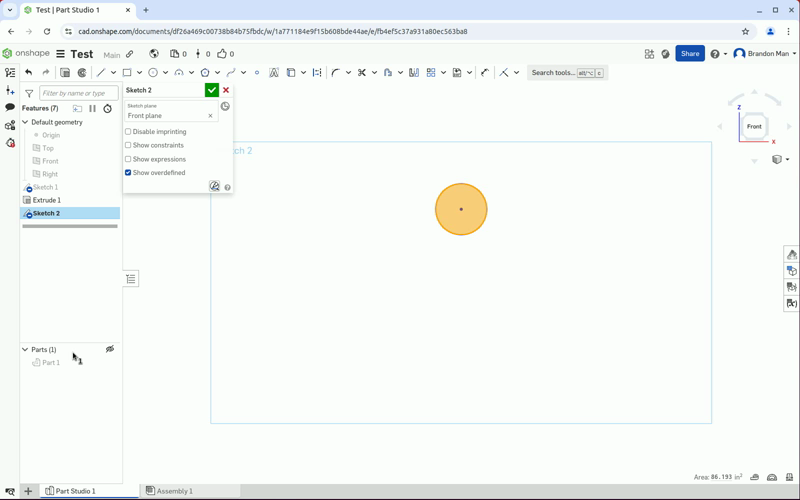
key(shift+y)
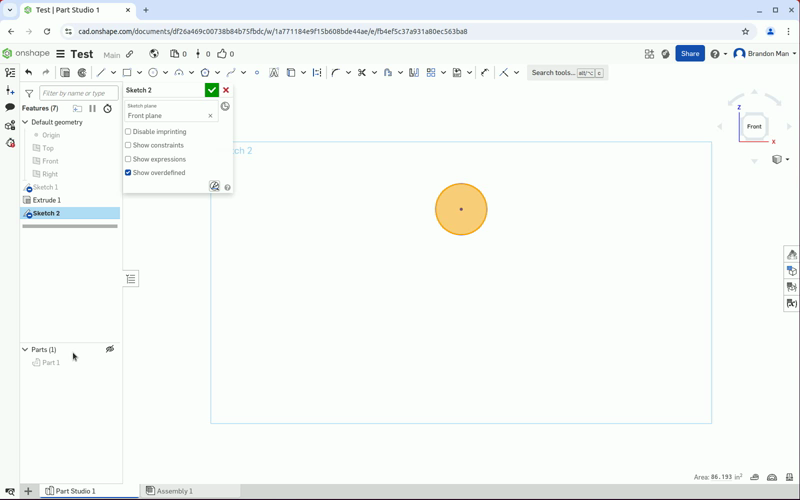
key(shift+e)
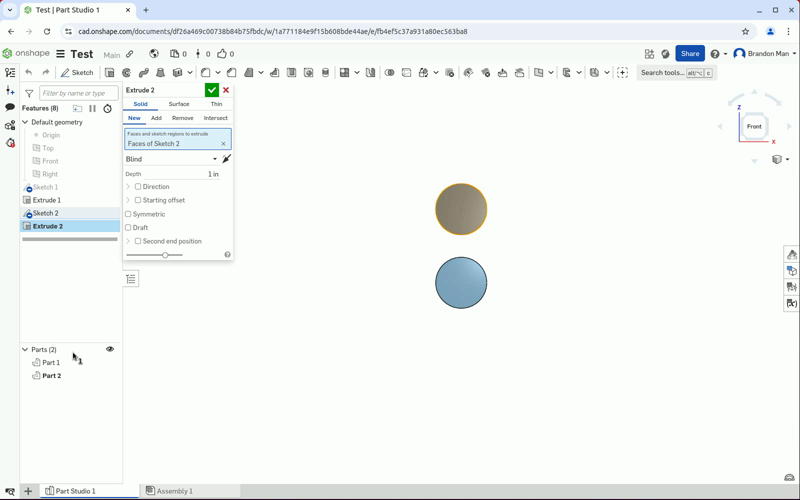
mouse_move(143, 106)
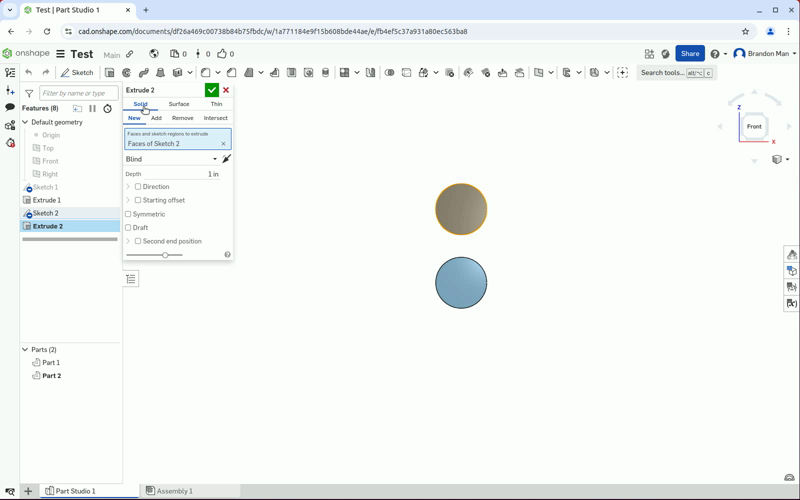
click(143, 106)
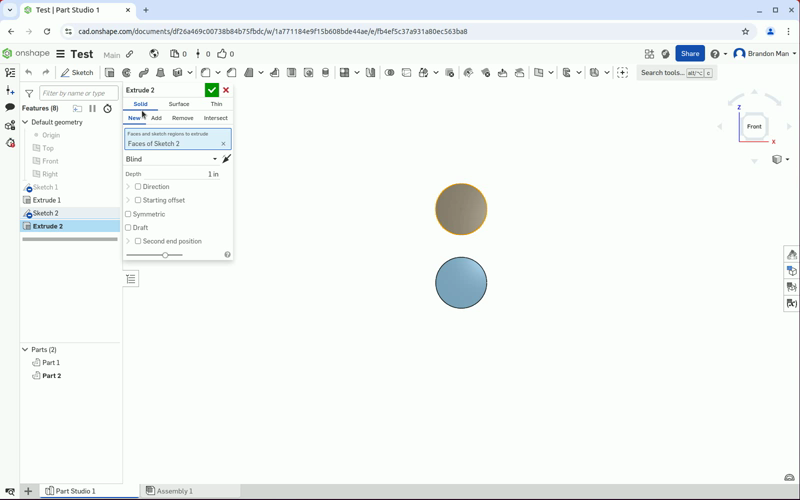
mouse_move(137, 120)
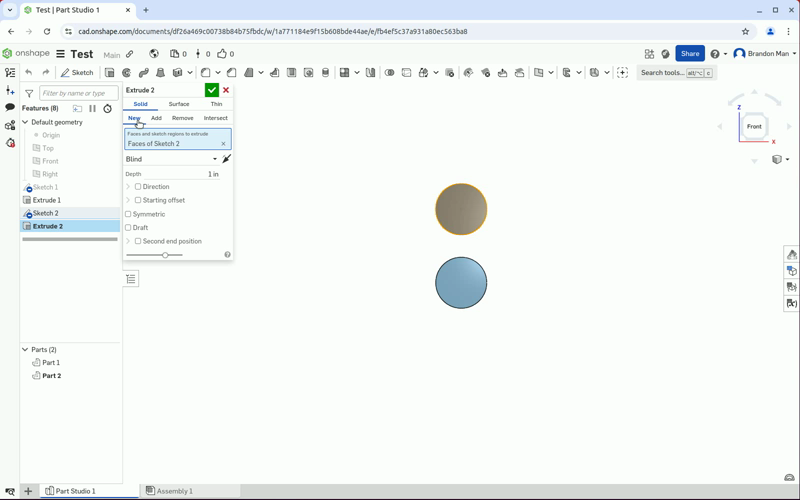
click(137, 120)
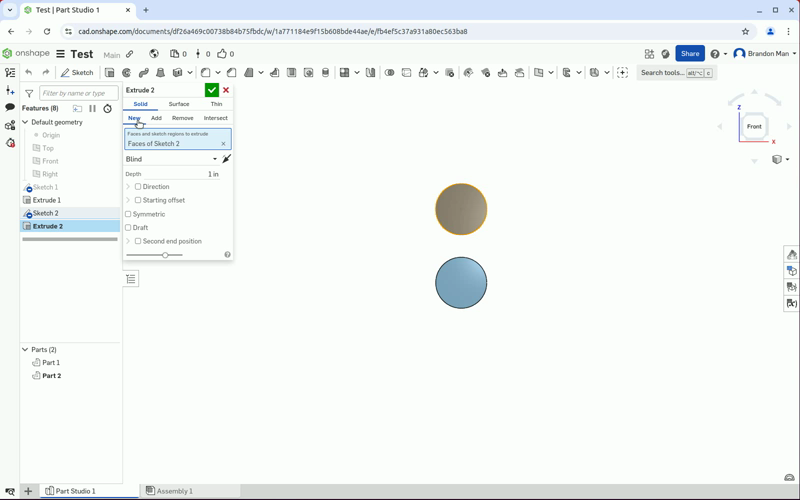
key(tab, 4)
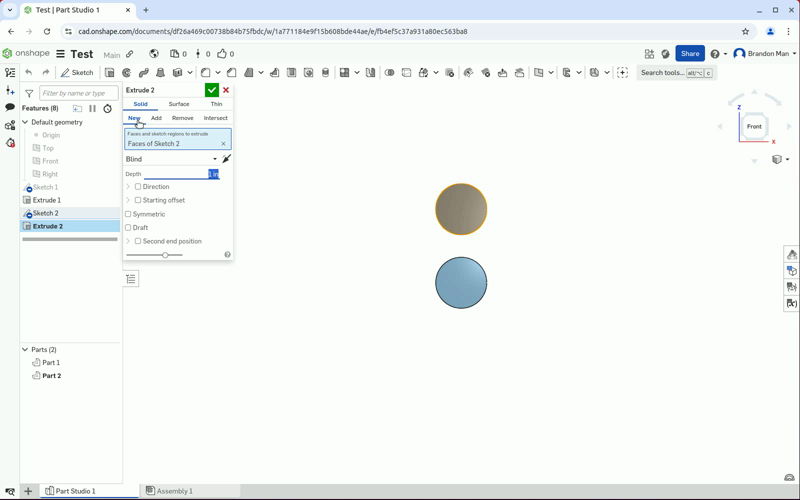
text(8.906)
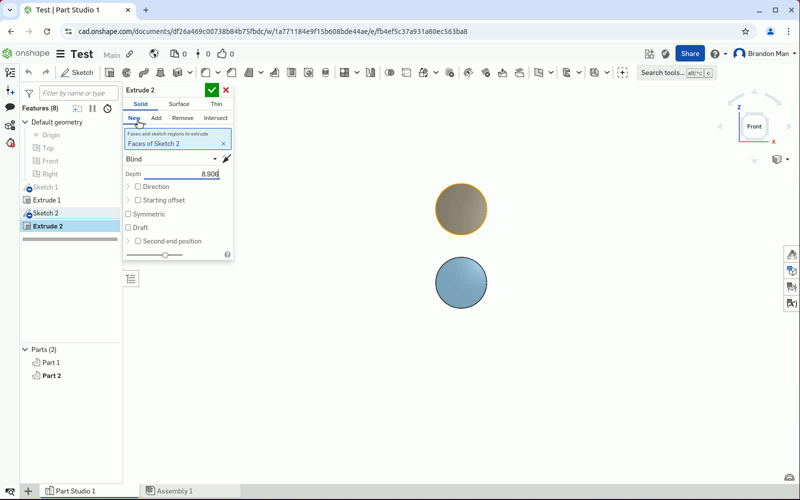
key(enter)
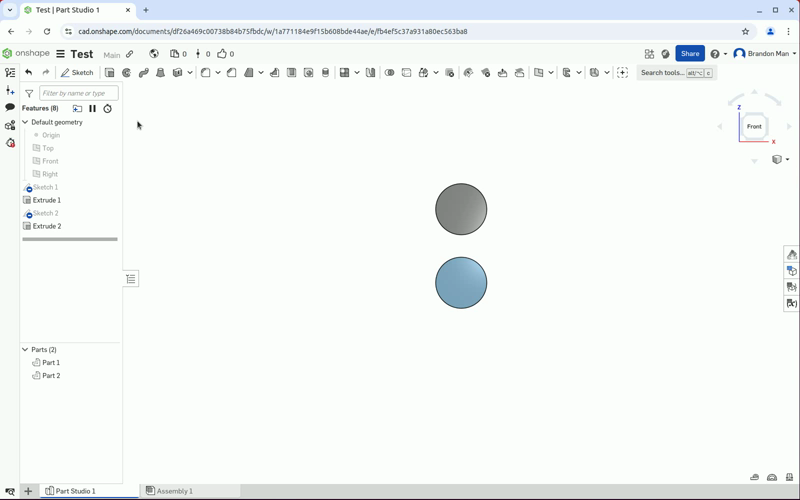
key(shift+h)
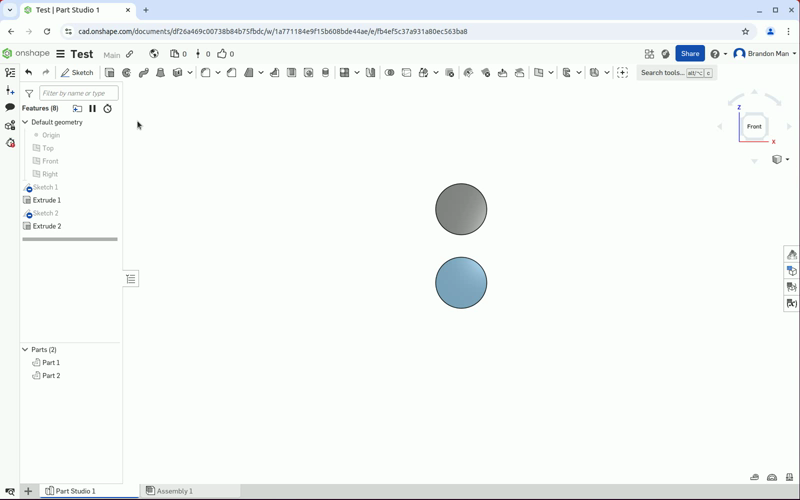
key(shift+h)
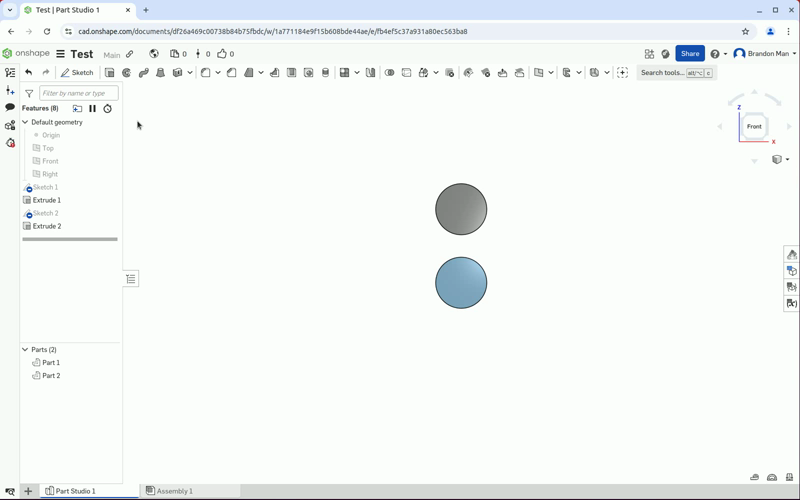
mouse_move(73, 189)
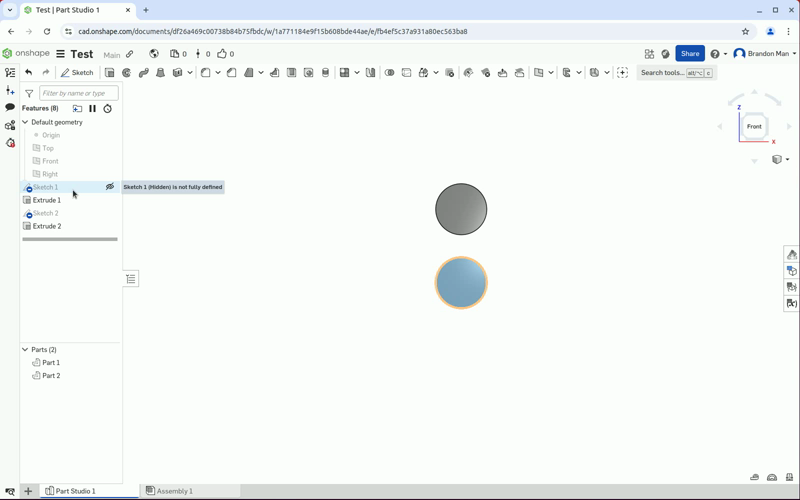
click(73, 189)
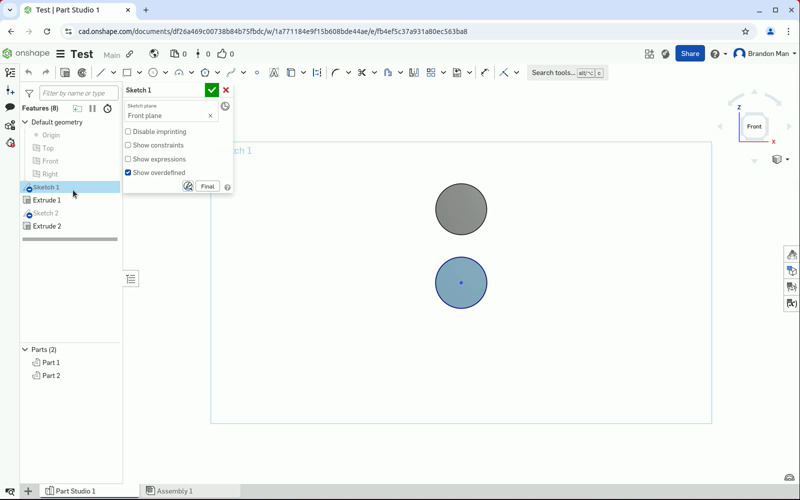
mouse_move(229, 92)
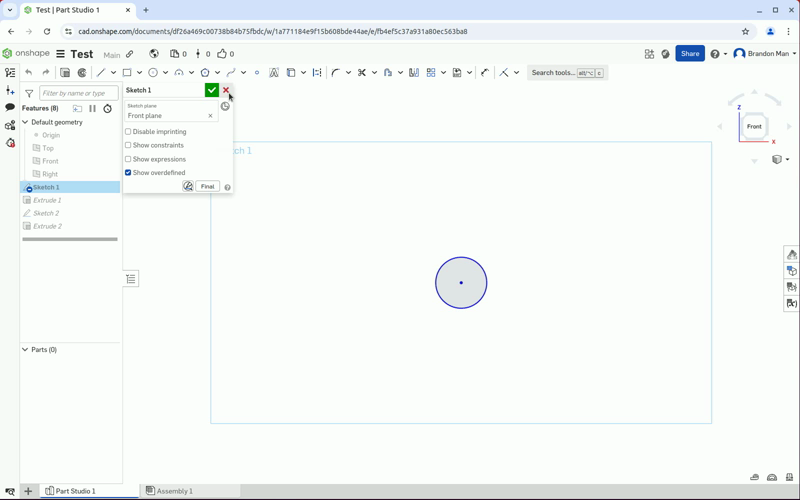
click(229, 92)
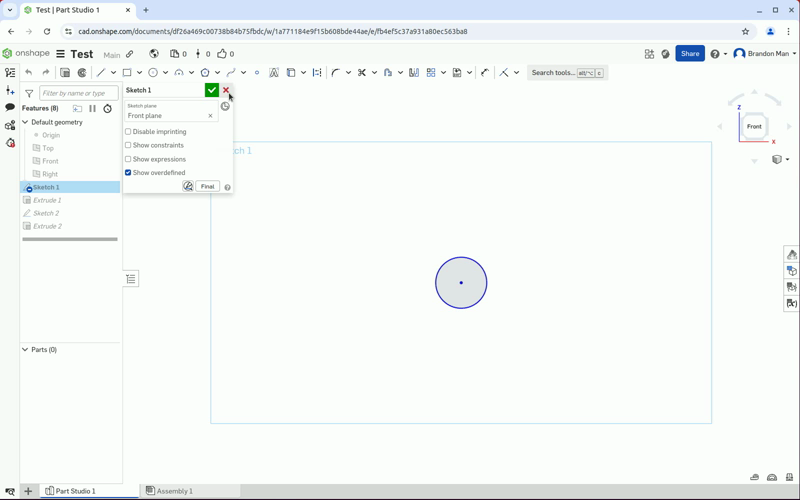
key(shift+s)
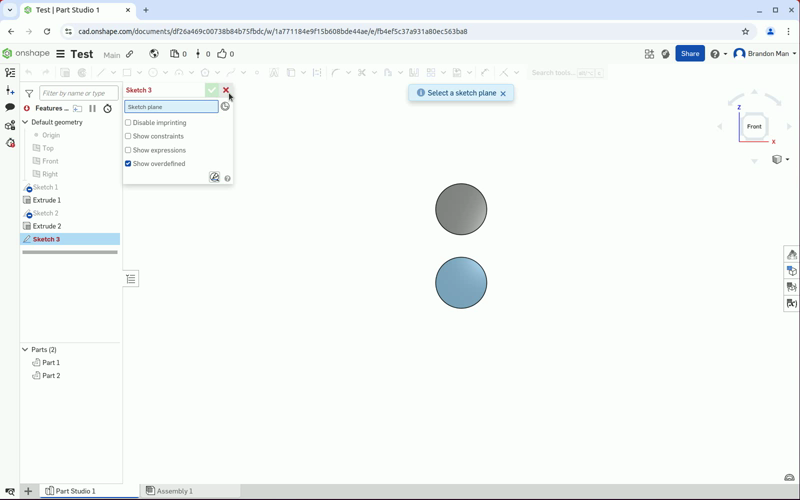
mouse_move(73, 163)
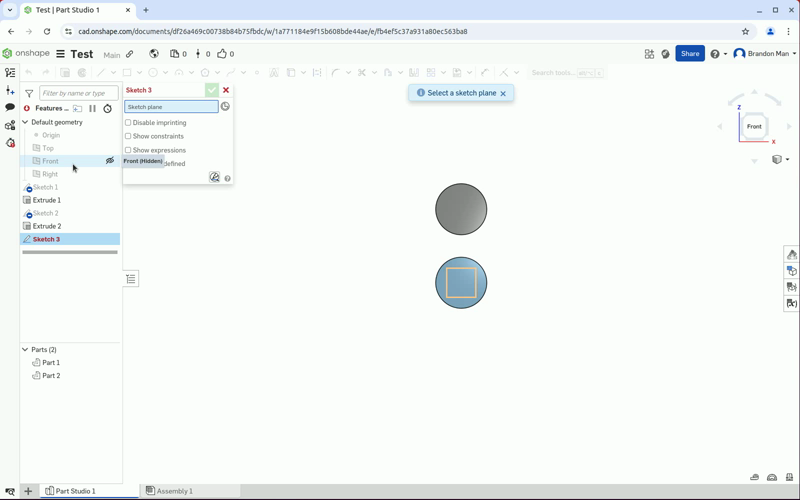
click(73, 163)
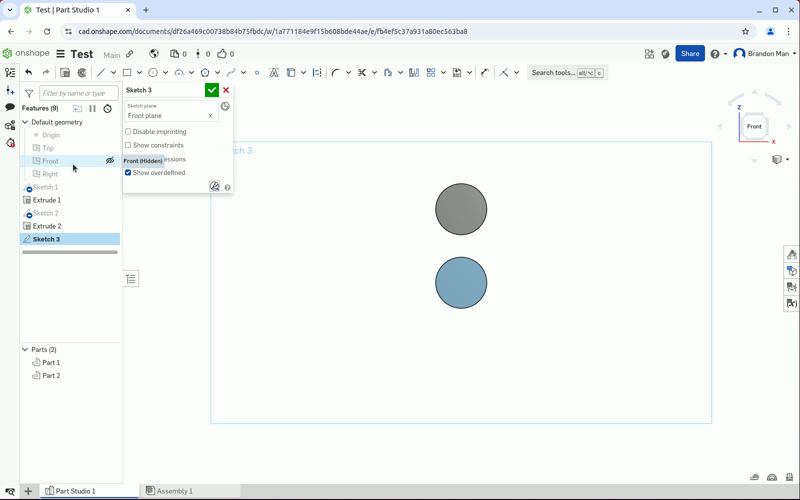
mouse_move(73, 352)
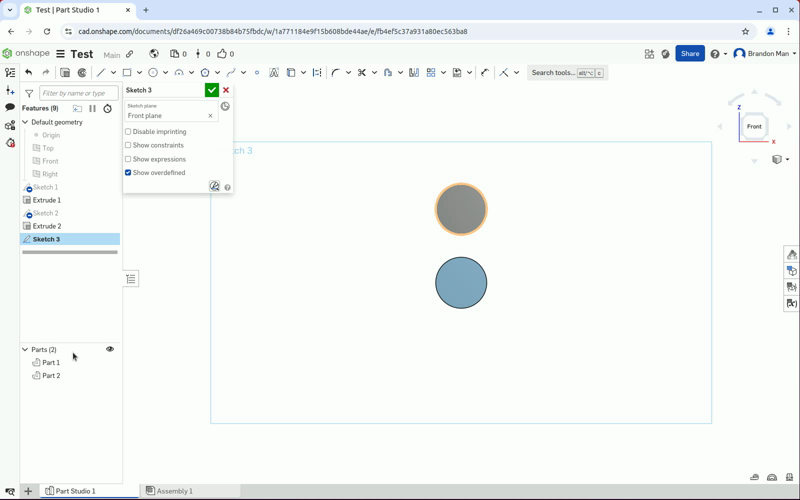
key(y)
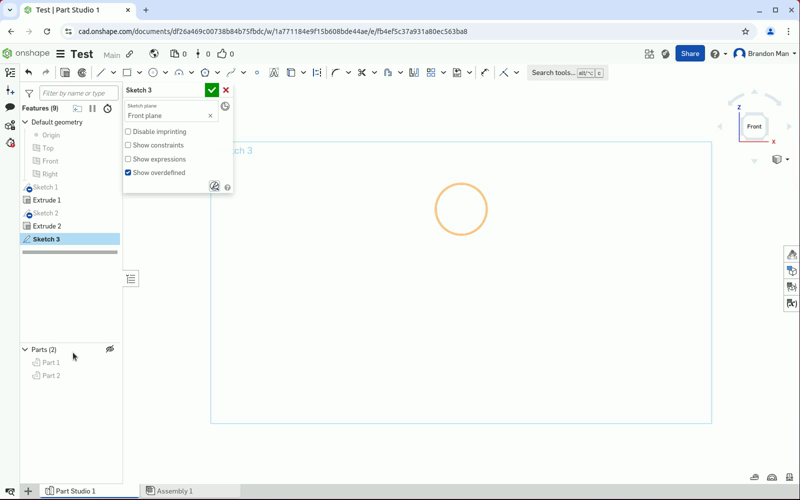
key(c)
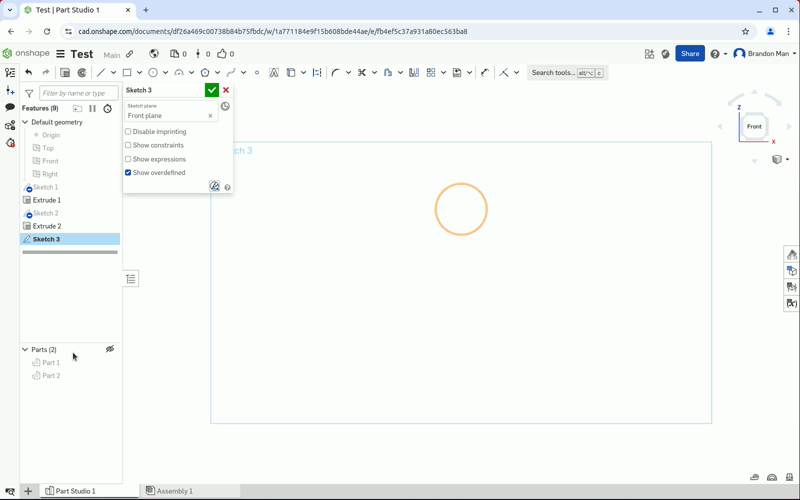
key_down(shift)
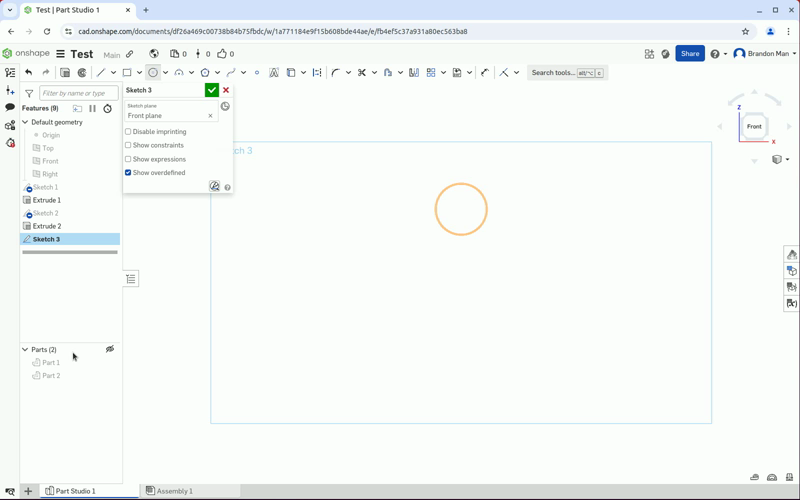
mouse_move(461, 347)
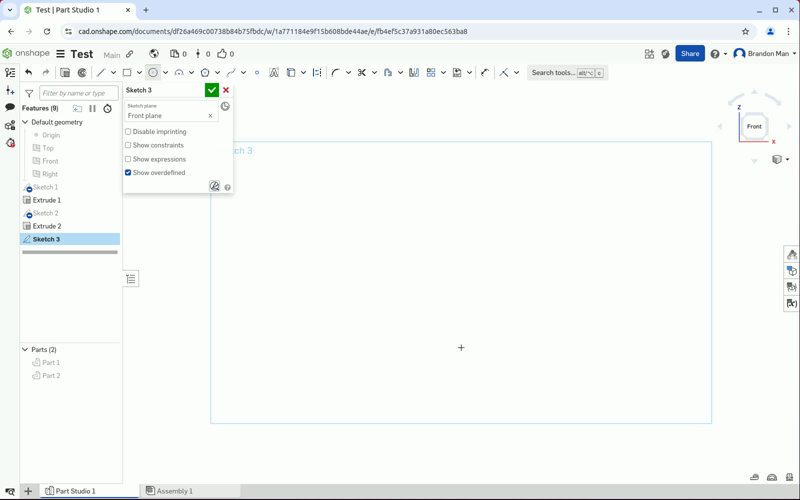
click(461, 347)
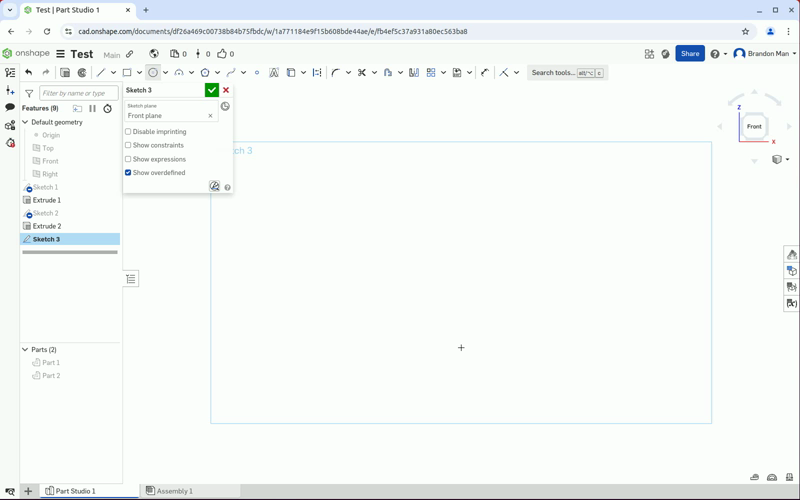
key_up(shift)
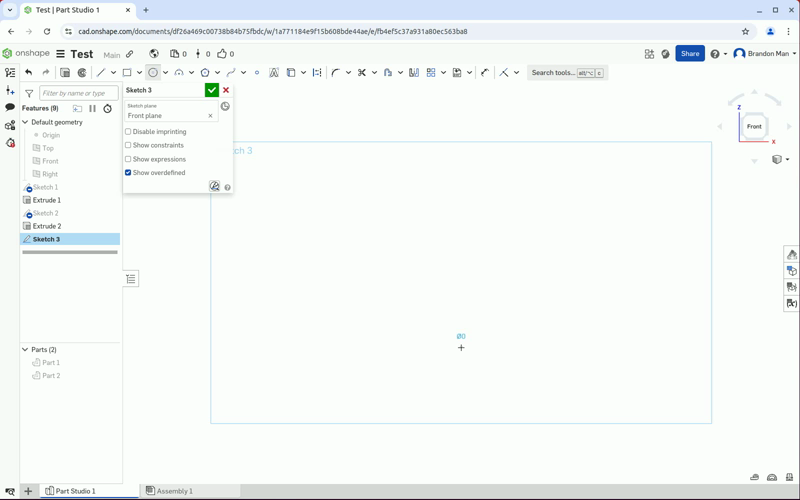
mouse_move(485, 347)
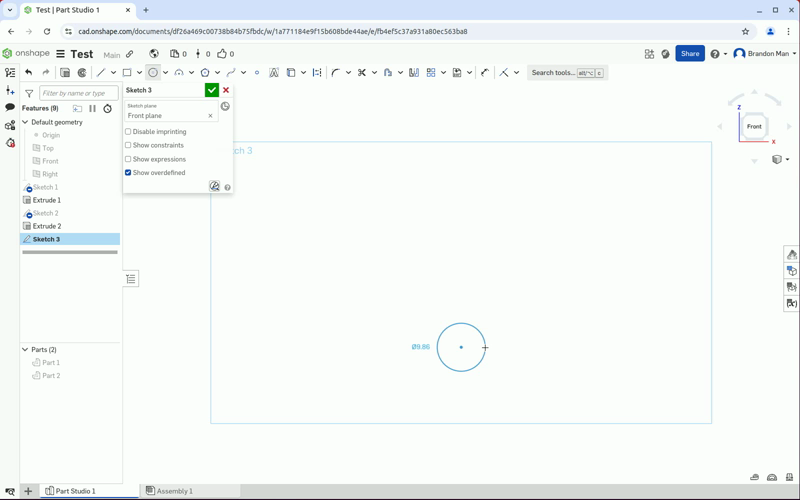
click(485, 347)
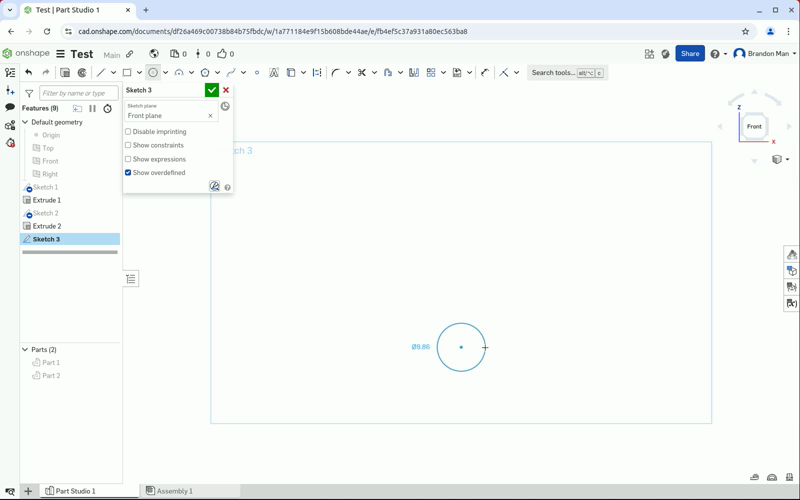
key(esc)
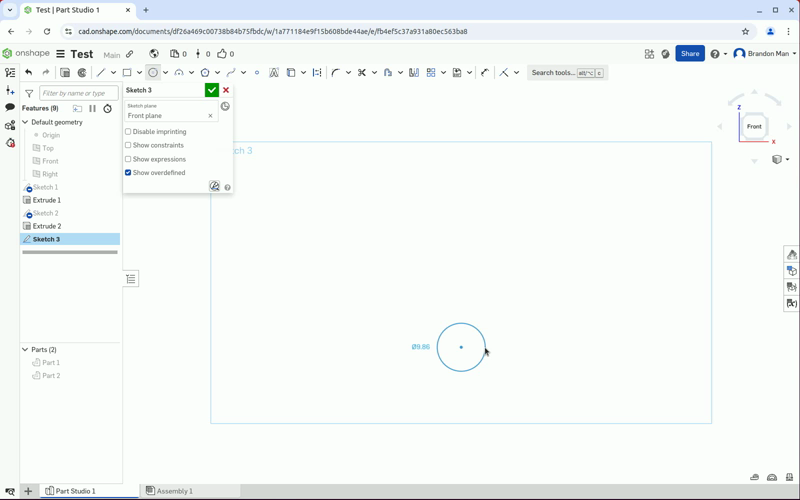
mouse_move(469, 351)
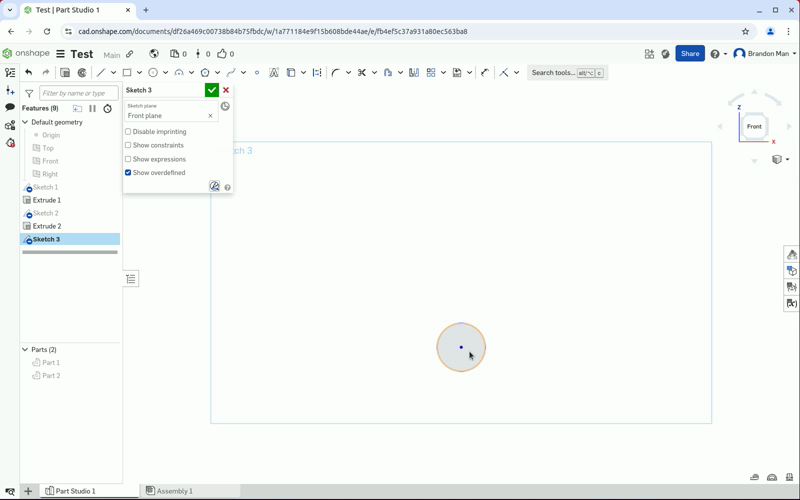
click(469, 351)
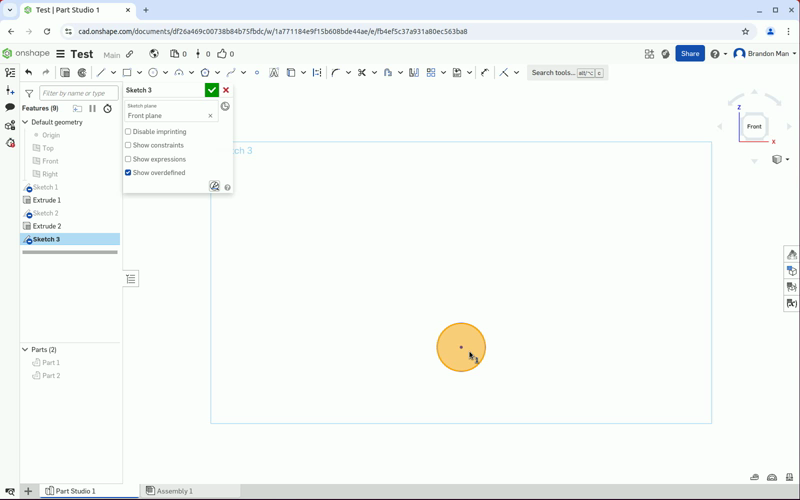
mouse_move(73, 352)
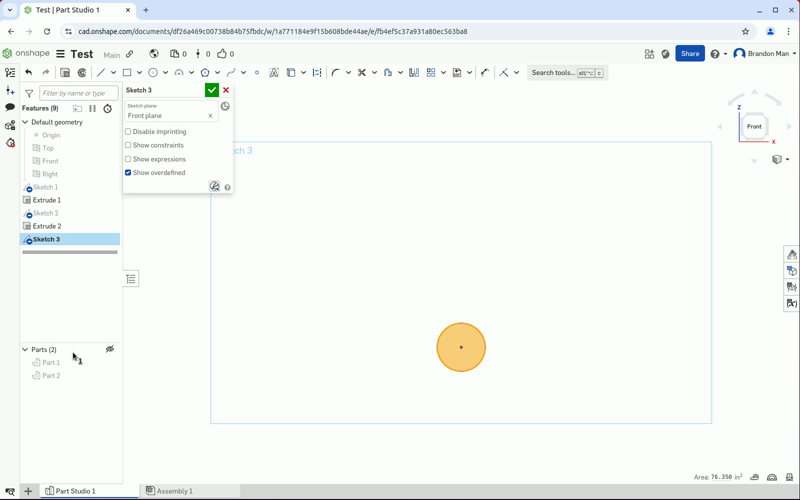
key(shift+y)
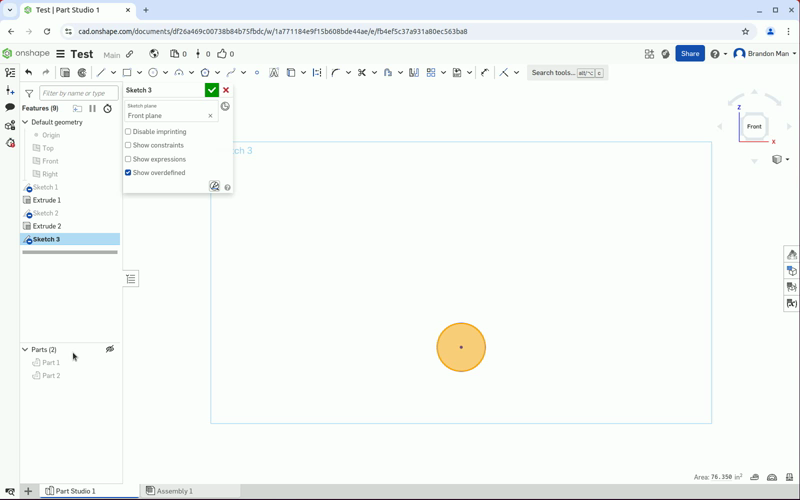
key(shift+e)
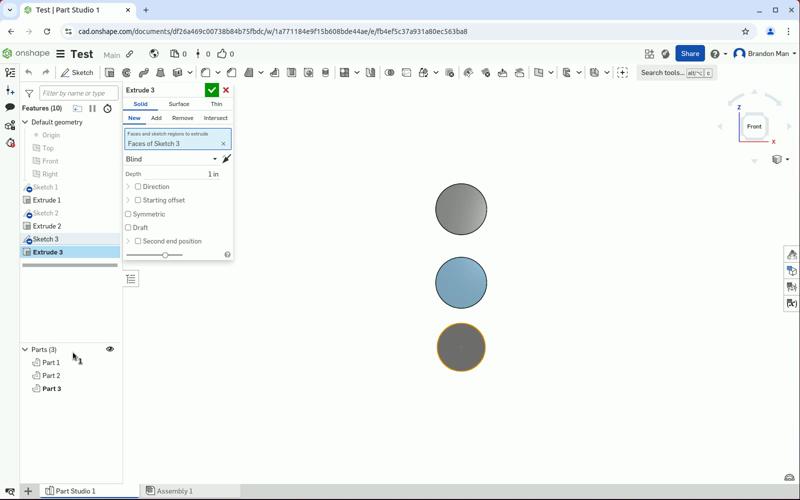
mouse_move(143, 106)
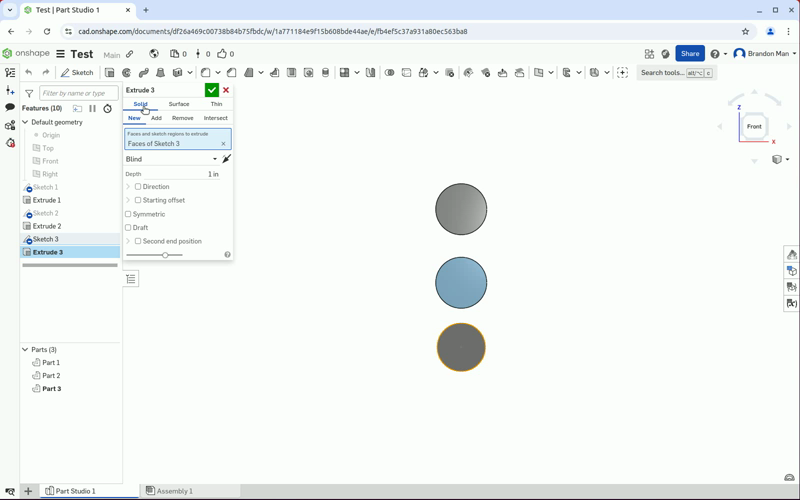
click(143, 106)
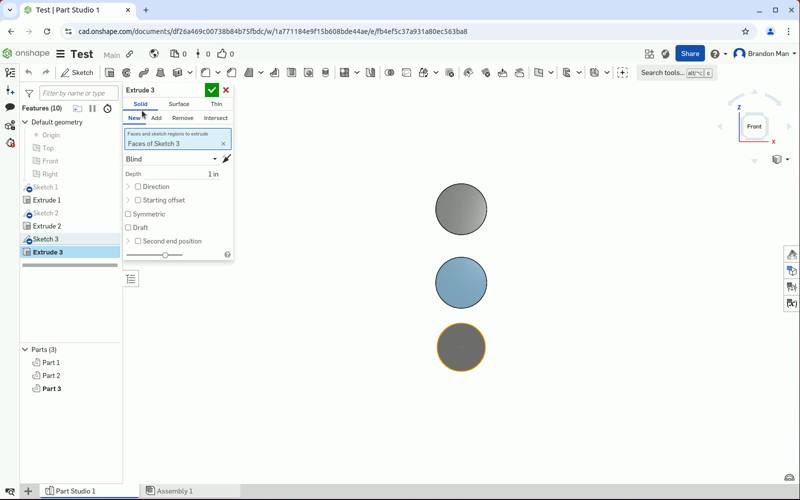
mouse_move(137, 120)
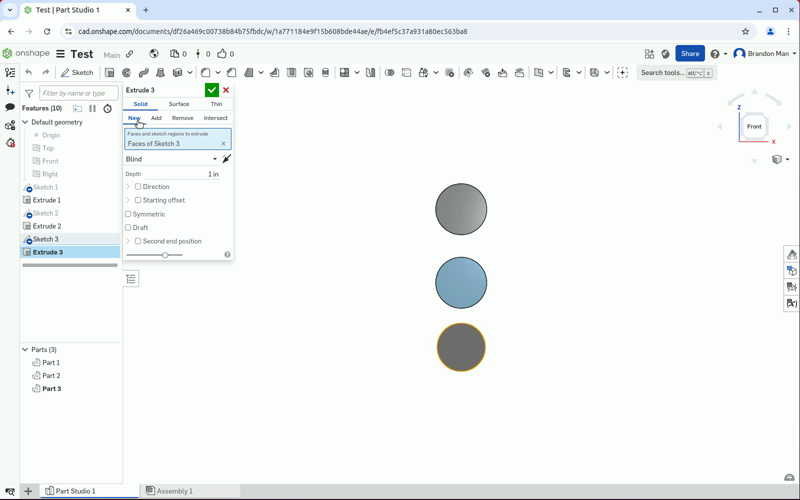
click(137, 120)
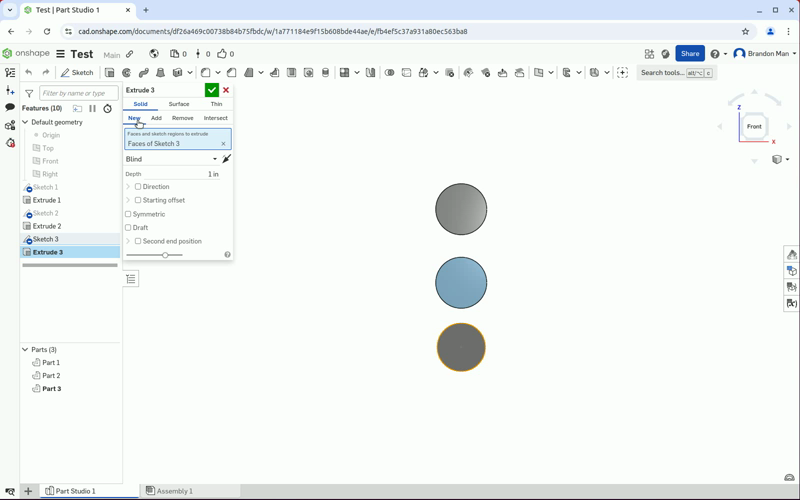
key(tab, 4)
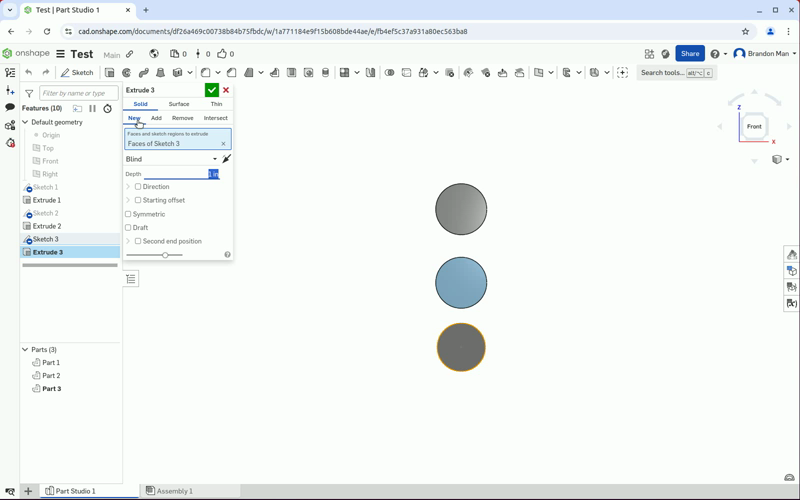
text(8.906)
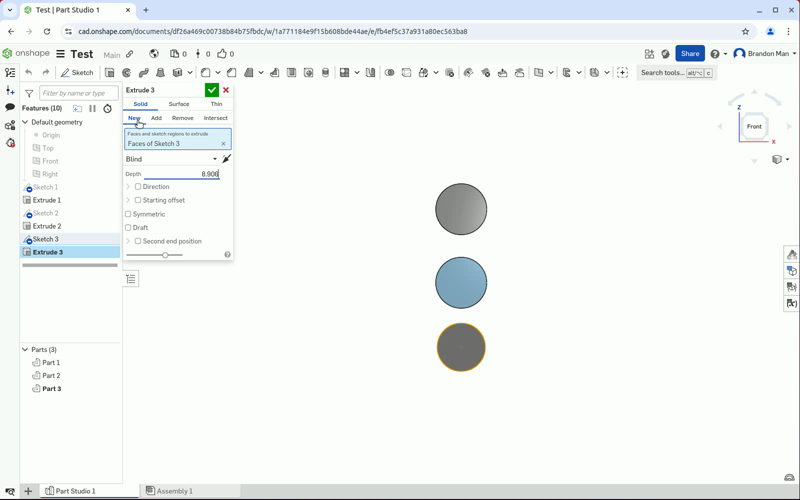
key(enter)
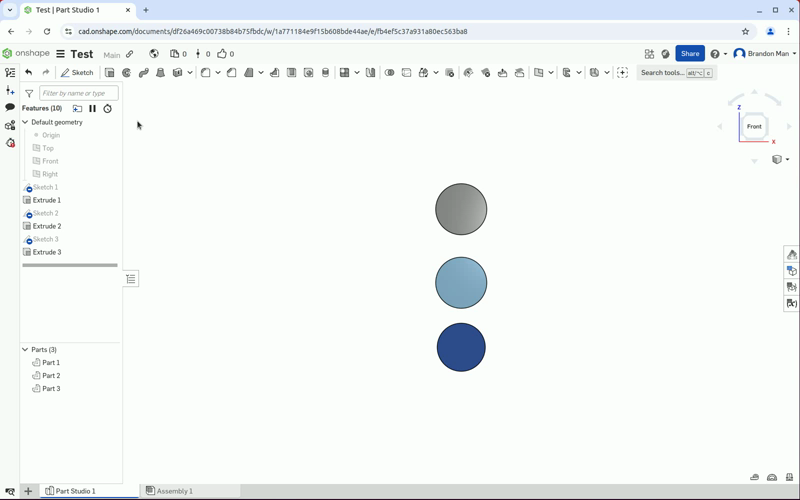
key(shift+h)
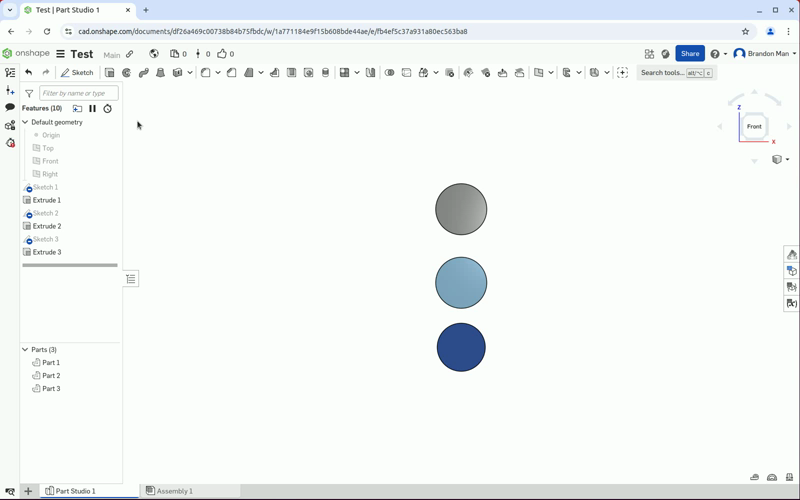
key(shift+h)
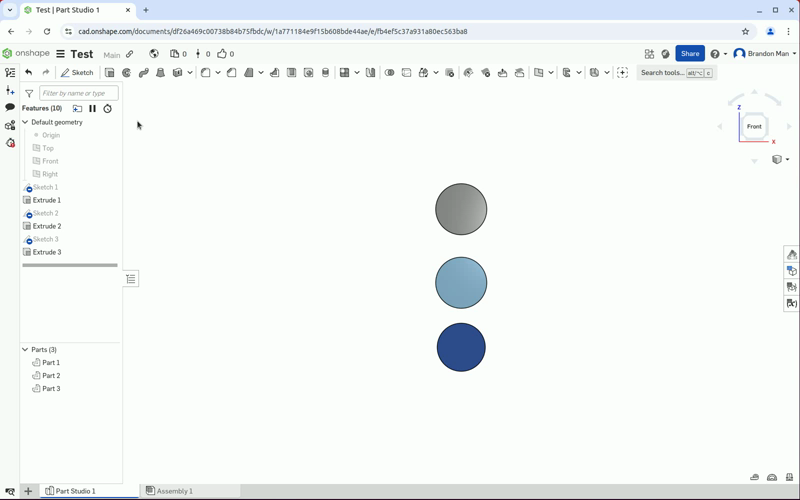
mouse_move(73, 189)
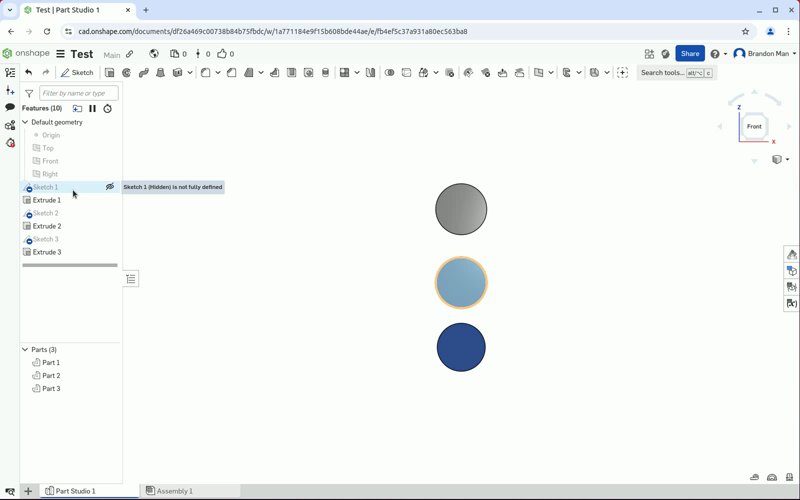
click(73, 189)
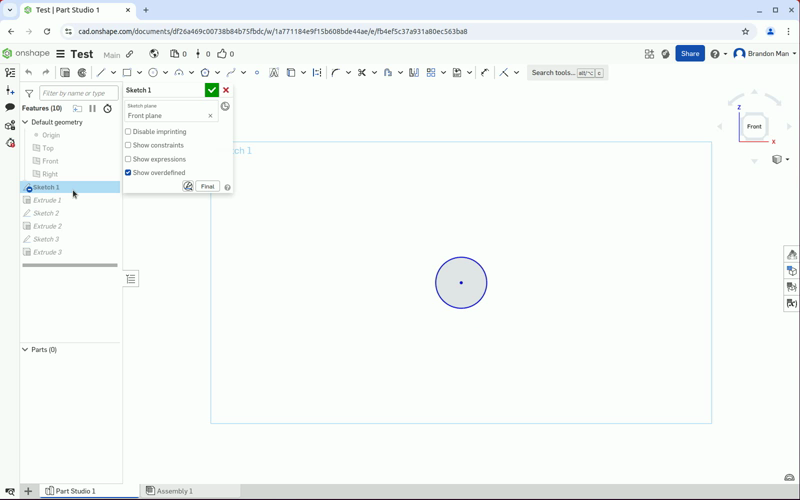
mouse_move(229, 92)
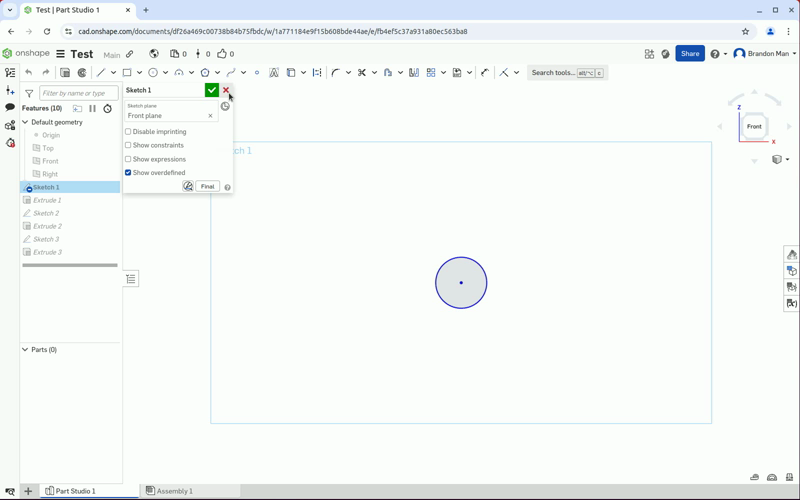
click(229, 92)
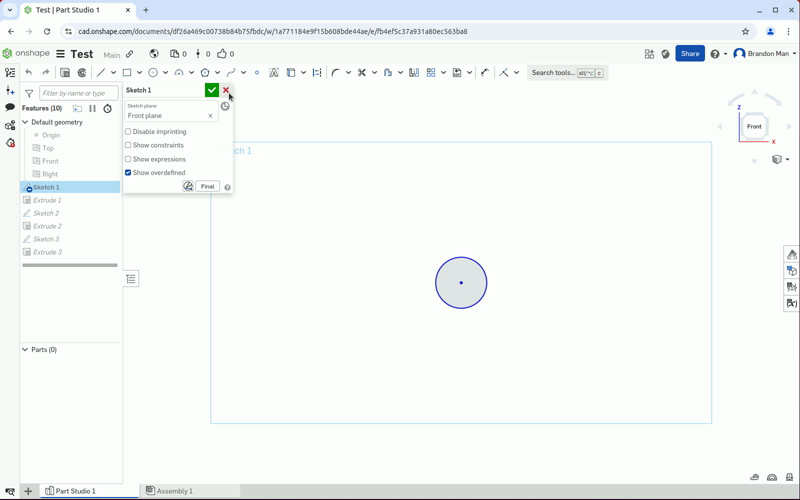
key(shift+s)
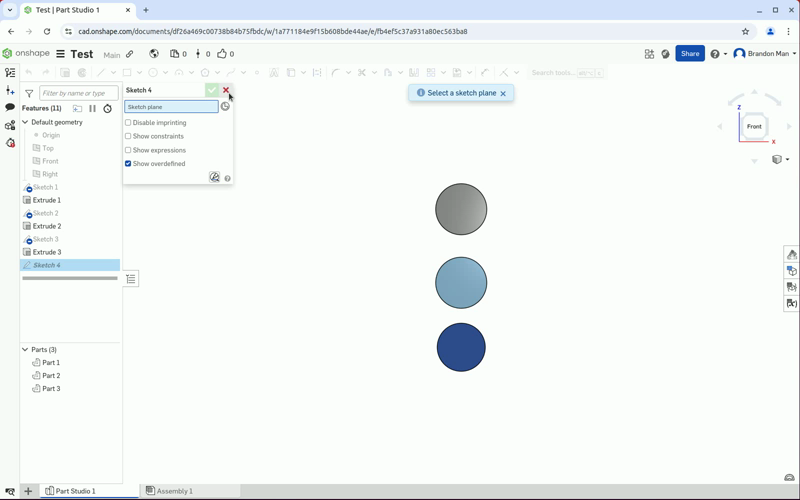
mouse_move(73, 163)
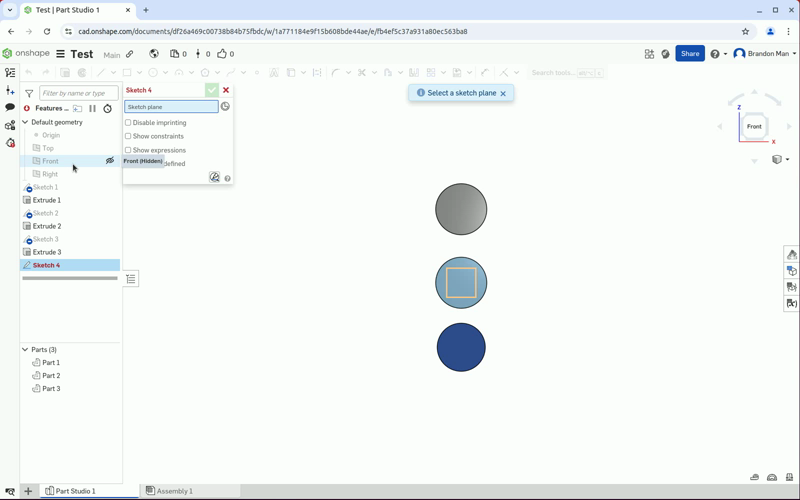
click(73, 163)
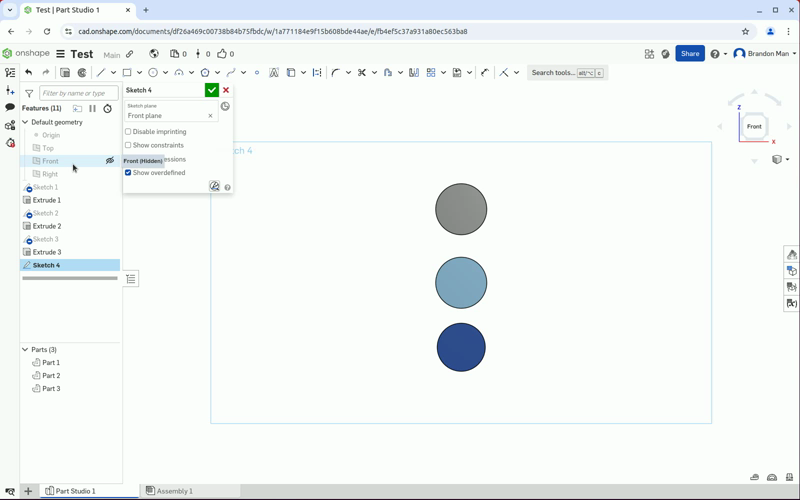
mouse_move(73, 352)
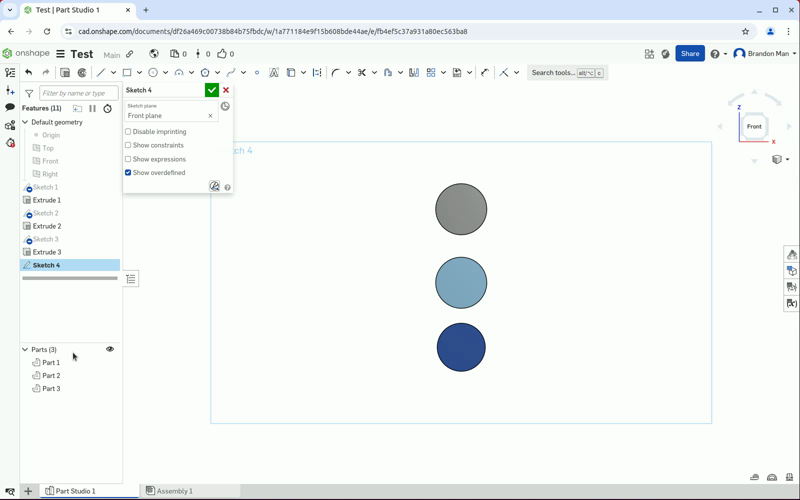
key(y)
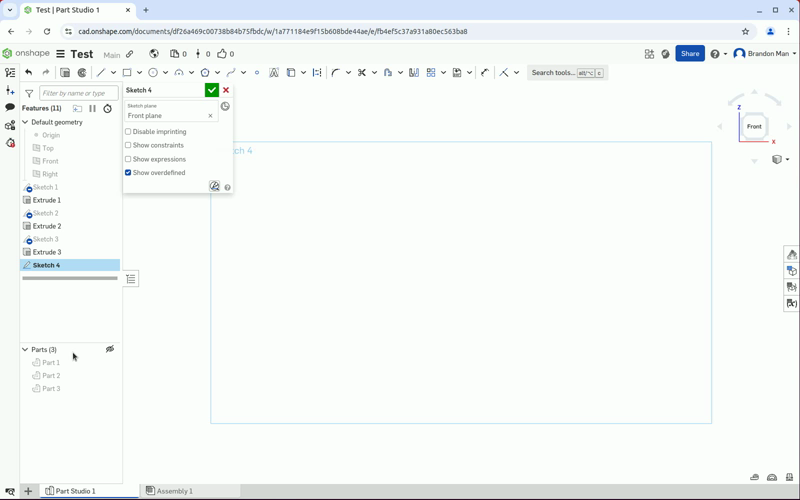
key(c)
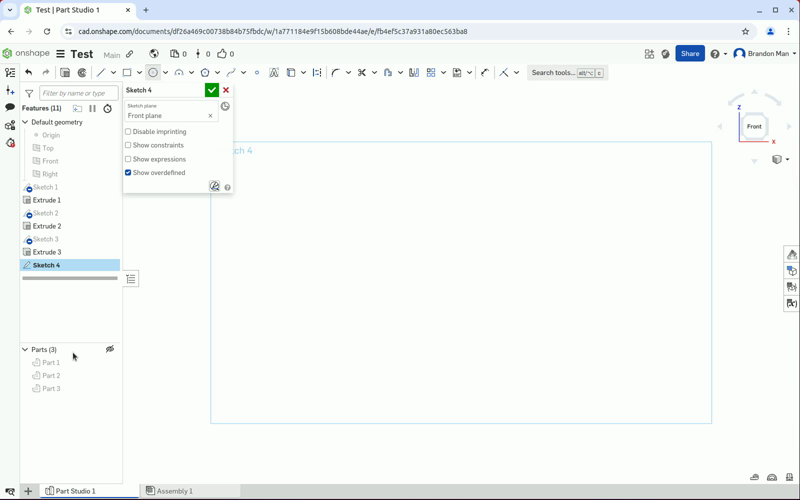
key_down(shift)
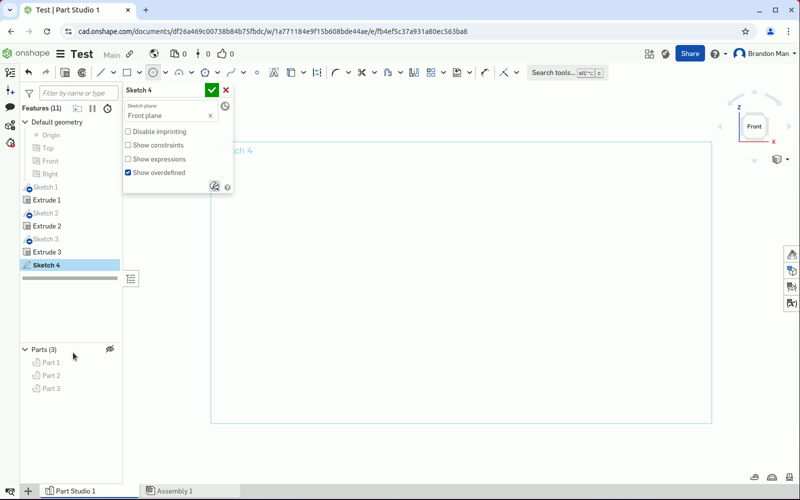
mouse_move(373, 282)
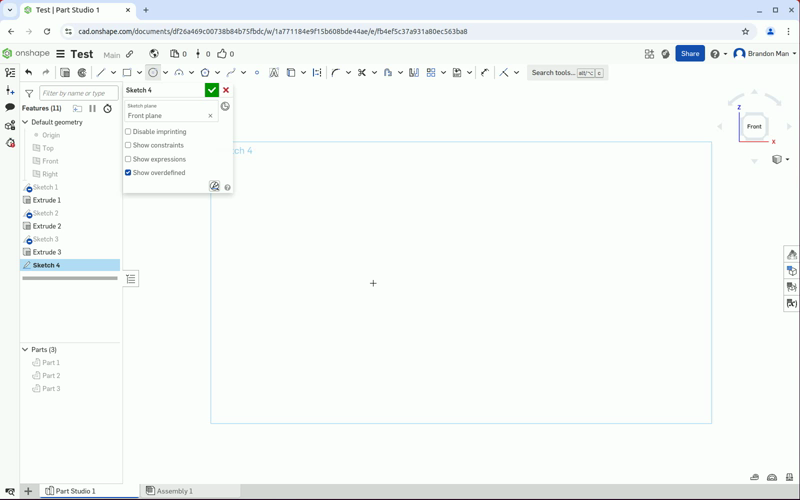
click(373, 282)
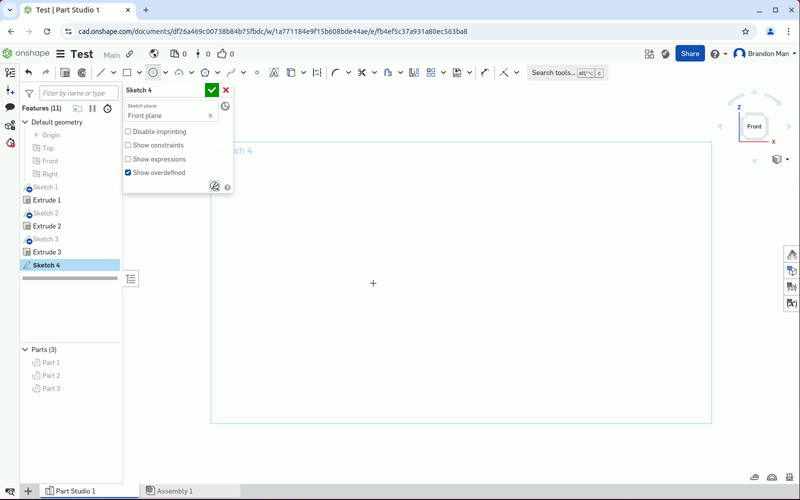
key_up(shift)
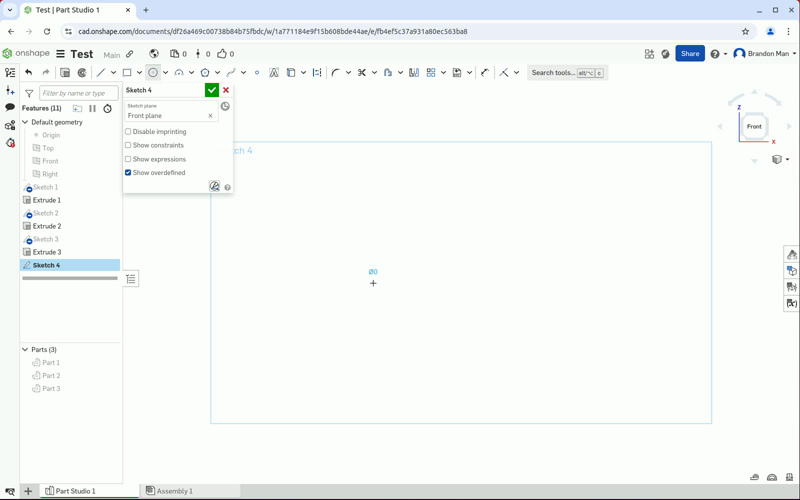
mouse_move(398, 282)
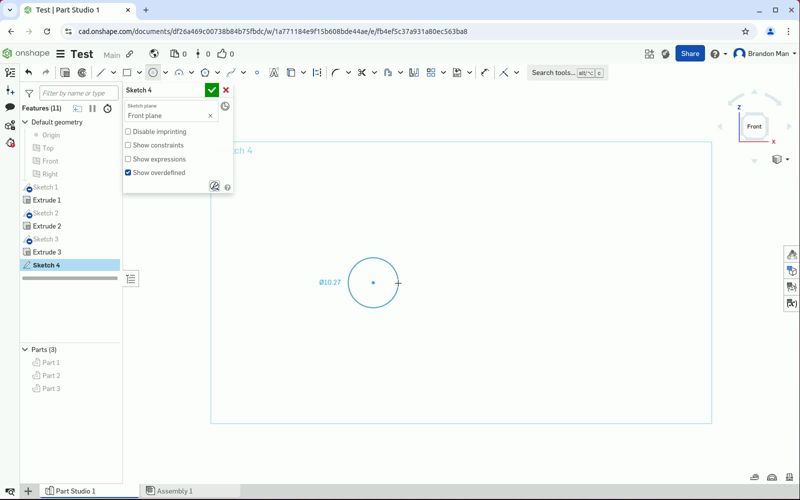
click(398, 282)
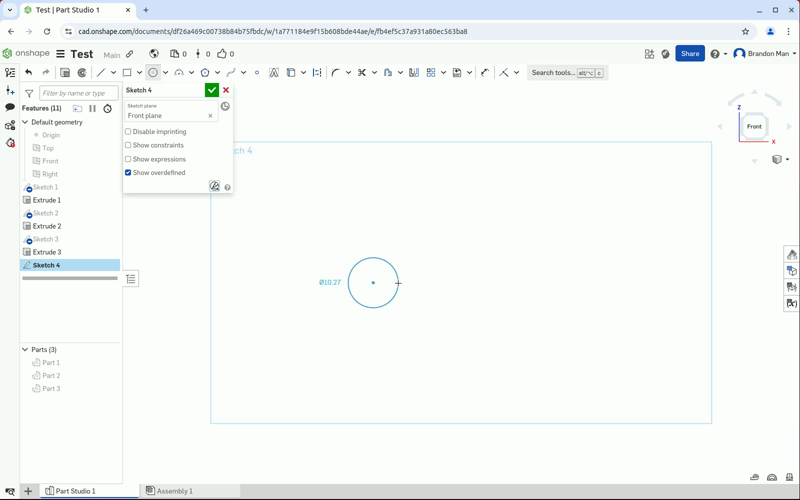
key(esc)
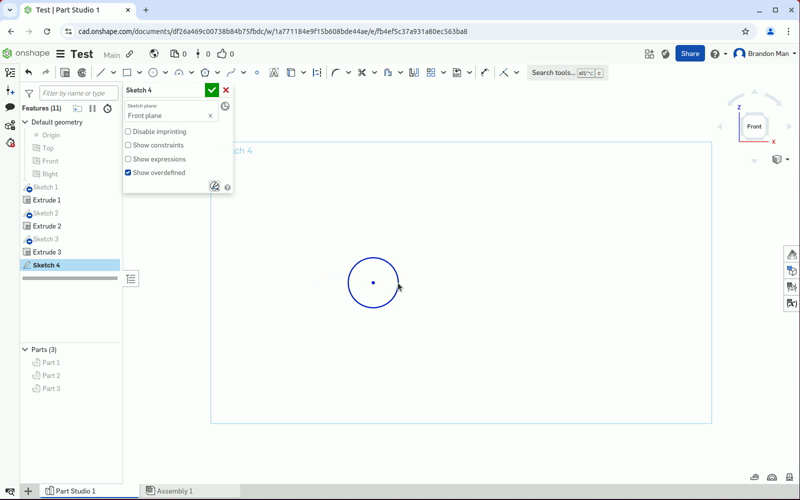
mouse_move(375, 262)
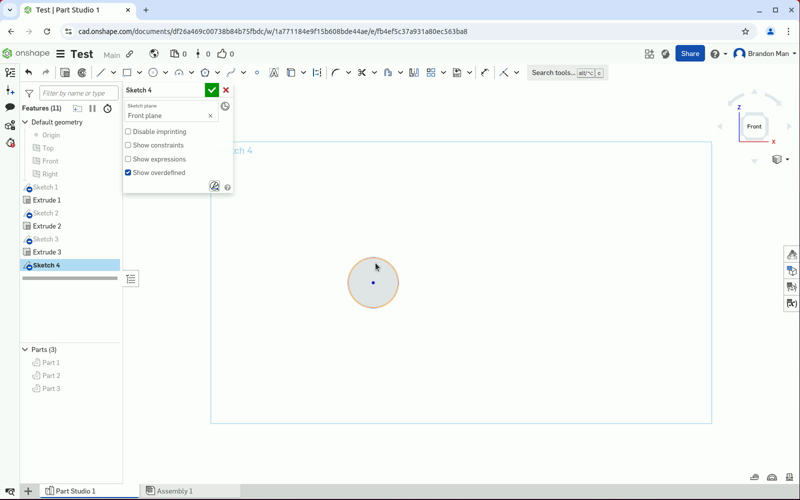
click(375, 262)
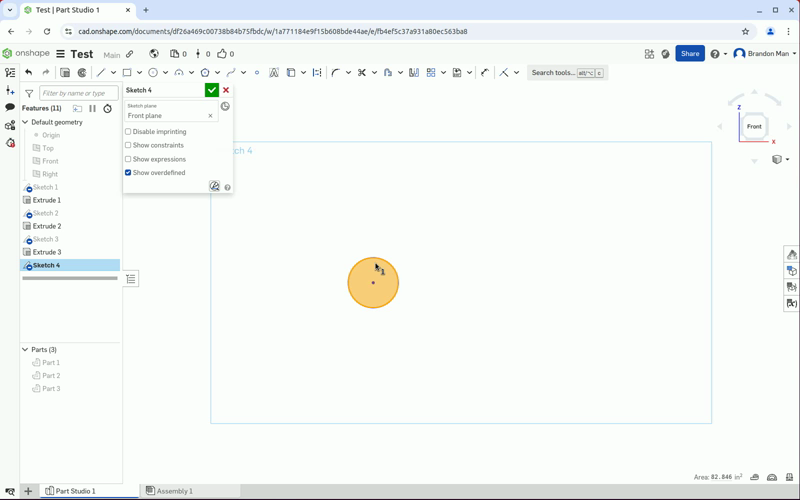
mouse_move(73, 352)
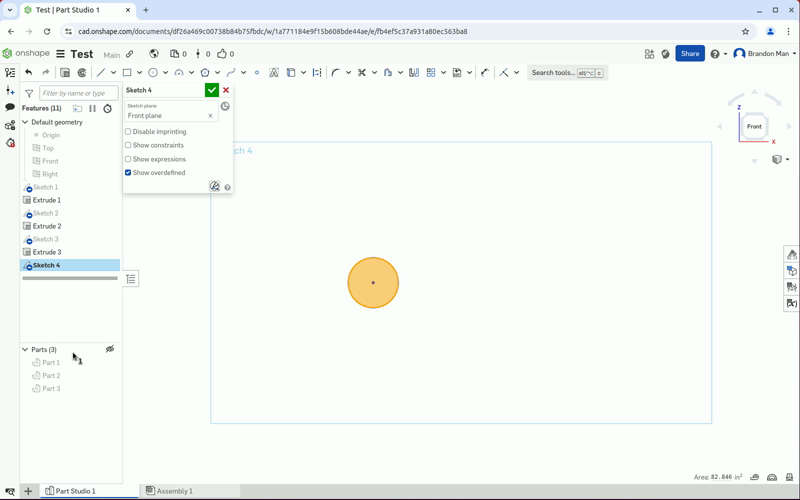
key(shift+y)
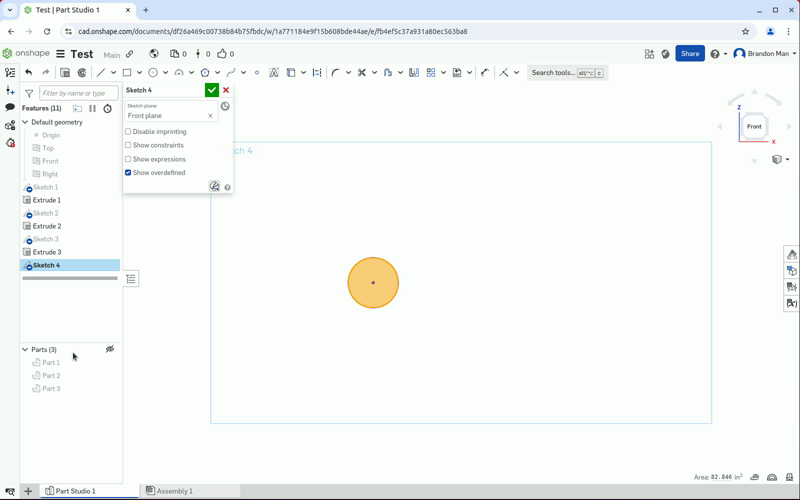
key(shift+e)
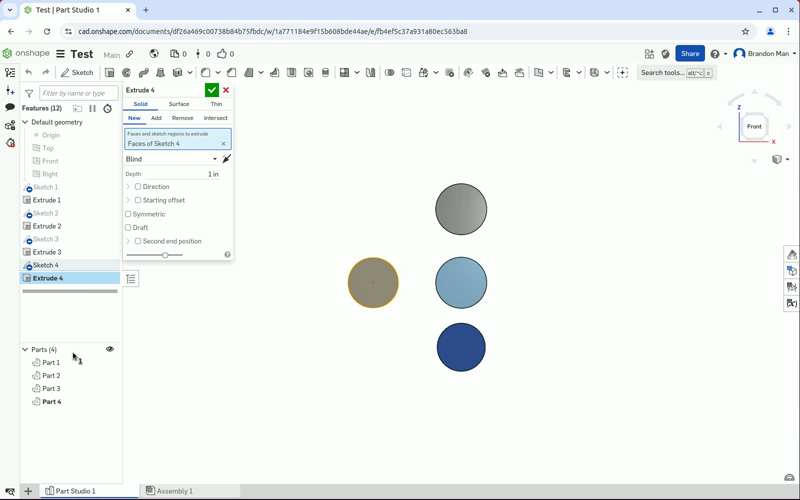
mouse_move(143, 106)
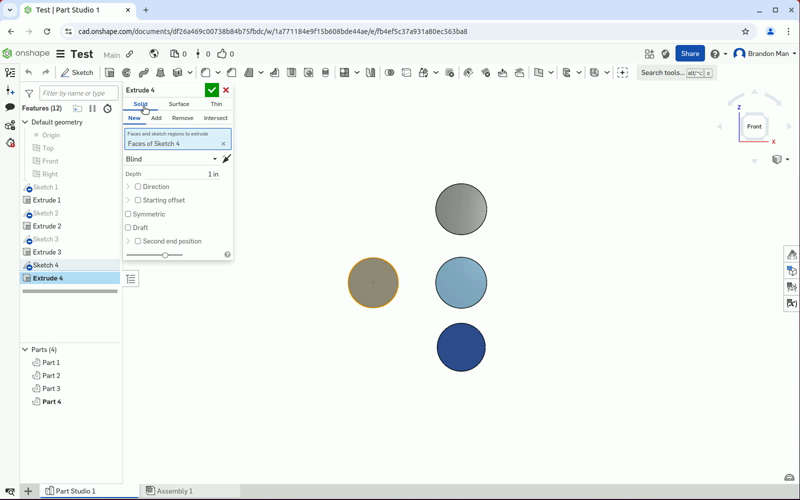
click(143, 106)
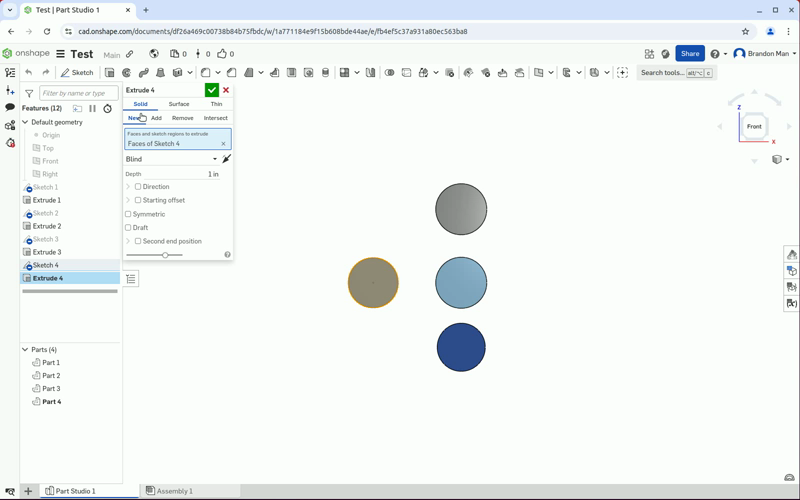
mouse_move(137, 120)
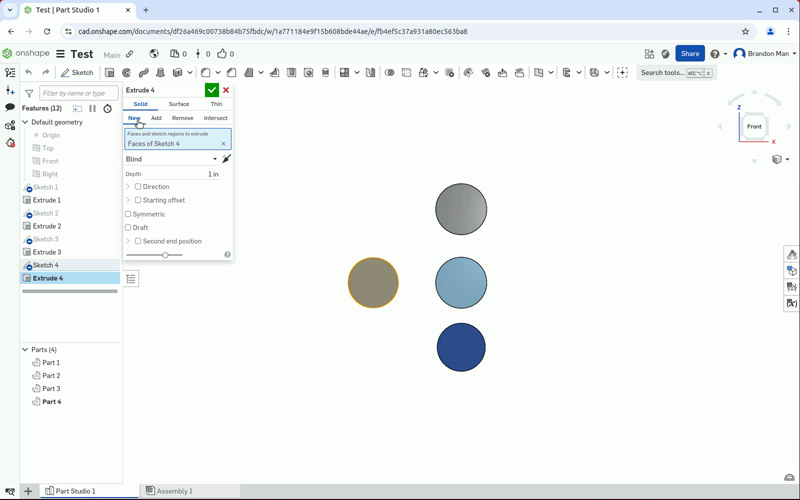
click(137, 120)
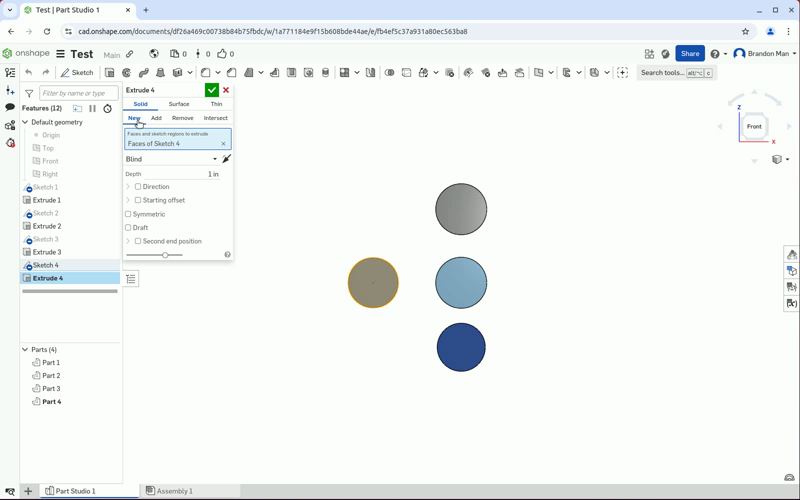
key(tab, 4)
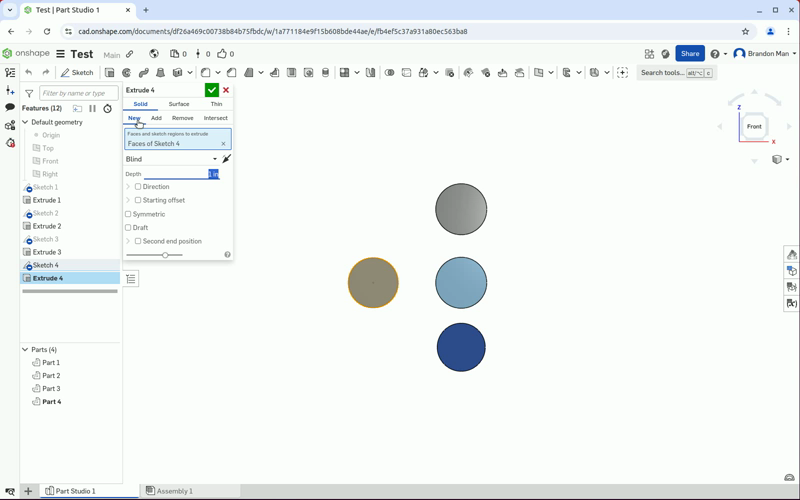
text(8.906)
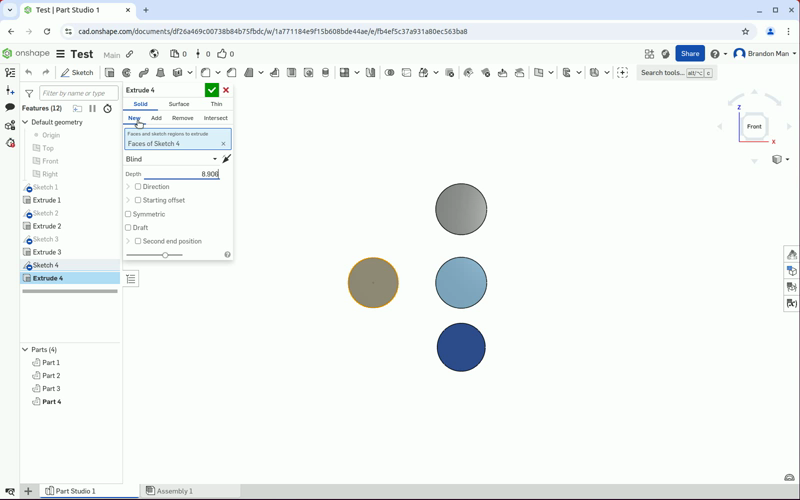
key(enter)
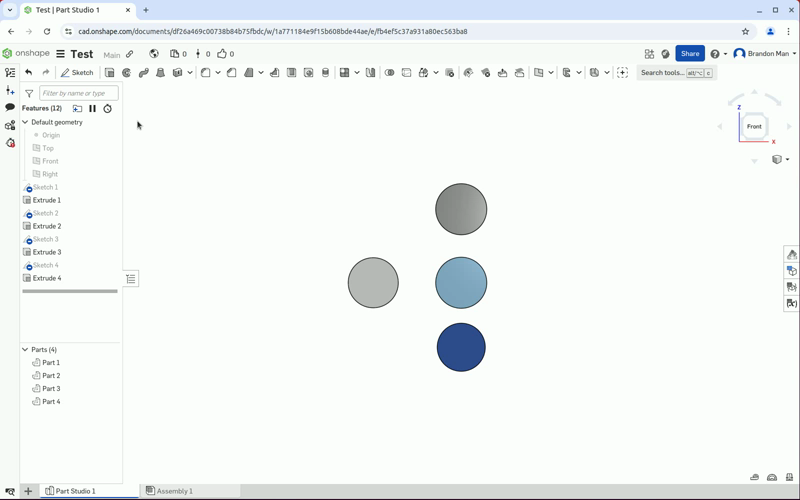
key(shift+h)
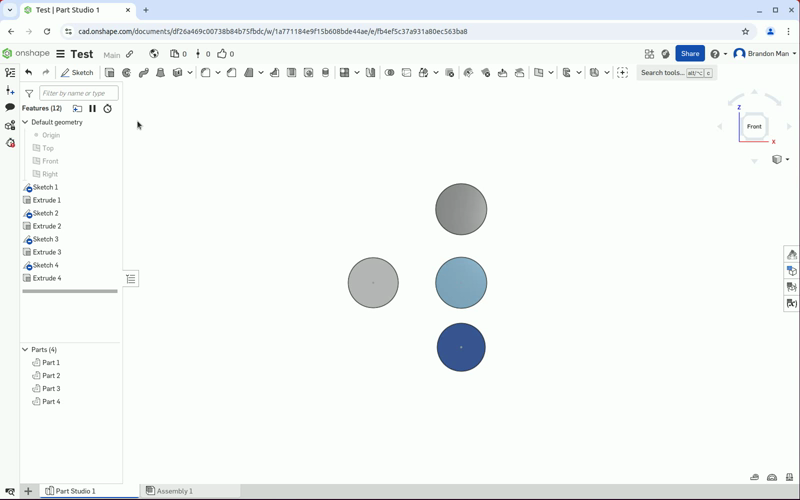
key(shift+h)
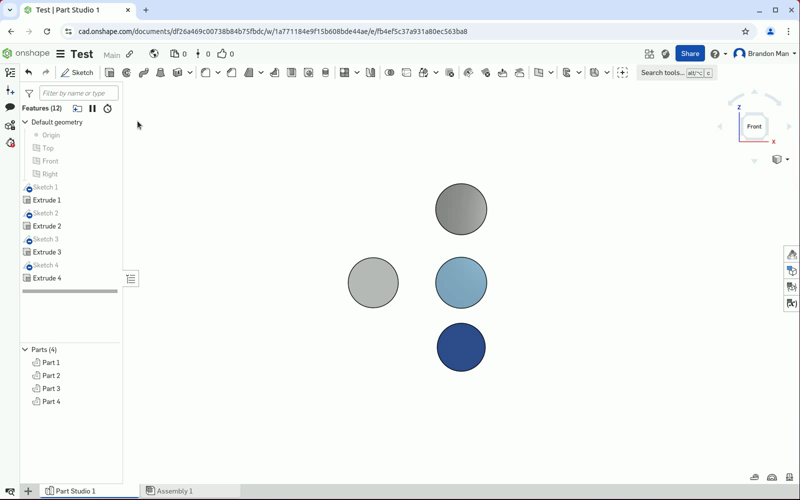
mouse_move(73, 189)
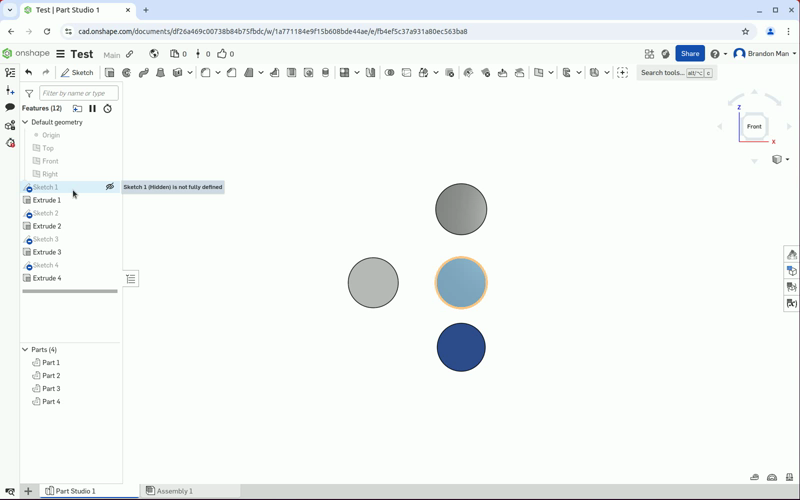
click(73, 189)
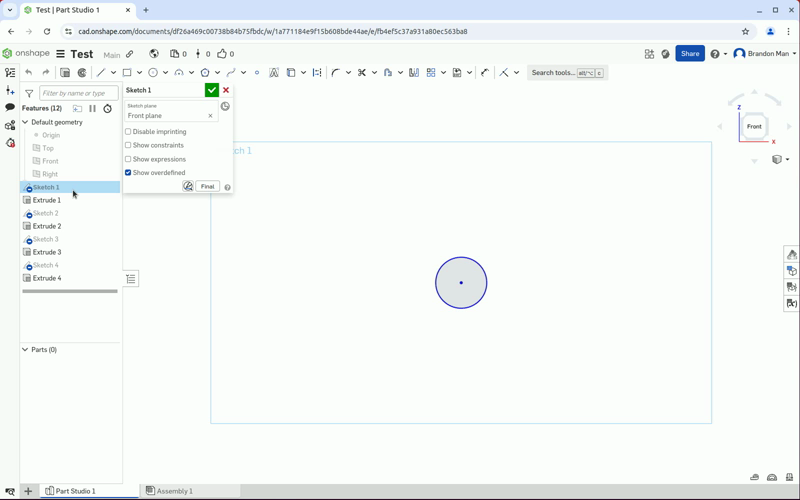
mouse_move(229, 92)
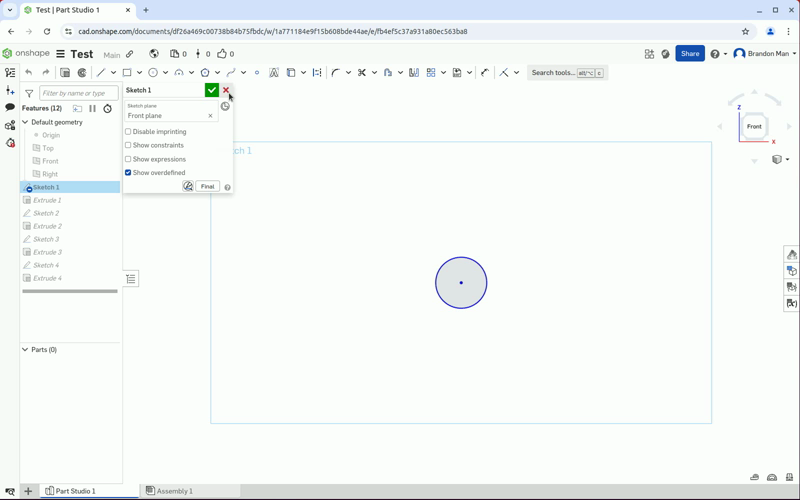
click(229, 92)
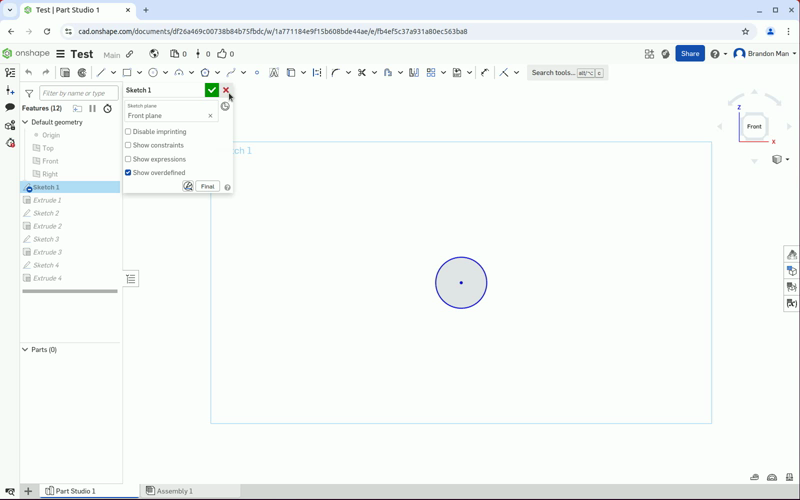
key(shift+s)
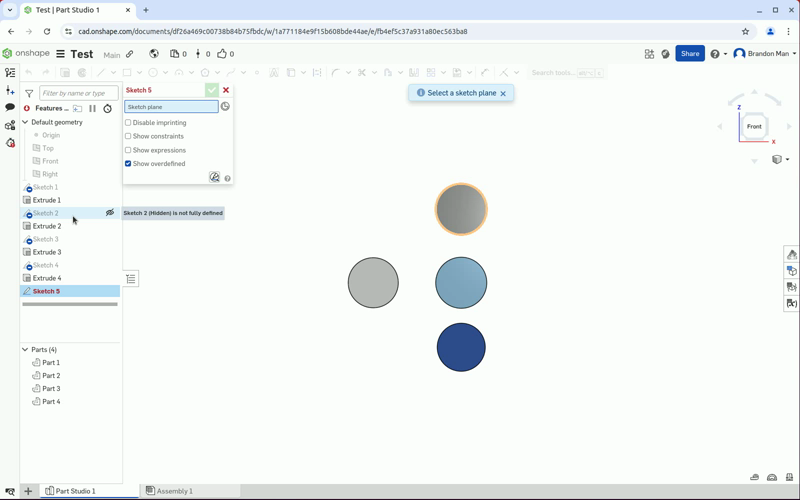
scroll(3)
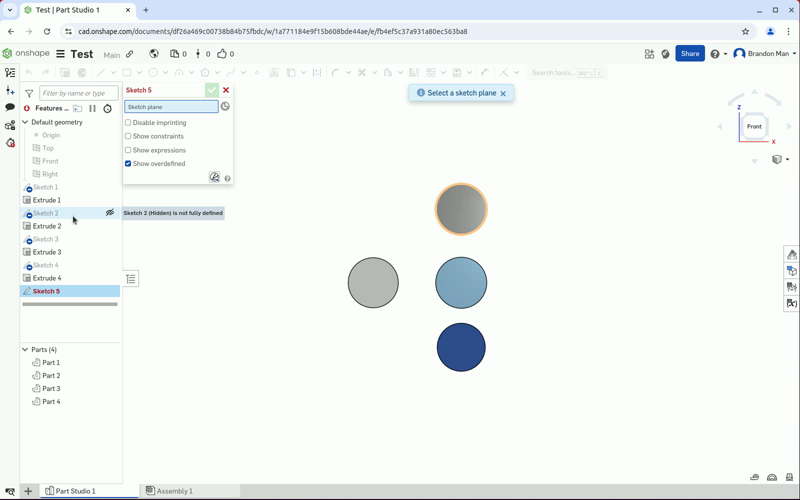
mouse_move(73, 163)
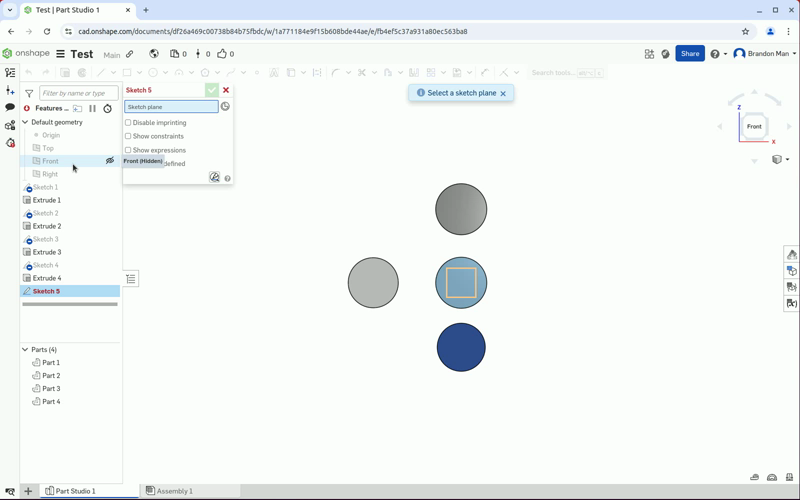
click(73, 163)
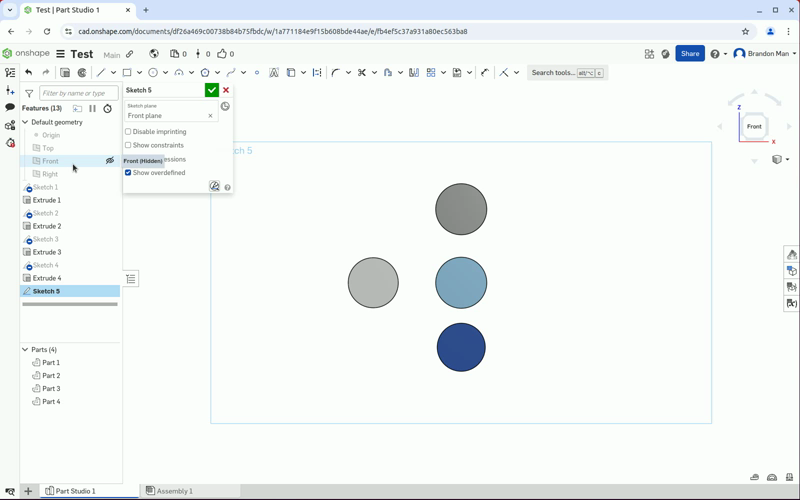
mouse_move(73, 352)
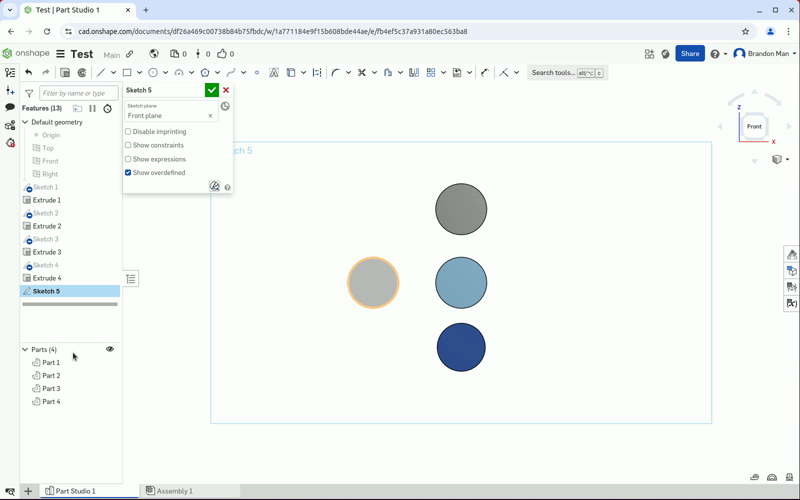
key(y)
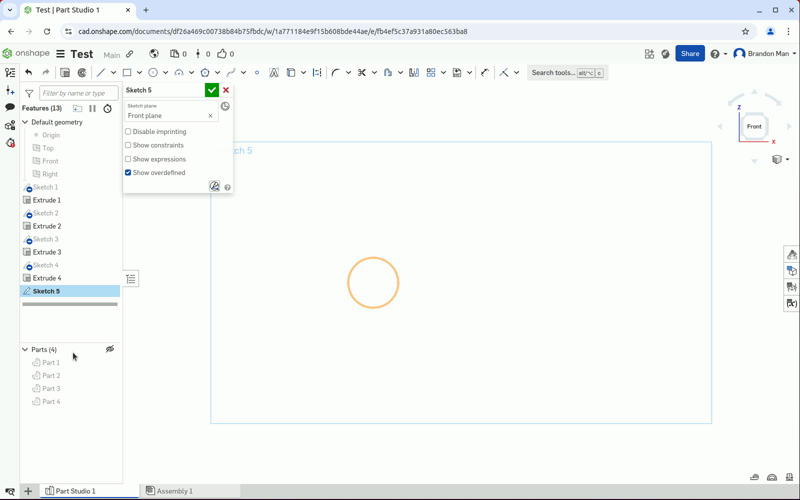
key(l)
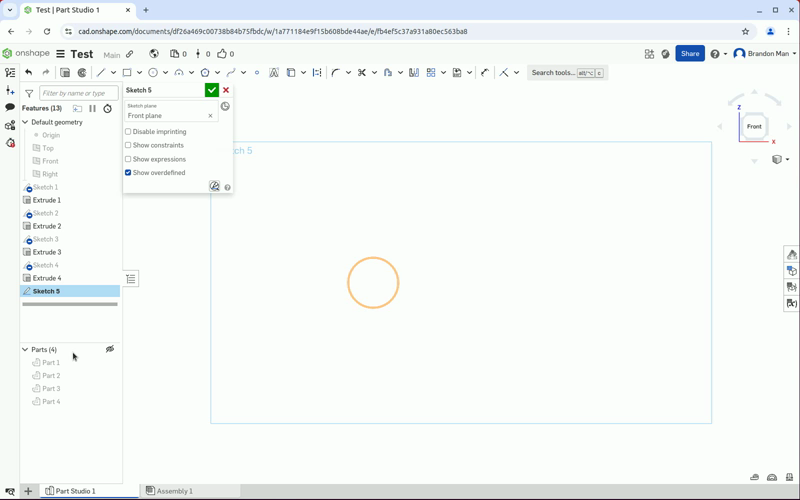
key_down(shift)
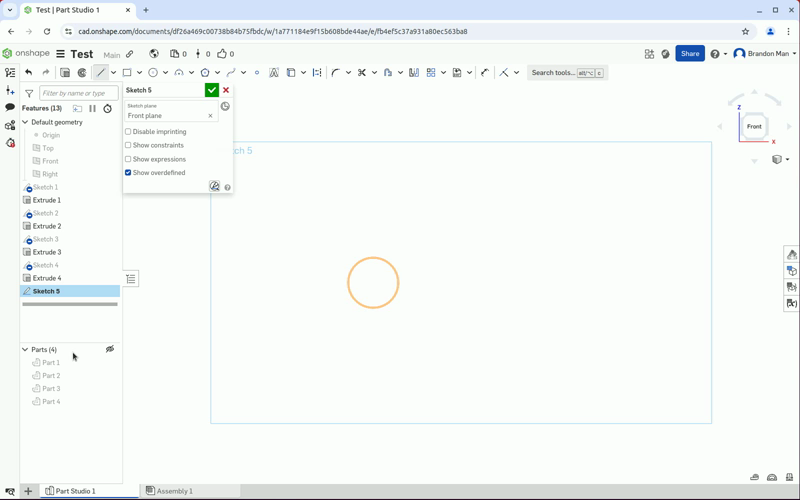
mouse_move(449, 258)
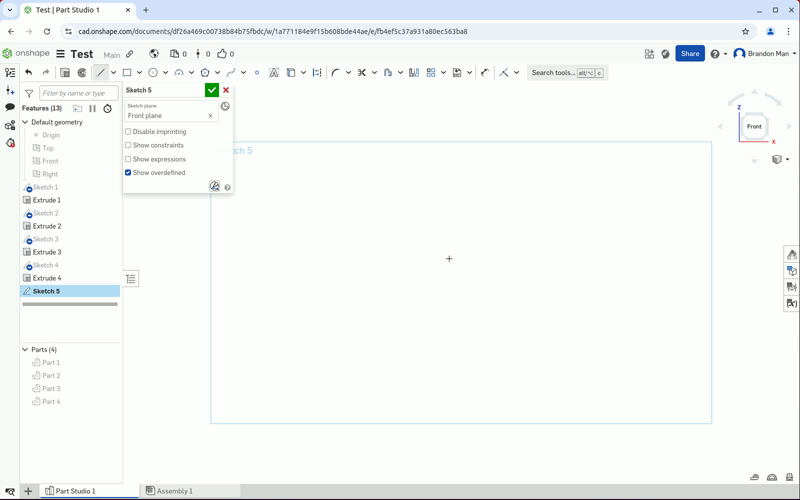
click(449, 258)
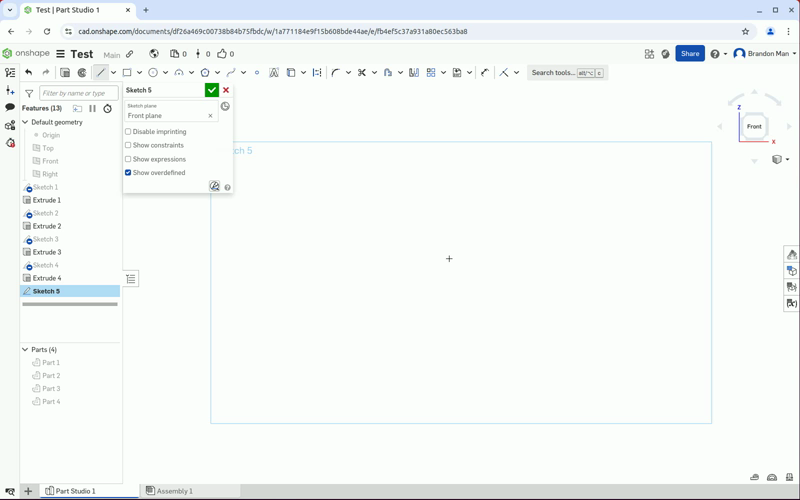
key_up(shift)
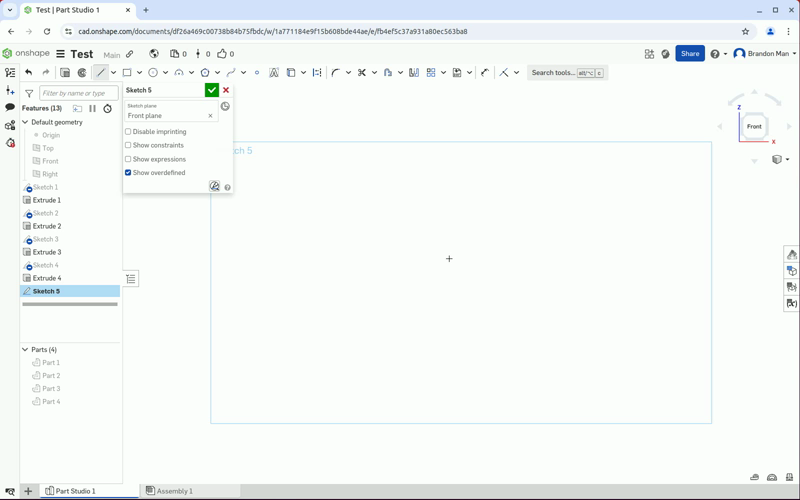
key_down(shift)
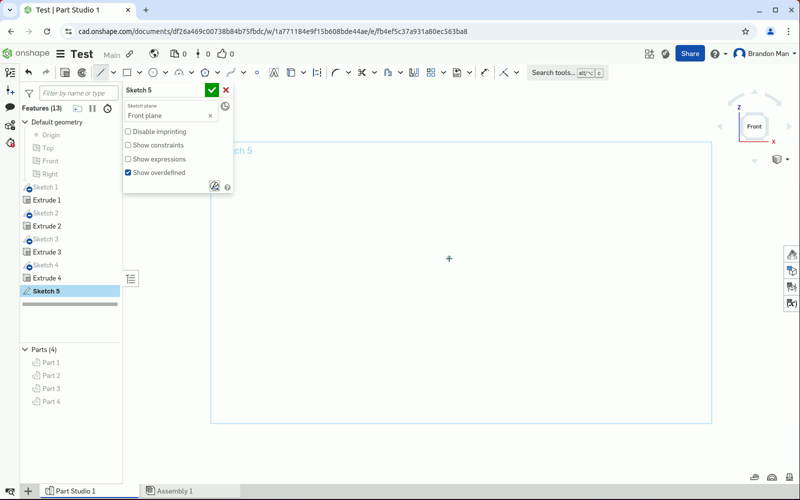
mouse_move(479, 258)
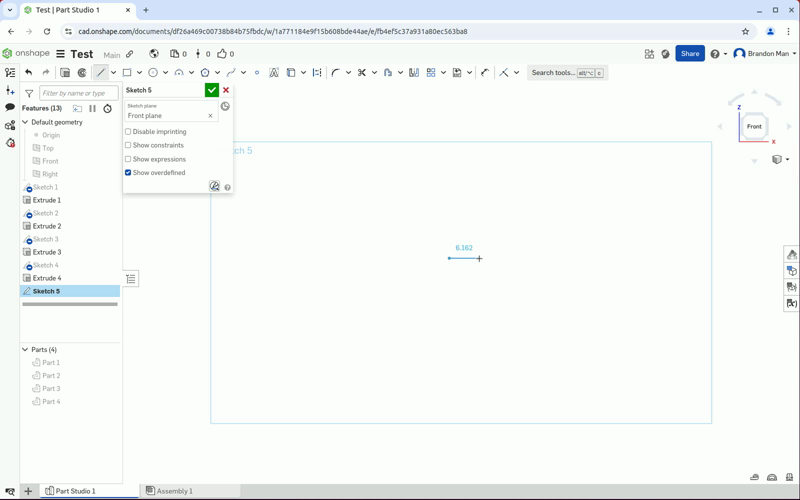
mouse_move(472, 258)
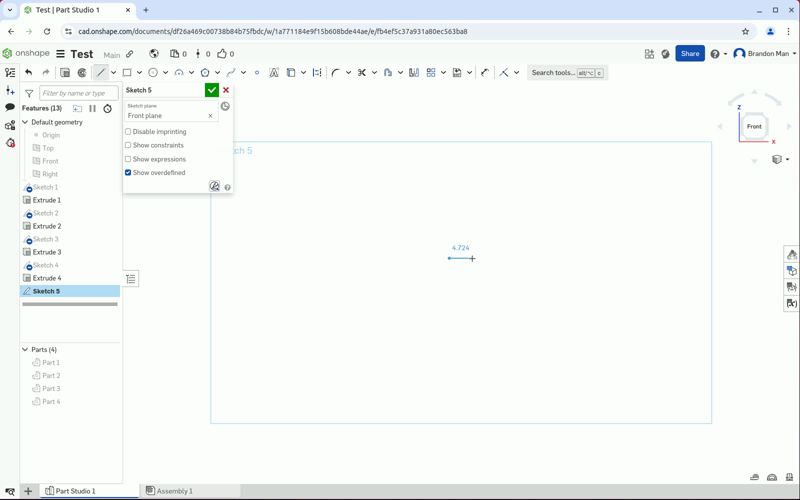
click(472, 258)
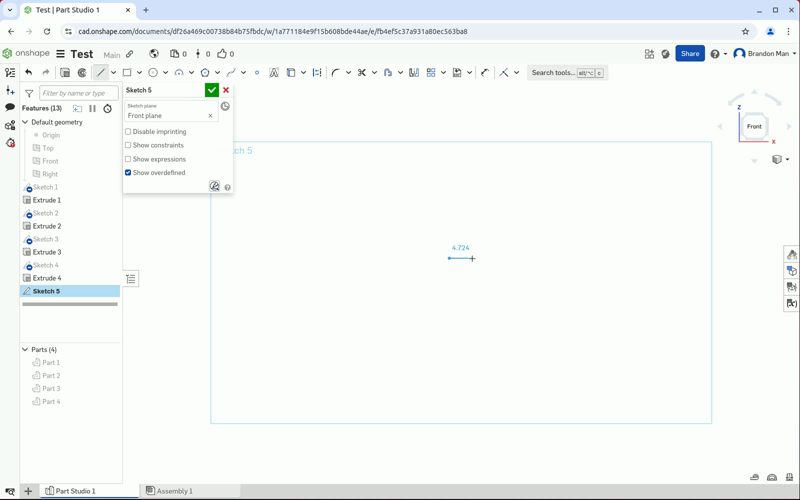
key_up(shift)
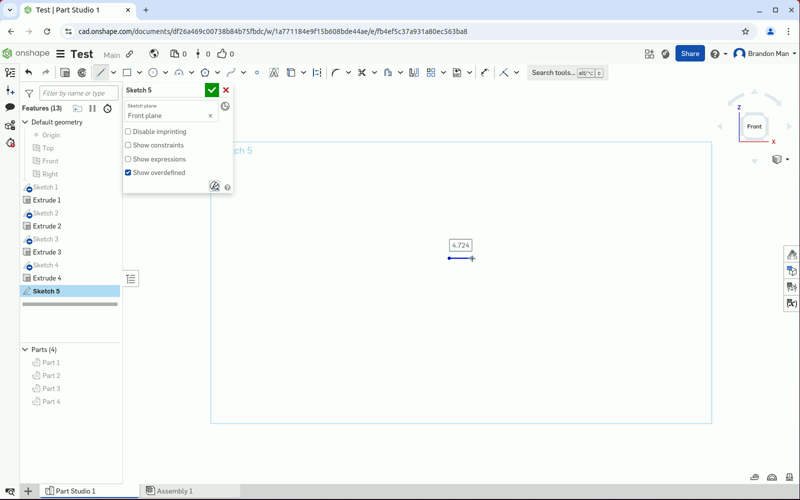
key_down(shift)
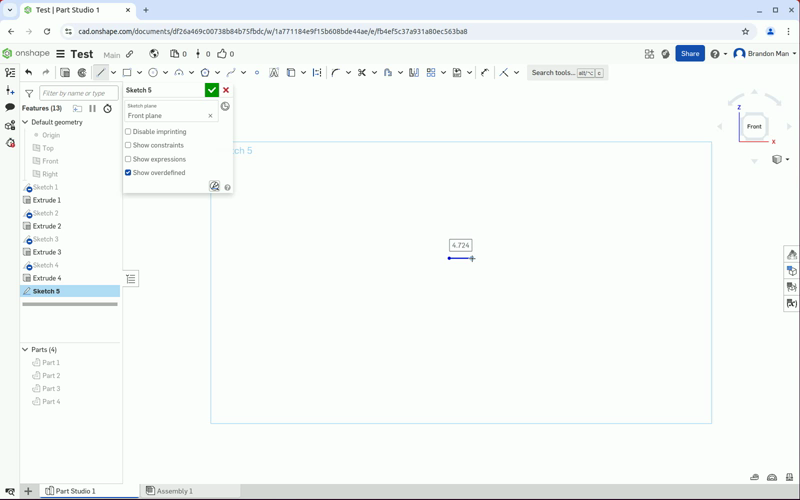
mouse_move(502, 258)
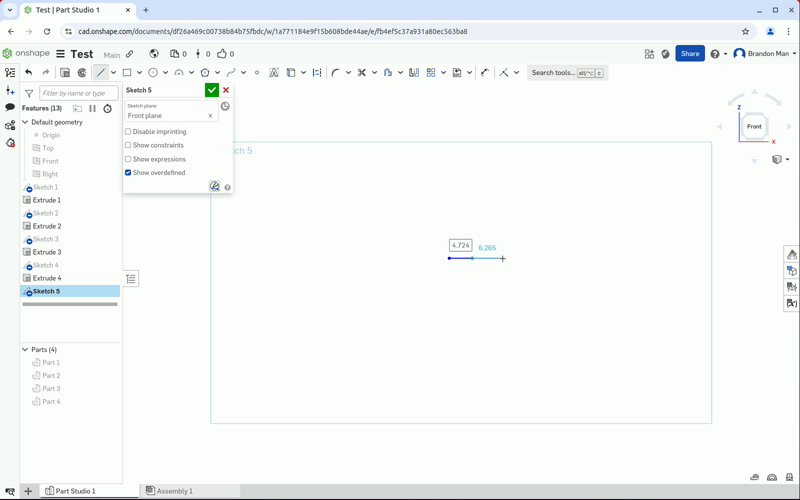
mouse_move(472, 231)
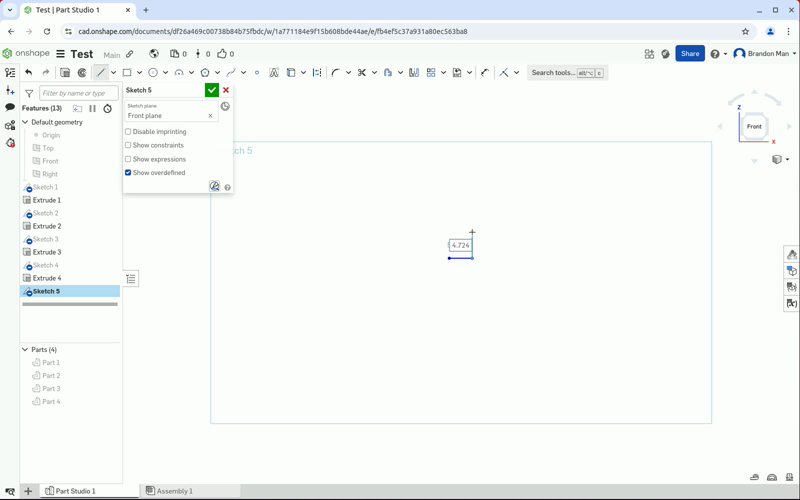
click(472, 231)
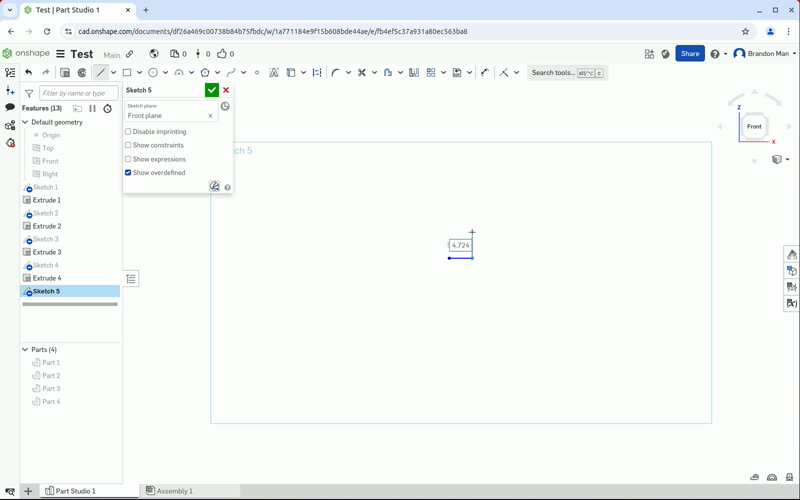
key_up(shift)
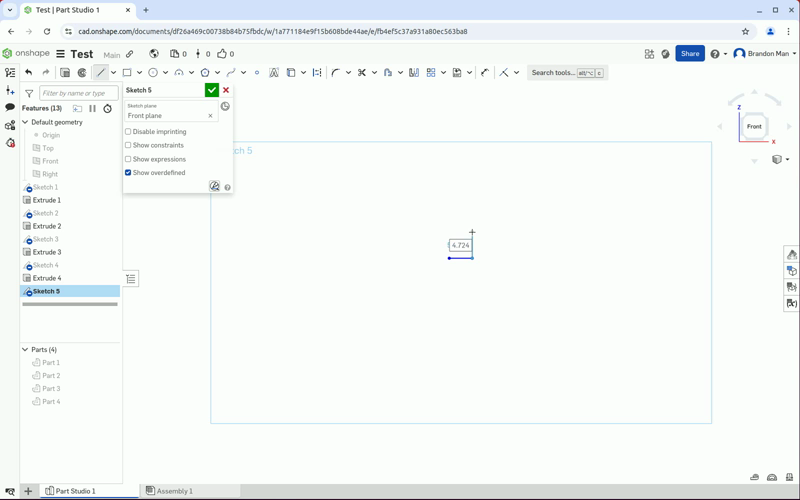
key_down(shift)
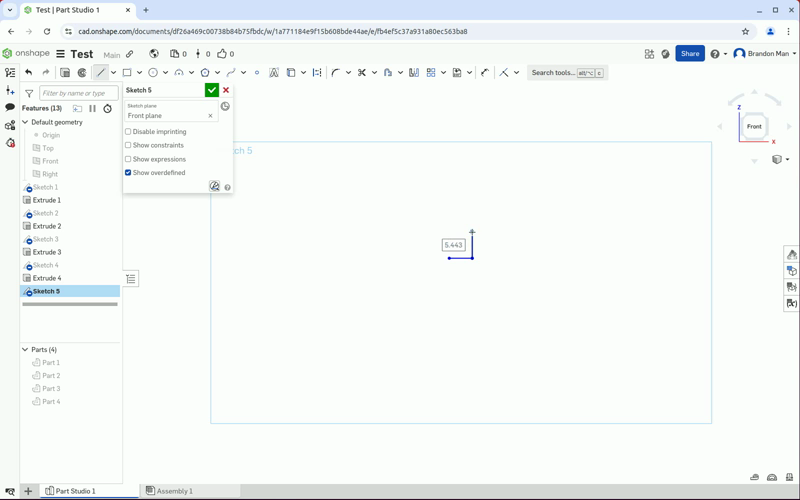
mouse_move(502, 231)
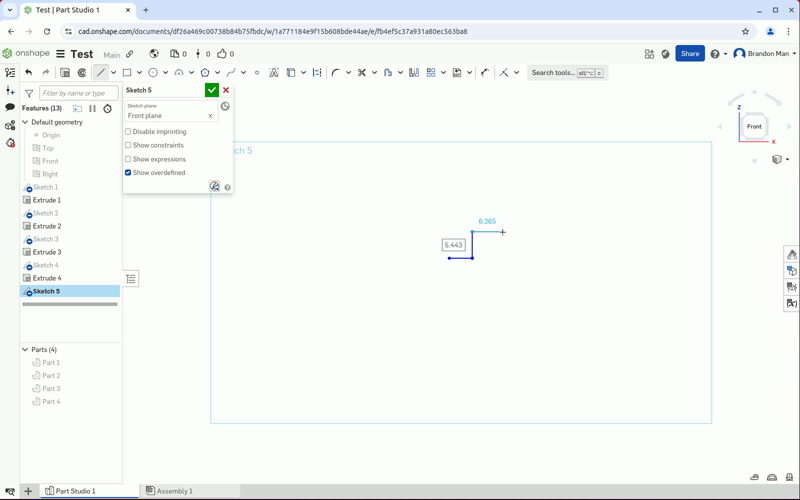
mouse_move(449, 231)
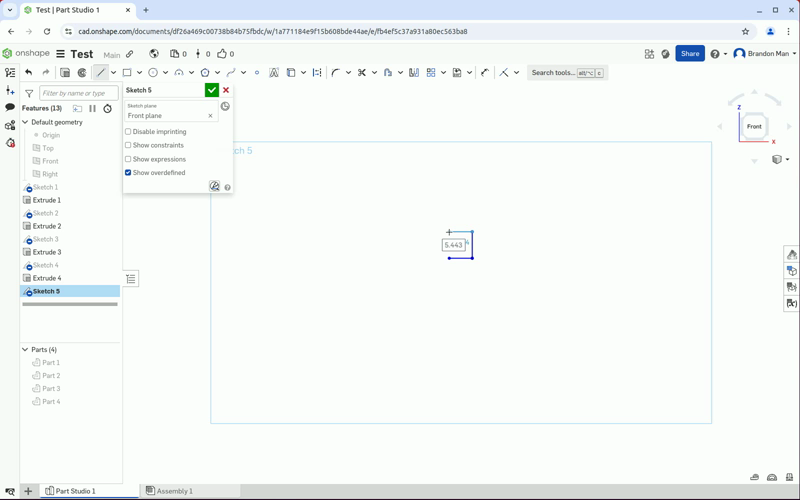
click(449, 231)
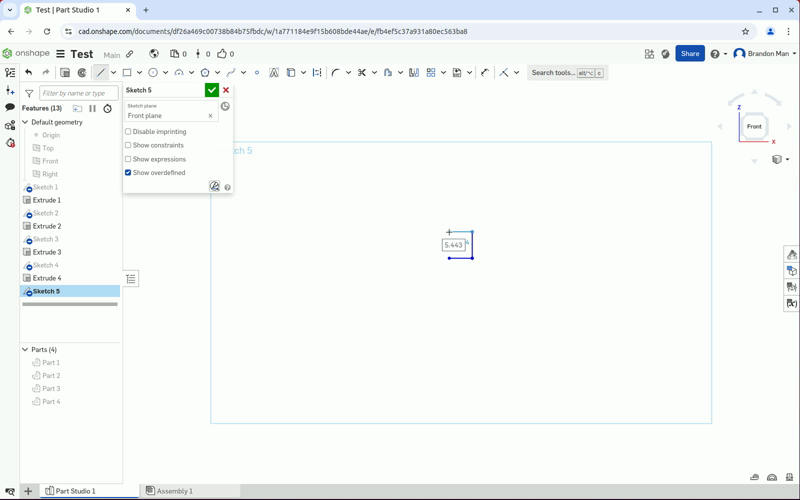
key_up(shift)
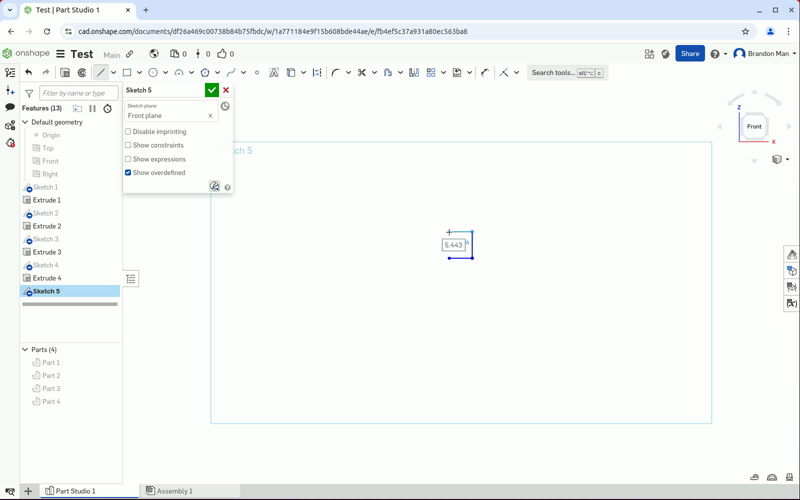
mouse_move(479, 231)
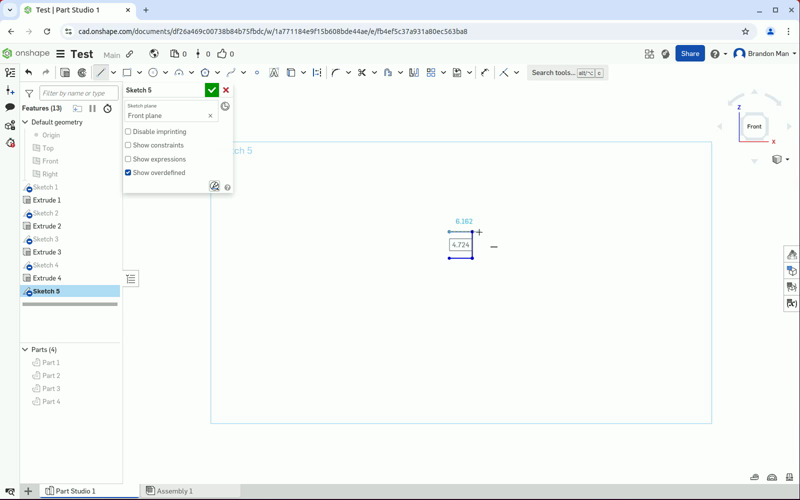
key_down(shift)
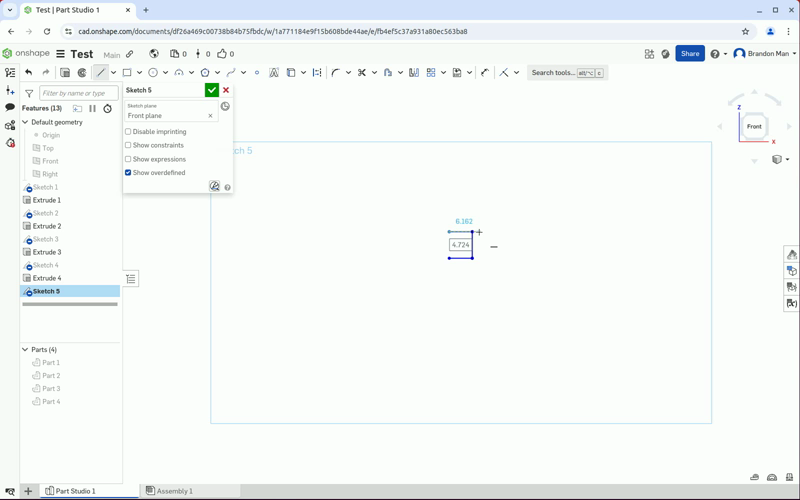
mouse_move(449, 258)
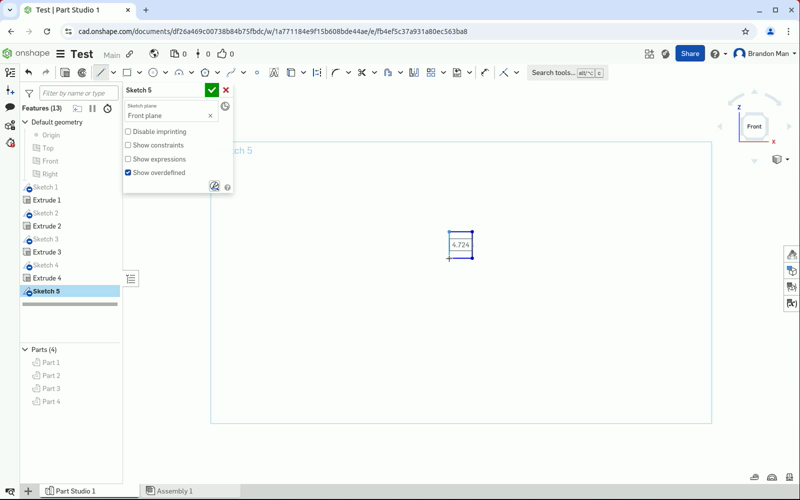
key_up(shift)
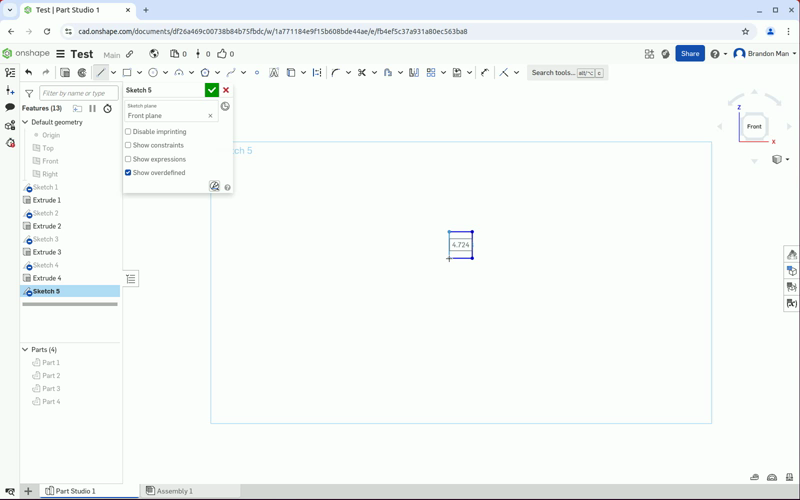
click(449, 258)
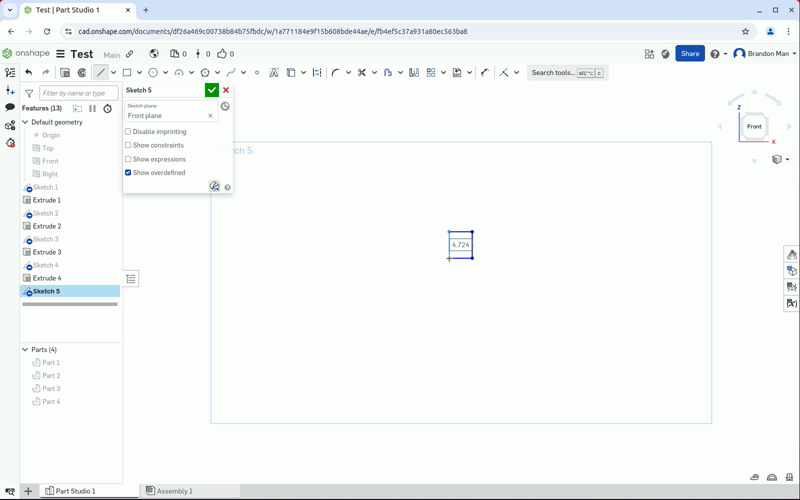
key(esc)
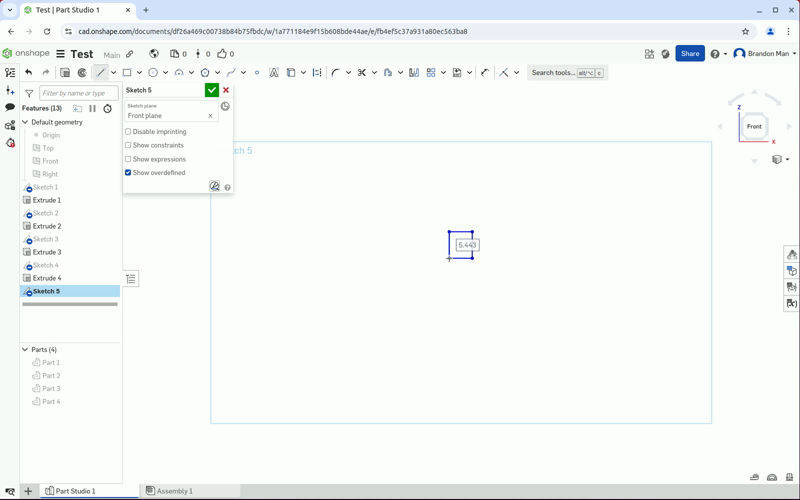
mouse_move(456, 234)
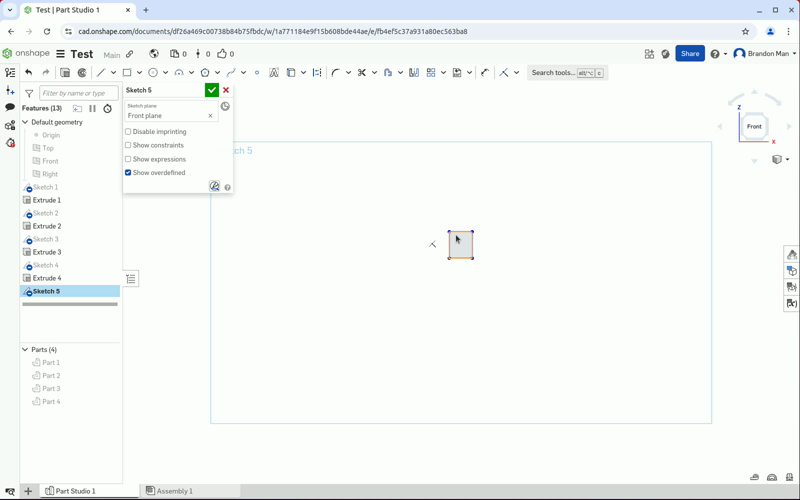
scroll(6)
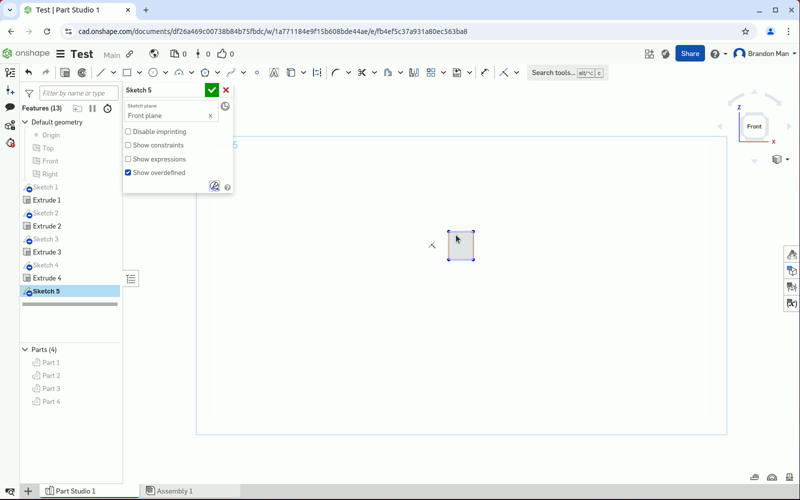
scroll(6)
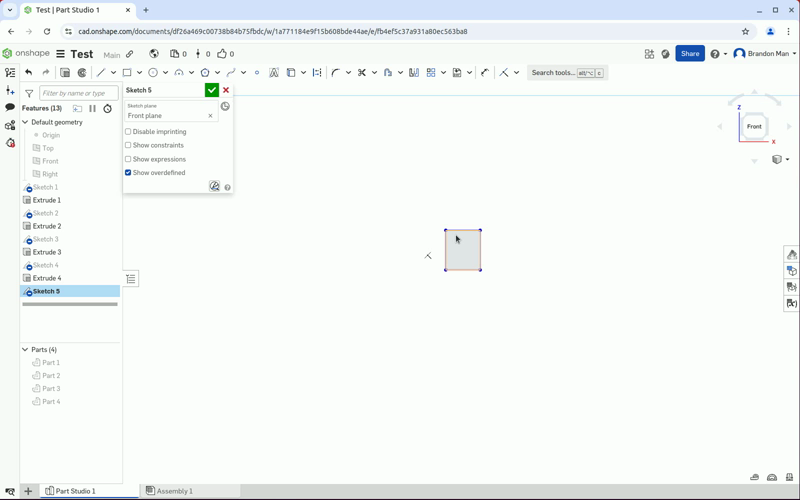
scroll(6)
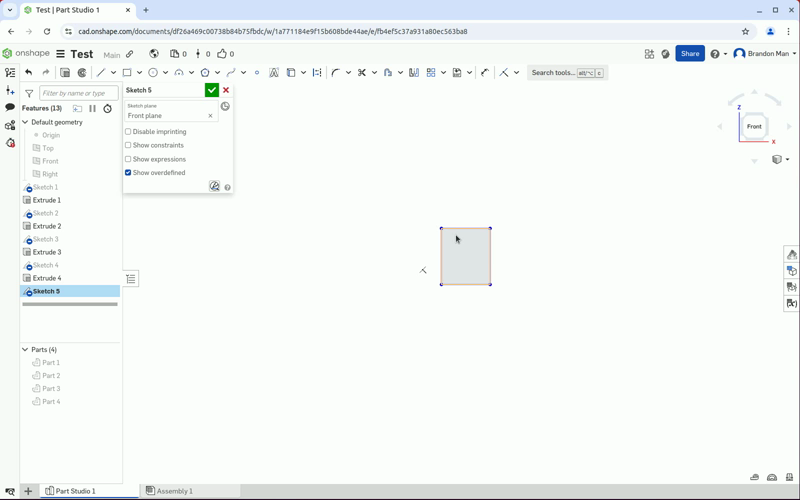
scroll(6)
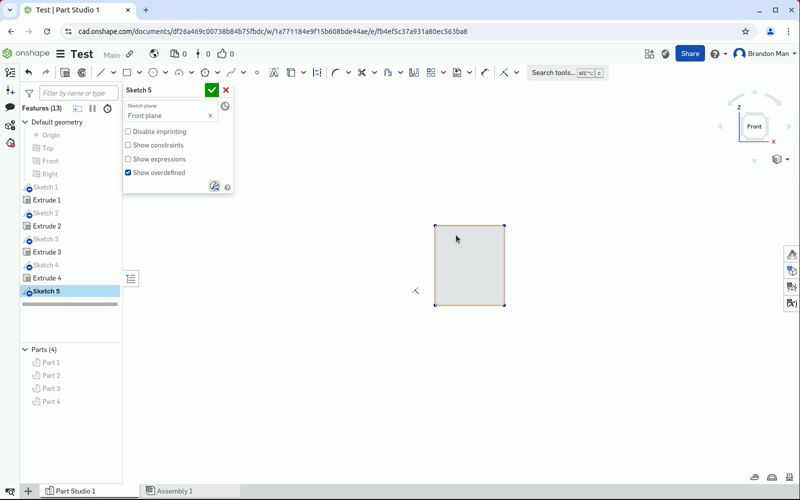
scroll(6)
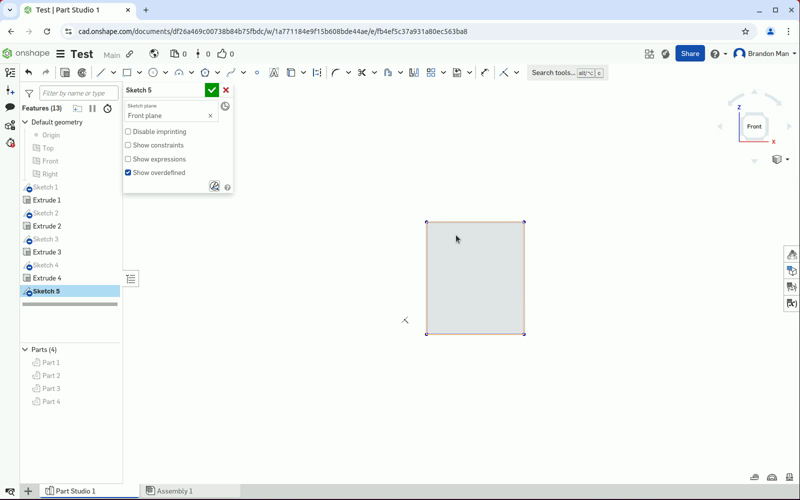
scroll(6)
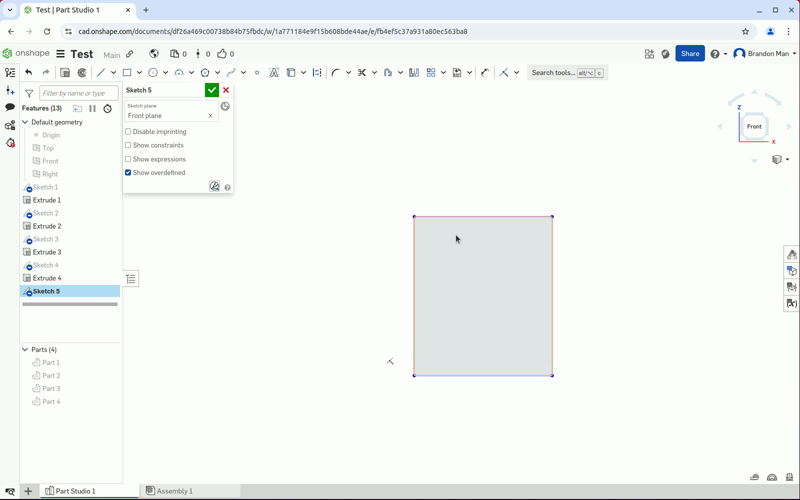
scroll(6)
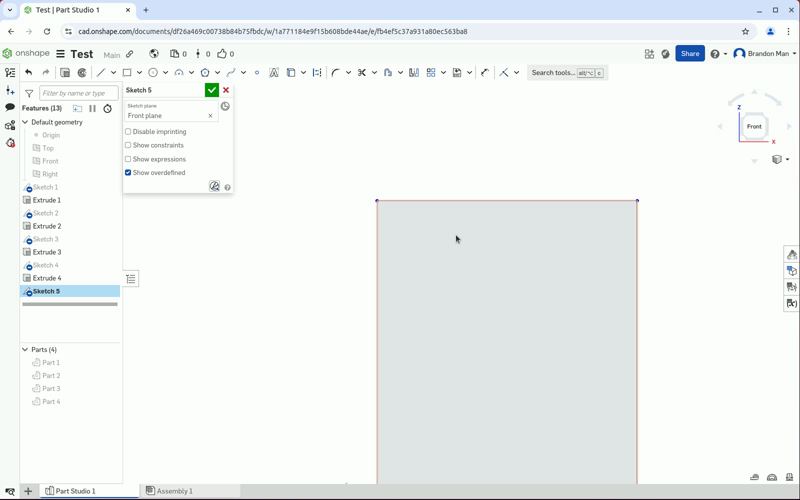
click(456, 234)
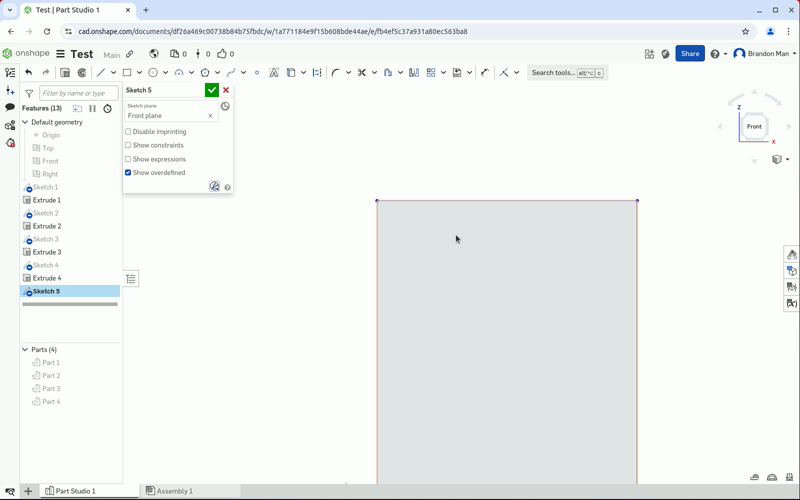
scroll(-6)
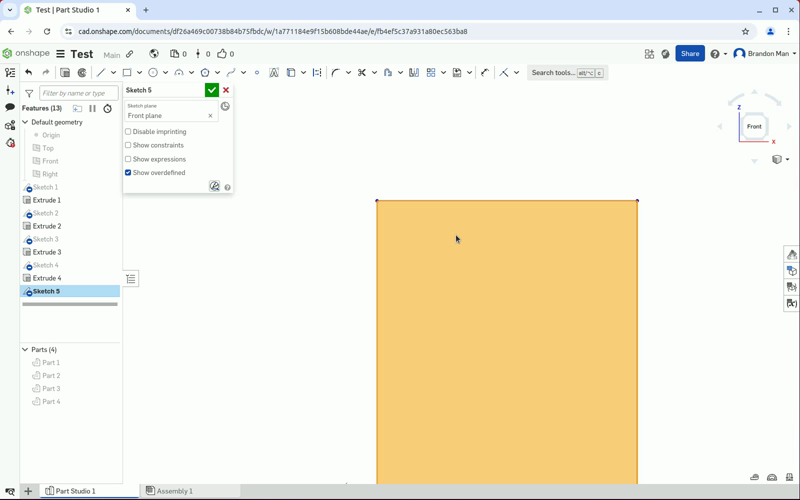
scroll(-6)
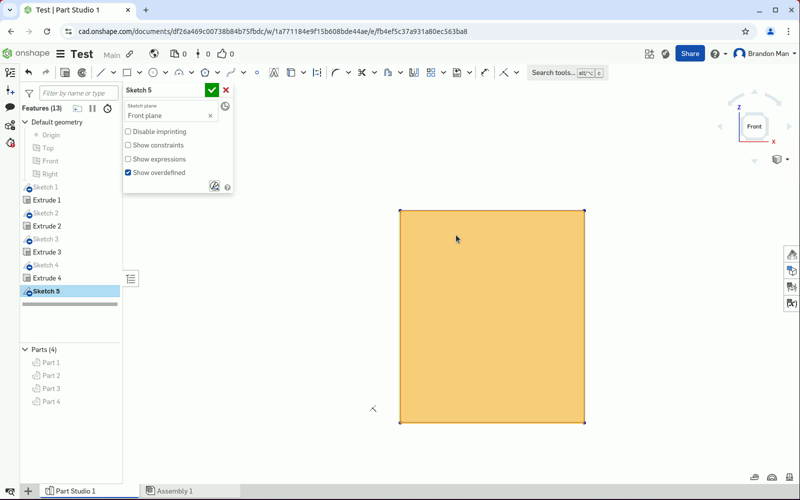
scroll(-6)
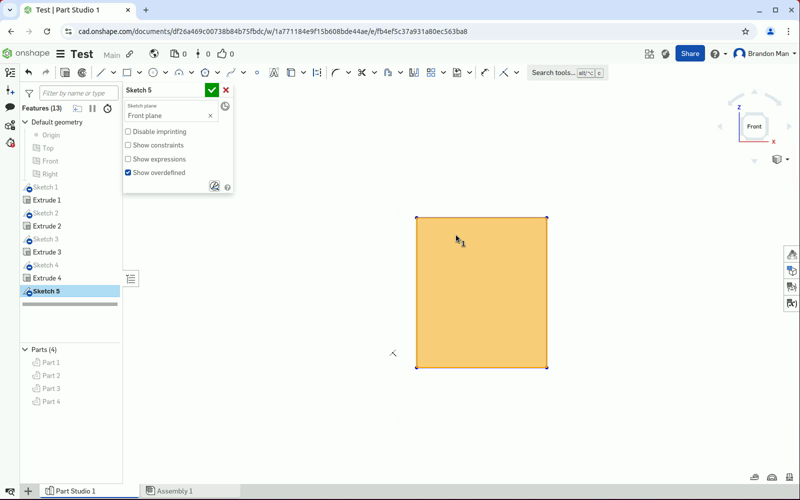
scroll(-6)
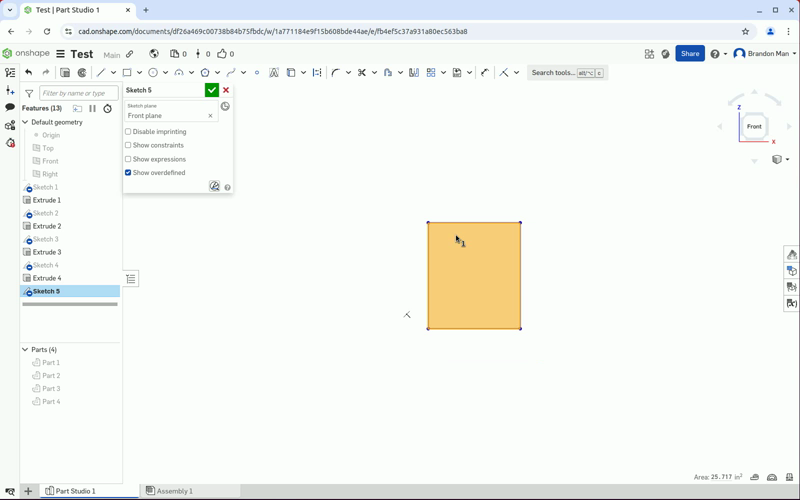
scroll(-6)
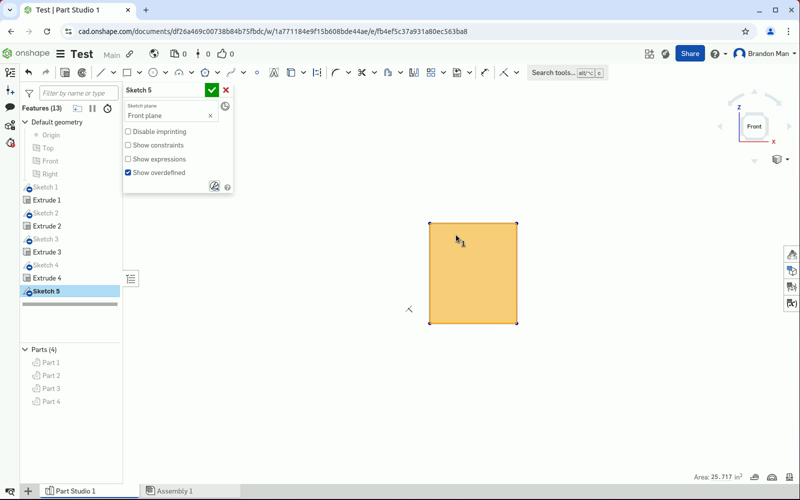
scroll(-6)
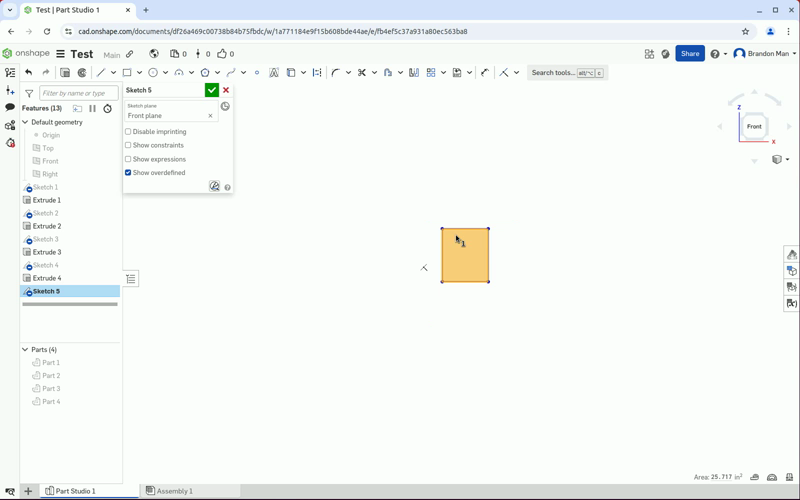
scroll(-6)
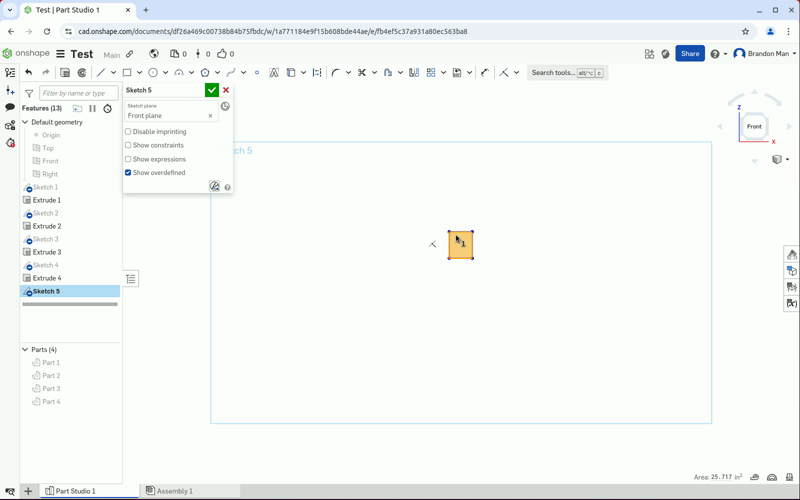
mouse_move(73, 352)
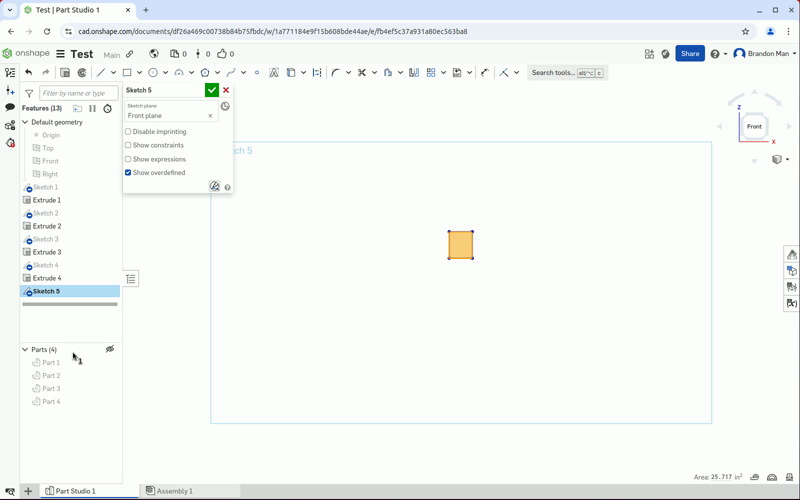
key(shift+y)
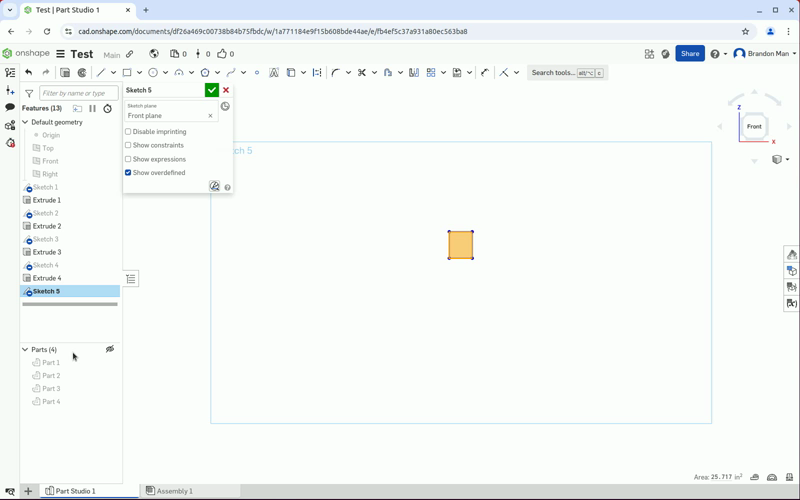
key(shift+e)
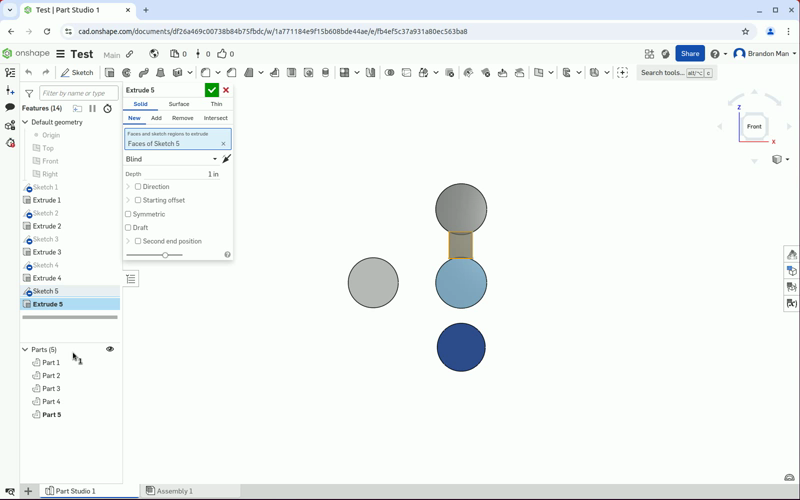
mouse_move(143, 106)
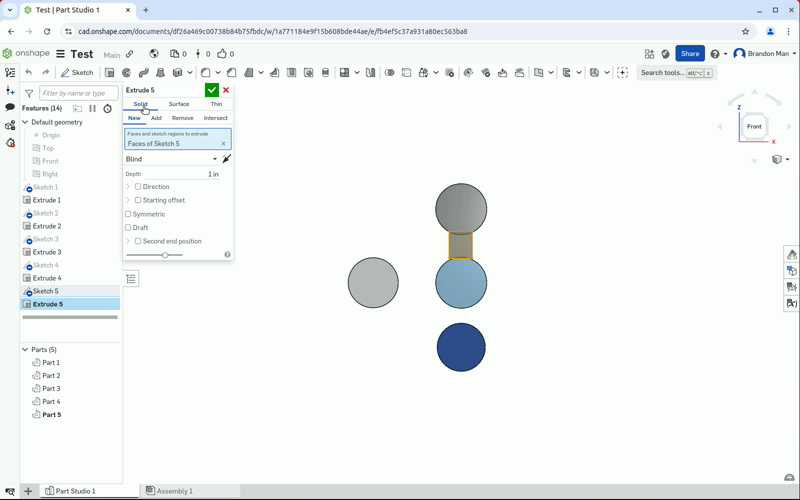
click(143, 106)
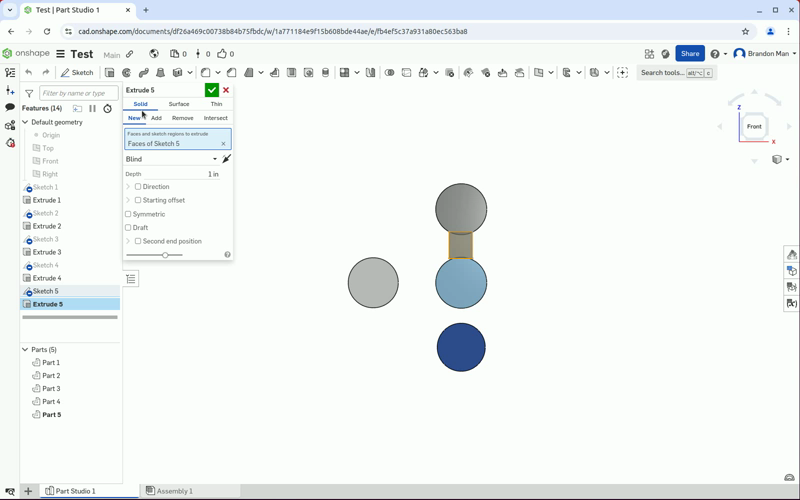
mouse_move(137, 120)
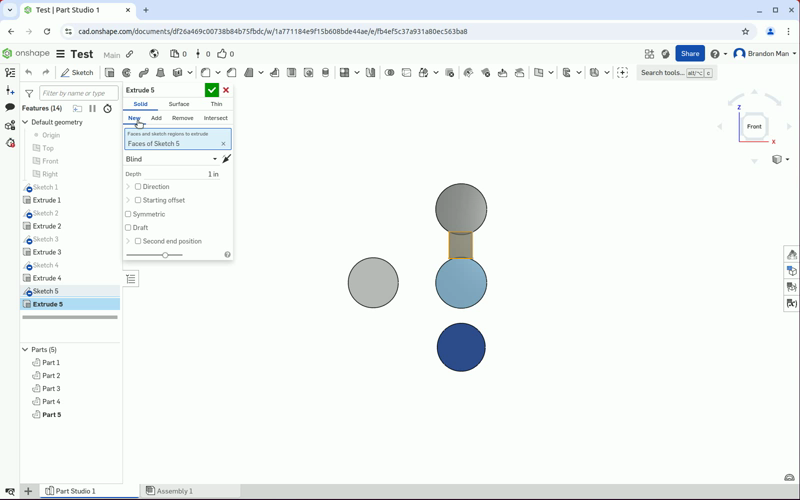
click(137, 120)
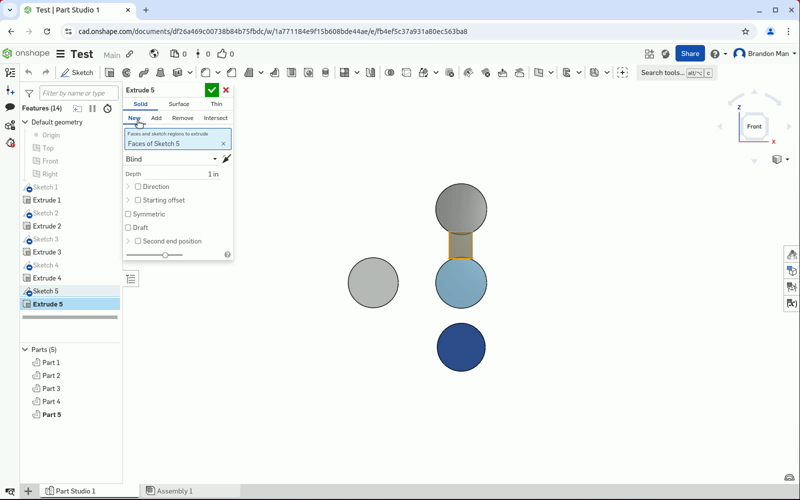
key(tab, 4)
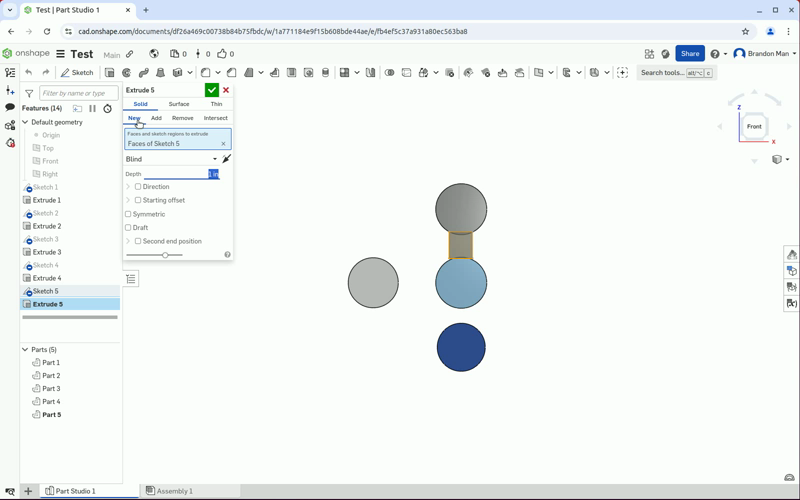
text(8.906)
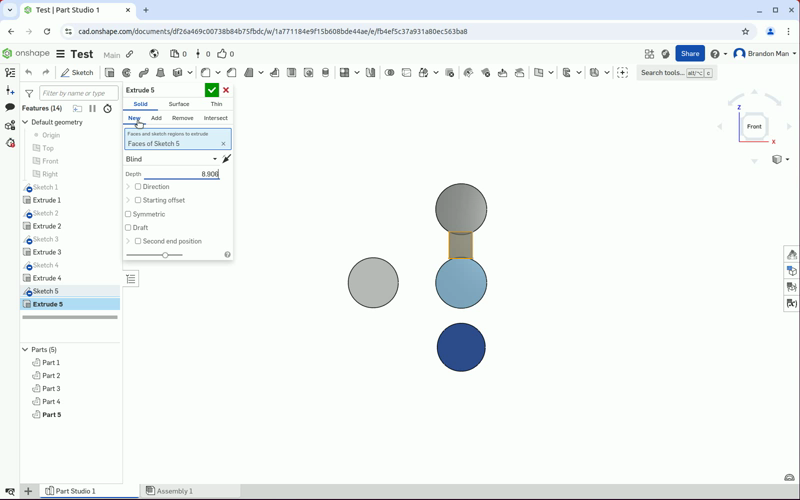
key(enter)
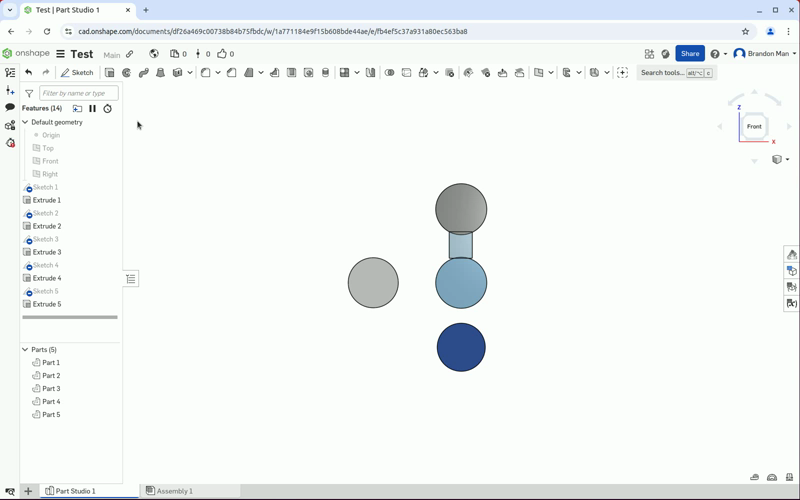
key(shift+h)
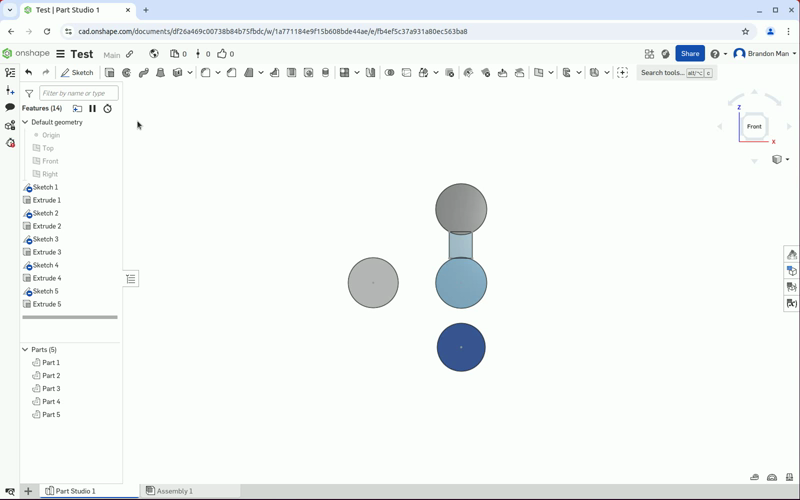
key(shift+h)
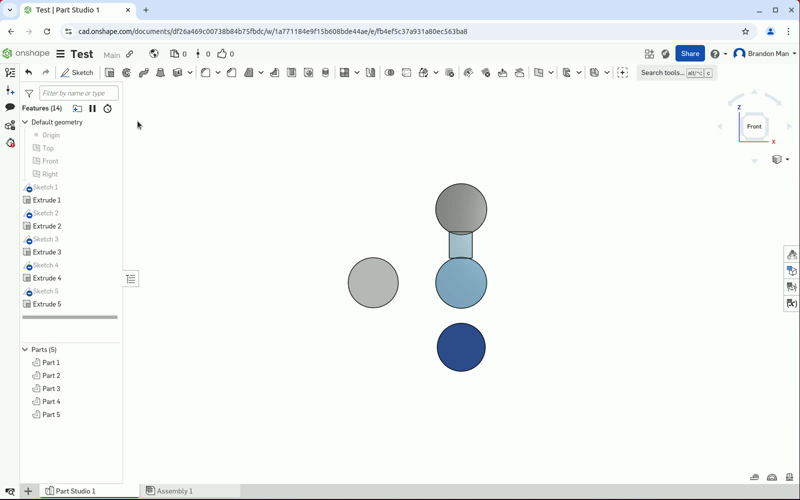
mouse_move(73, 189)
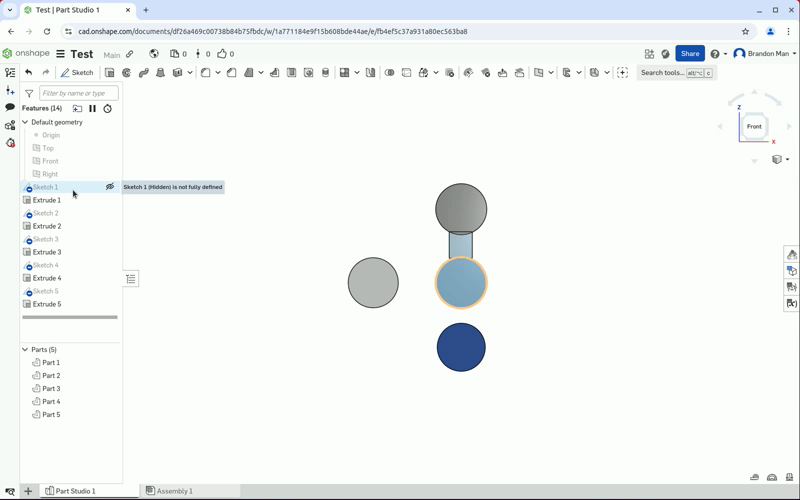
click(73, 189)
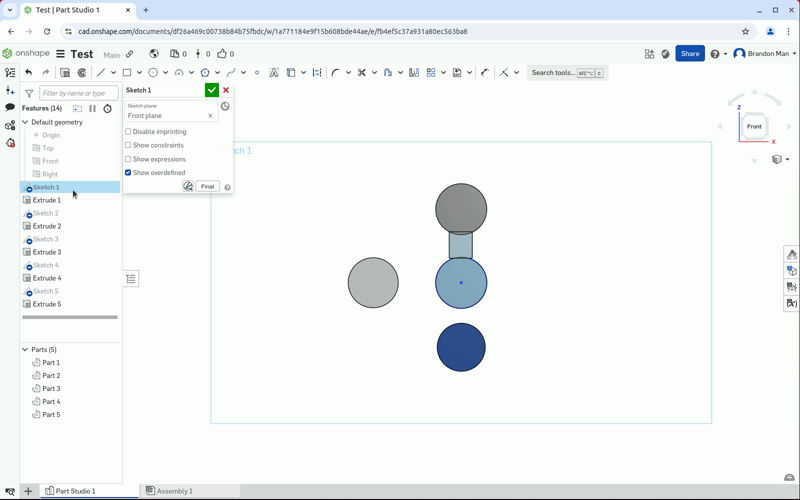
mouse_move(229, 92)
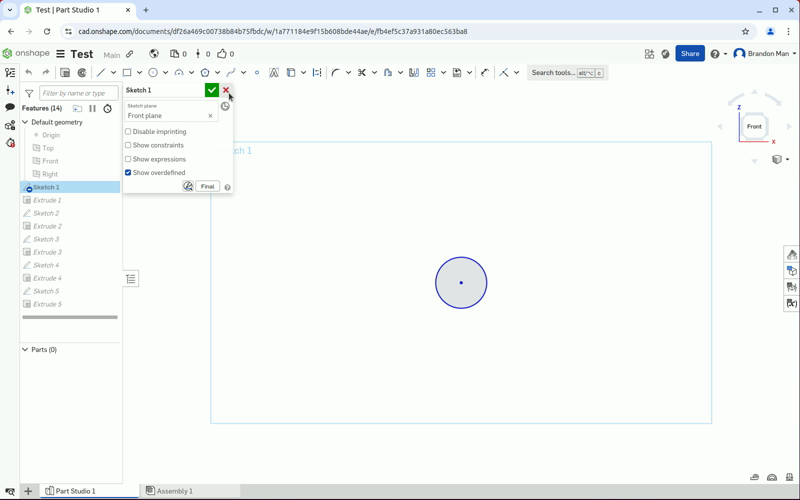
click(229, 92)
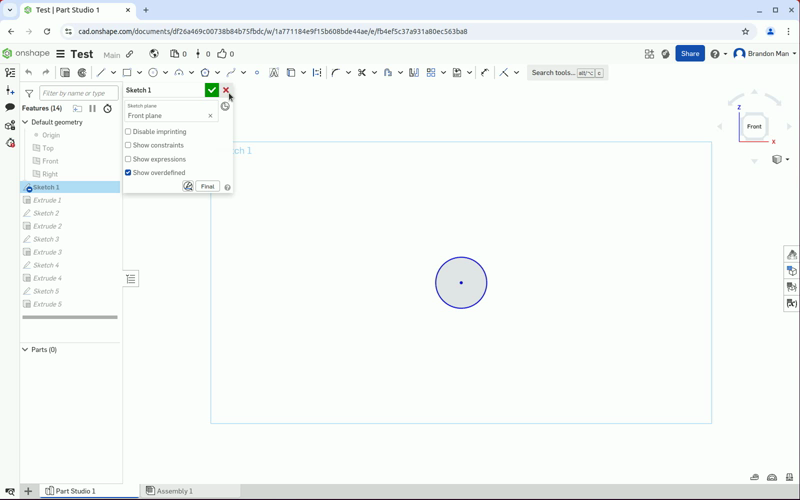
key(shift+s)
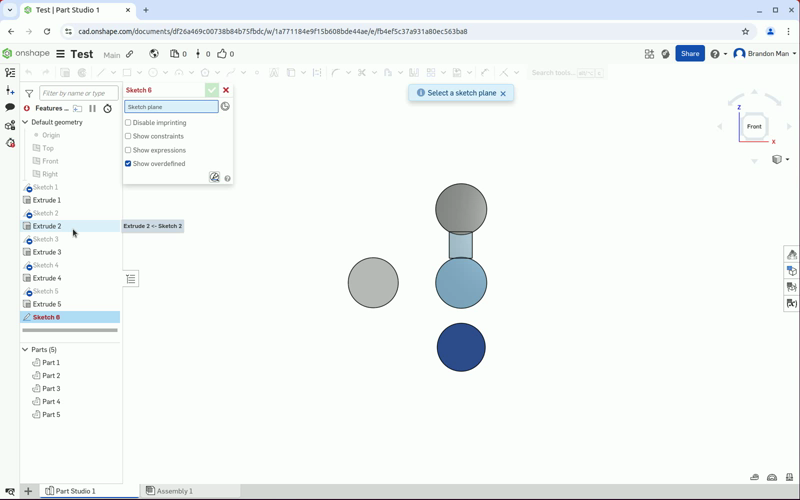
scroll(3)
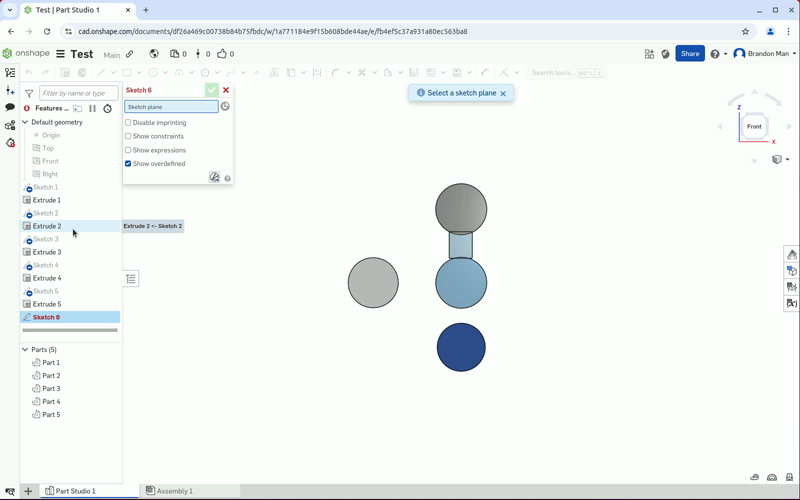
mouse_move(73, 163)
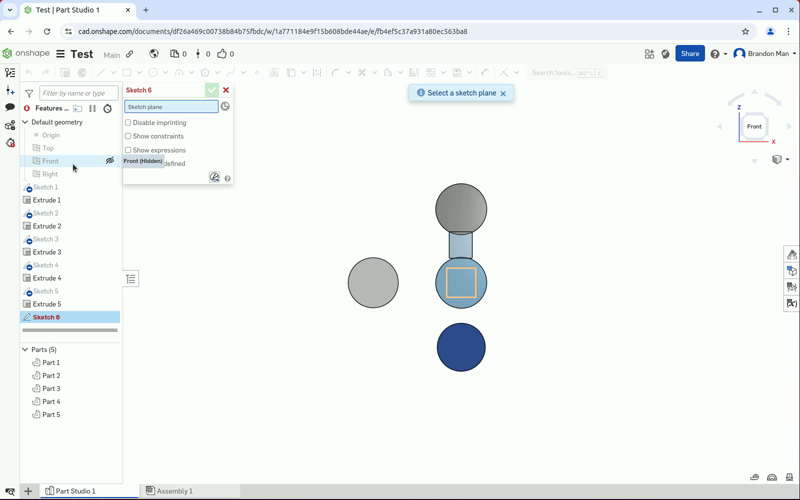
click(73, 163)
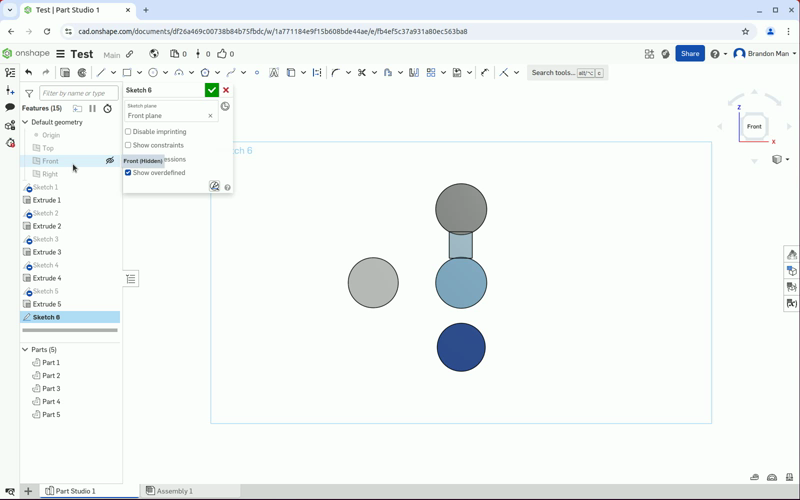
mouse_move(73, 352)
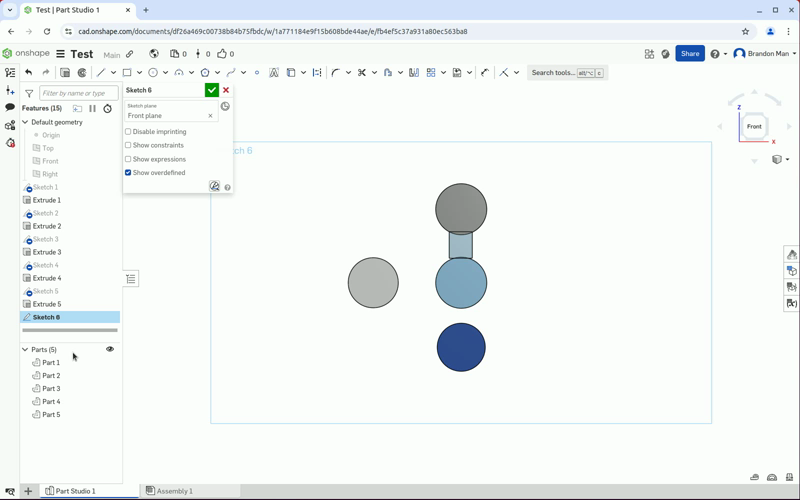
key(y)
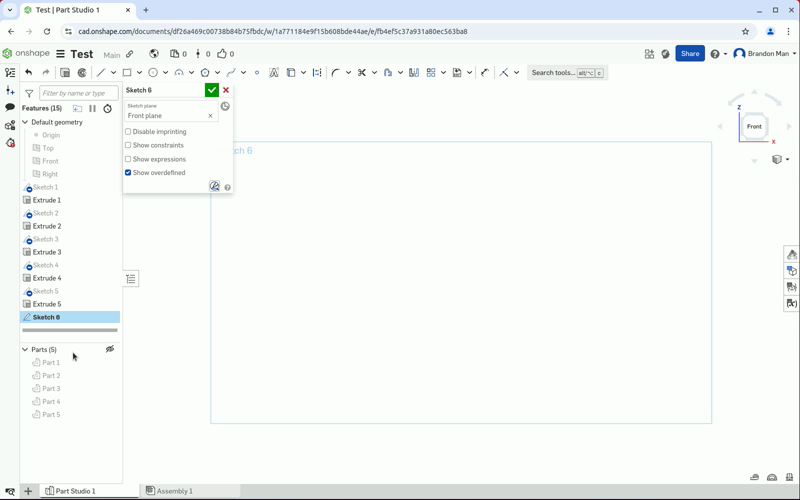
key(l)
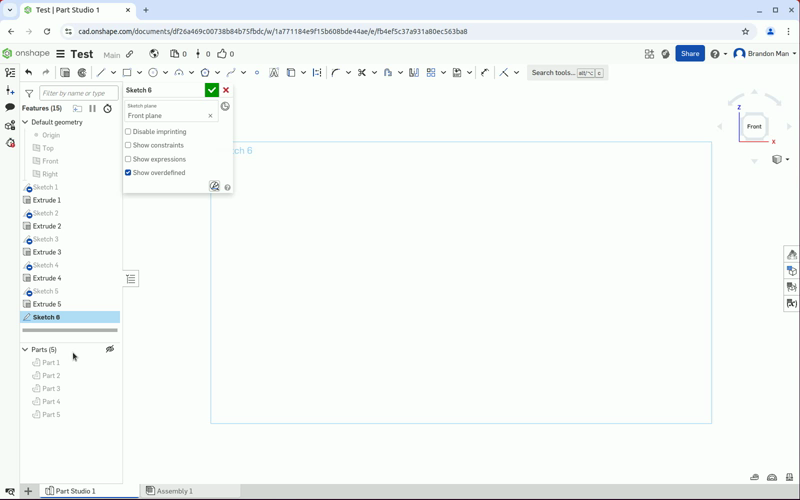
key_down(shift)
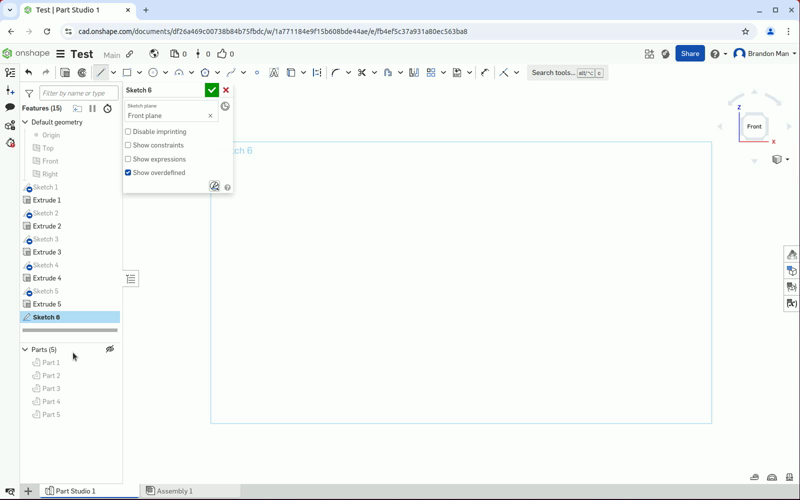
mouse_move(449, 328)
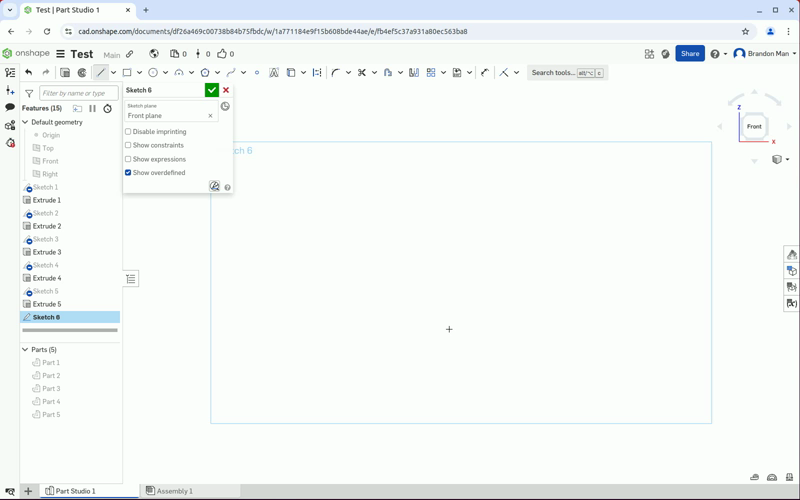
click(449, 328)
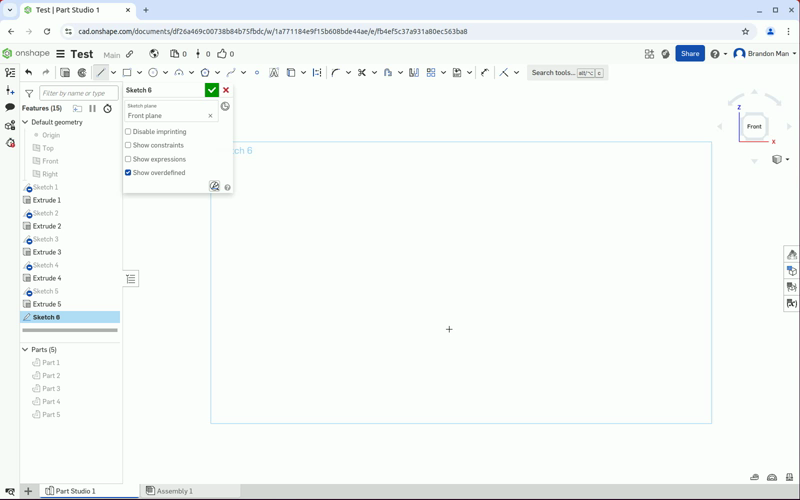
key_up(shift)
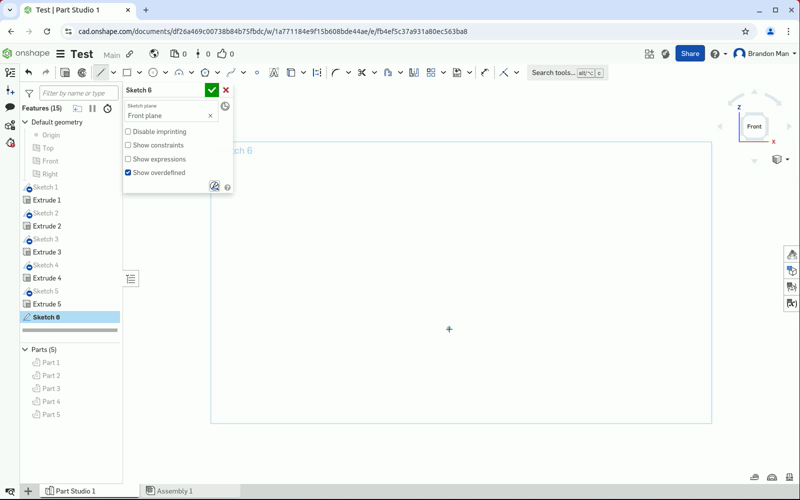
key_down(shift)
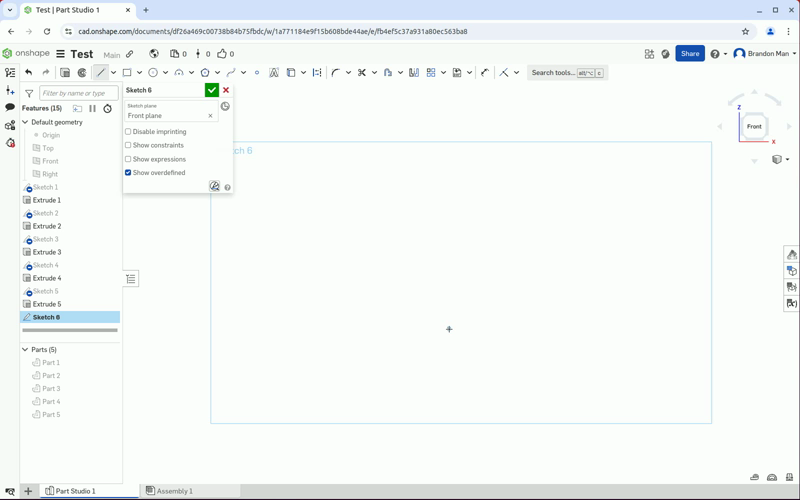
mouse_move(479, 328)
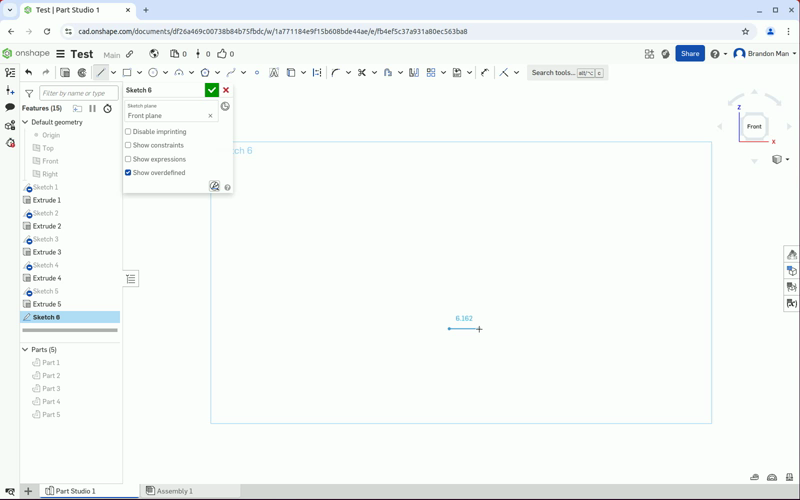
mouse_move(472, 328)
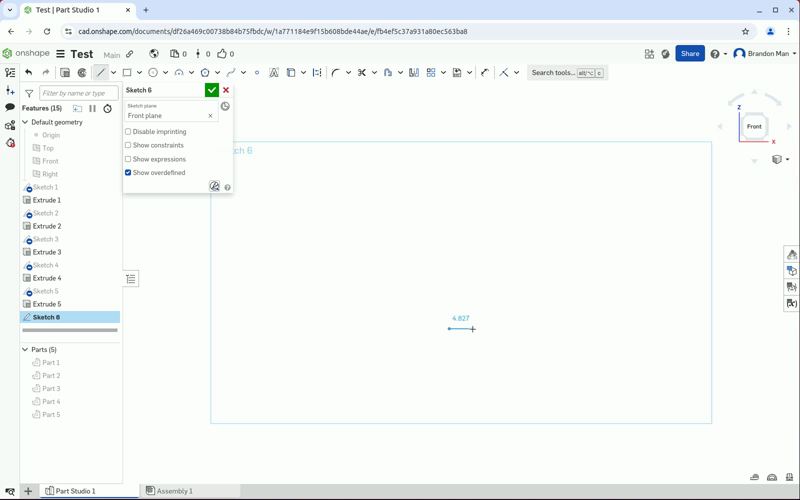
click(472, 328)
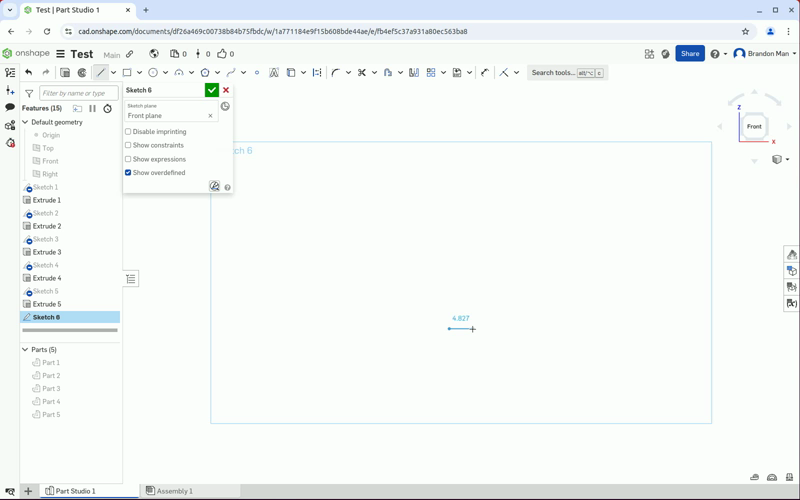
key_up(shift)
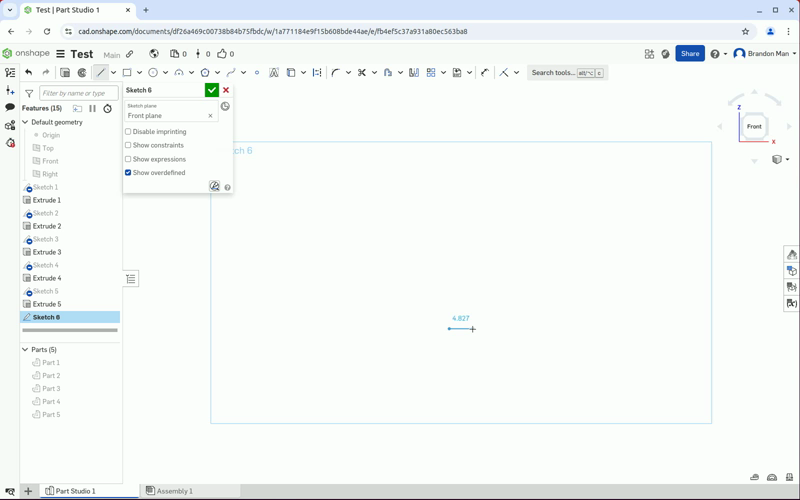
key_down(shift)
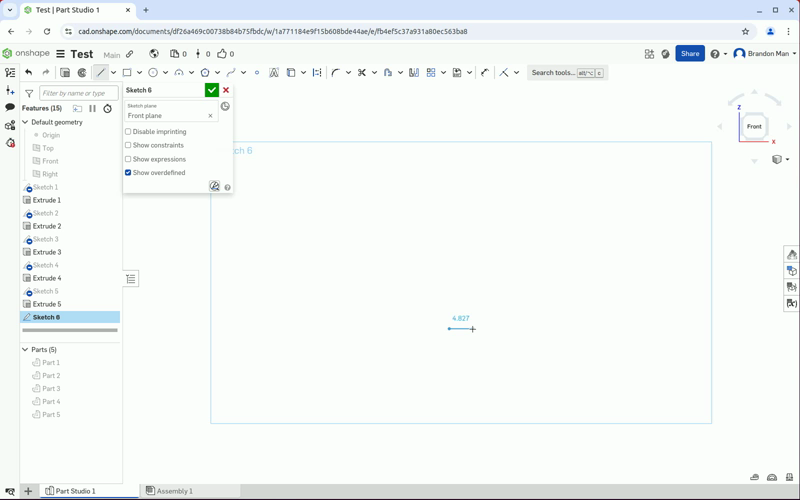
mouse_move(502, 328)
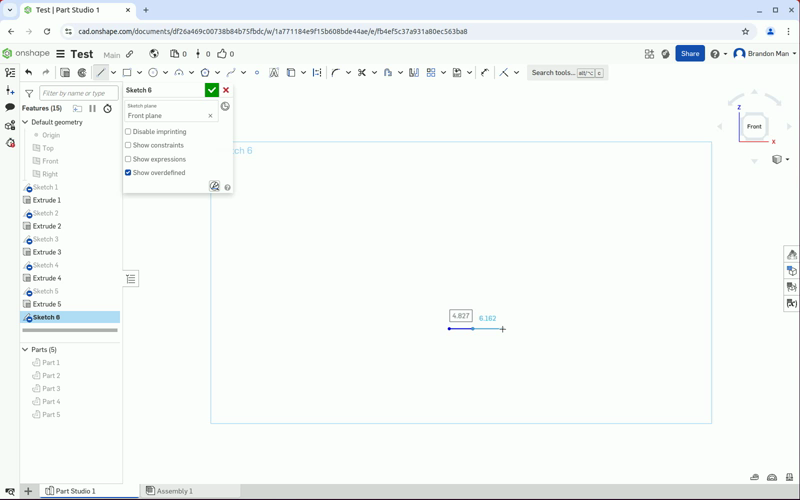
mouse_move(472, 304)
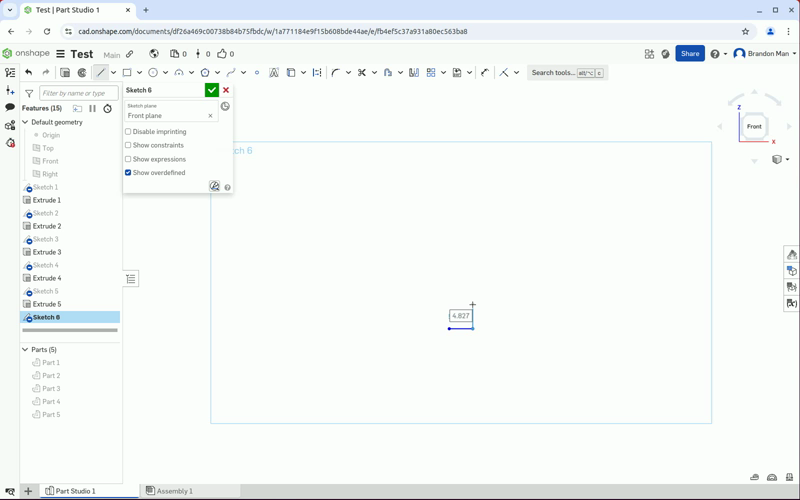
click(472, 304)
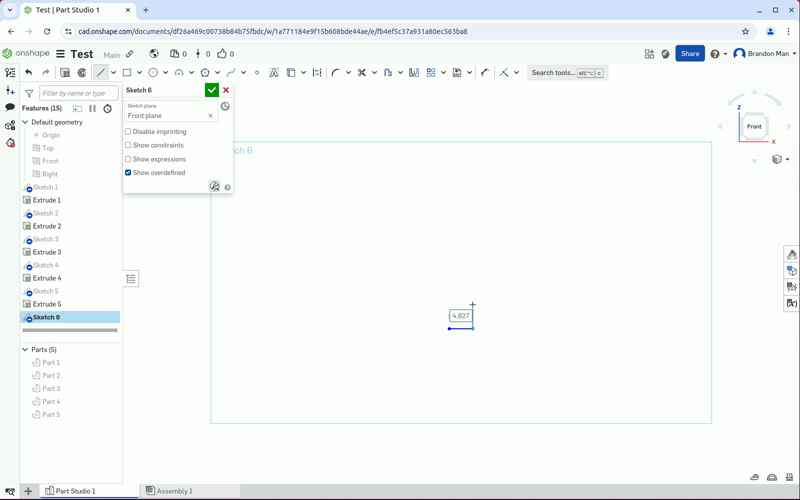
key_up(shift)
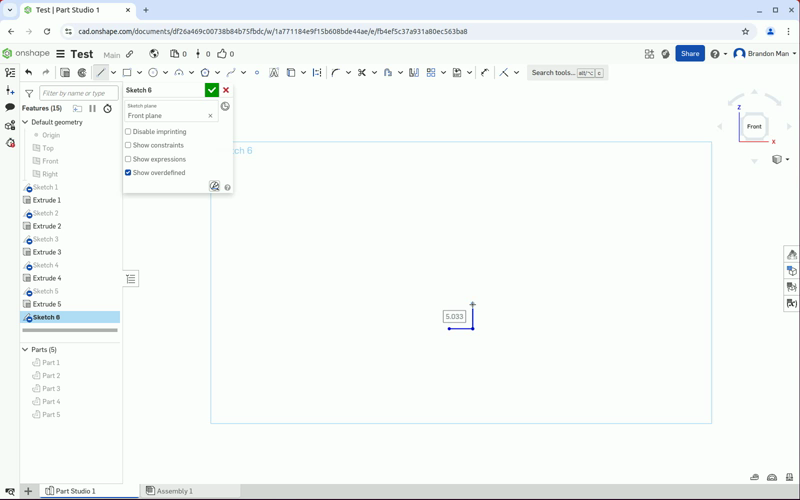
key_down(shift)
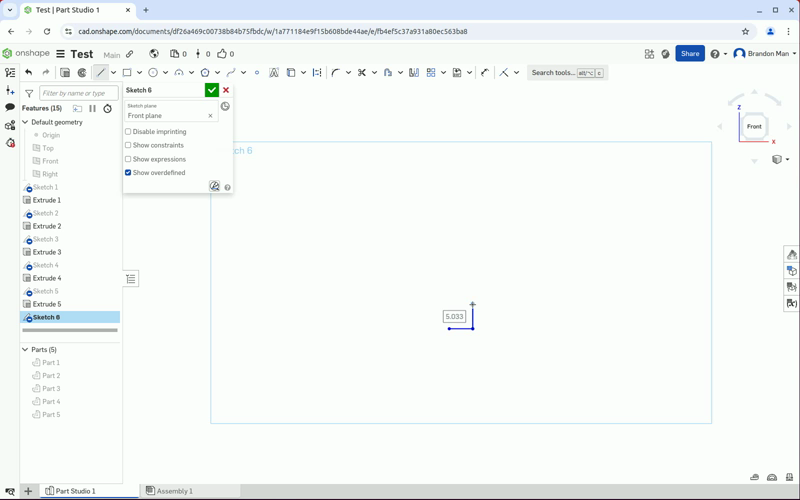
mouse_move(502, 304)
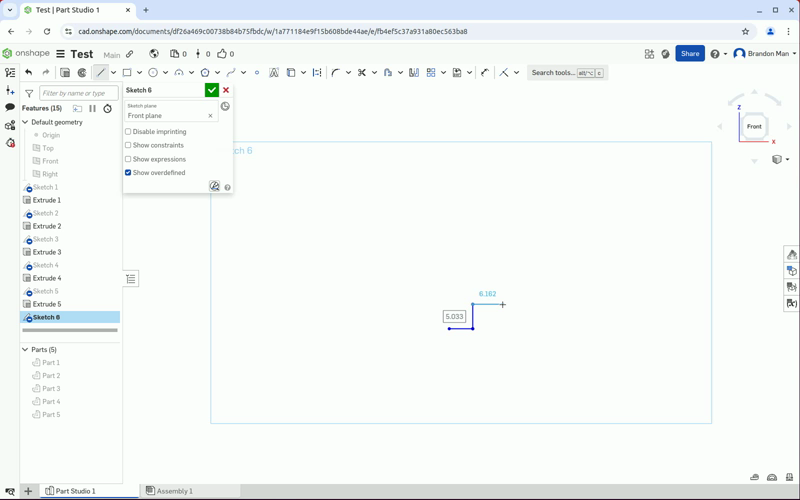
mouse_move(449, 304)
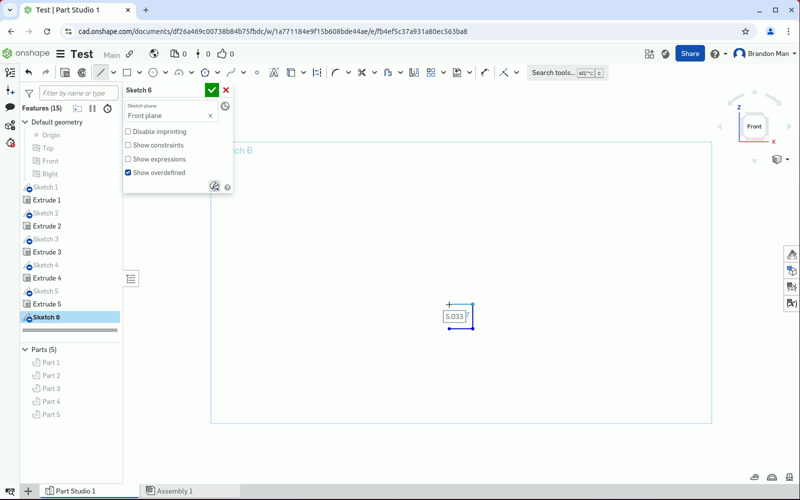
click(449, 304)
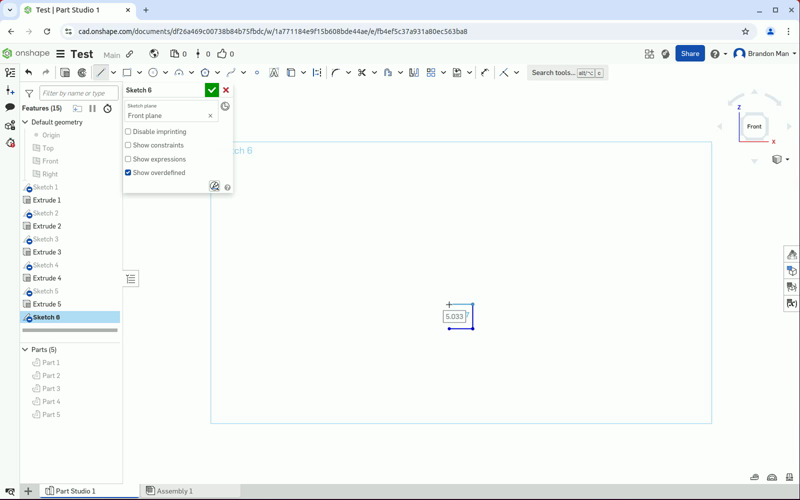
key_up(shift)
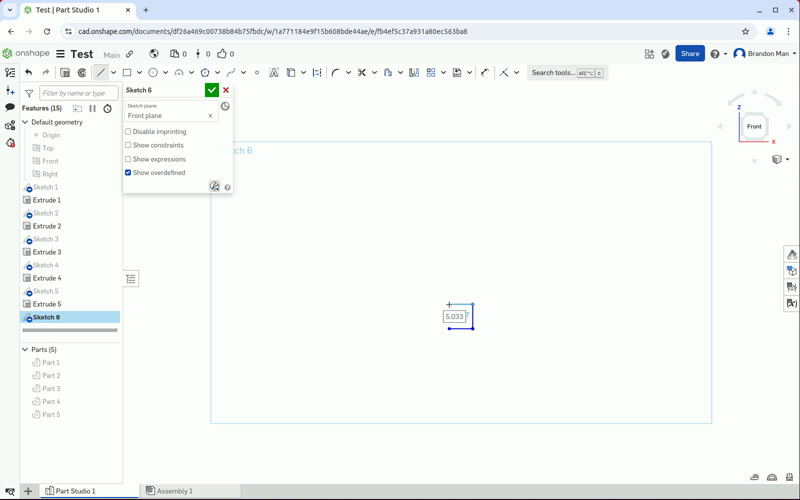
mouse_move(479, 304)
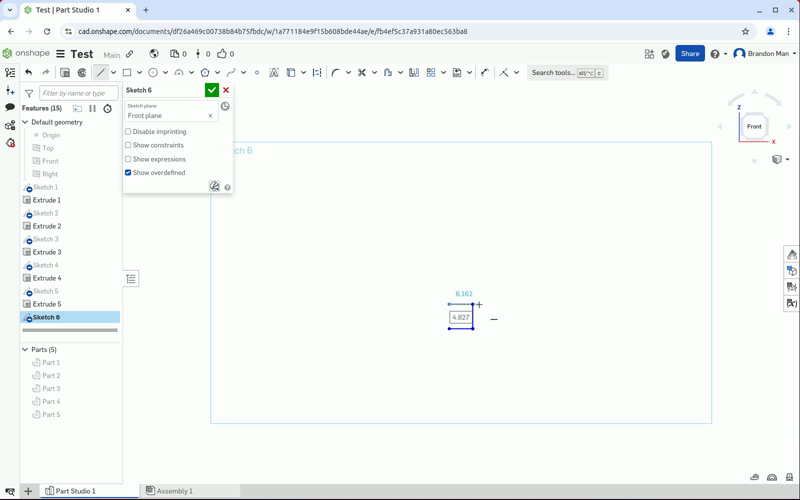
key_down(shift)
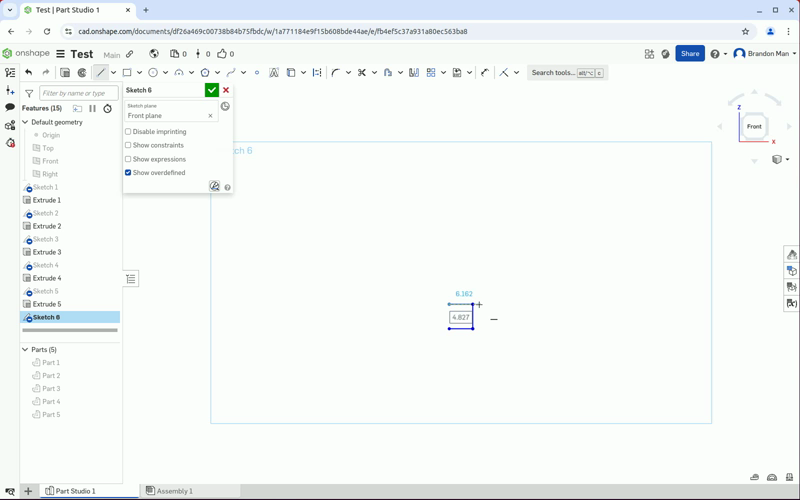
mouse_move(449, 328)
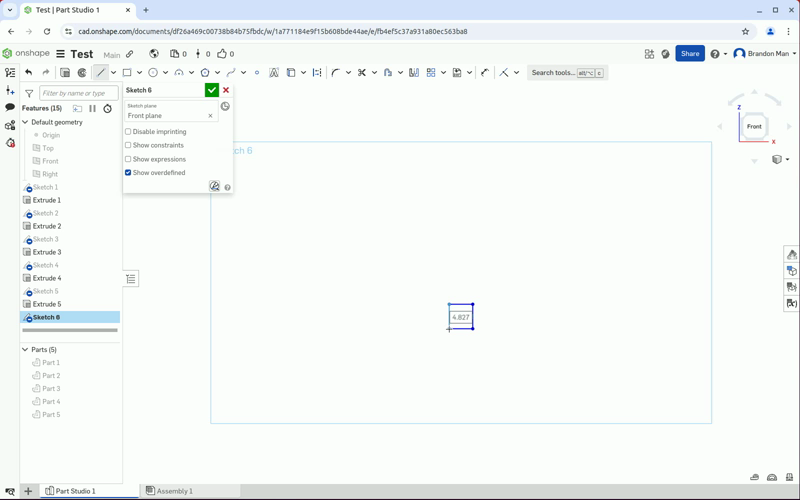
key_up(shift)
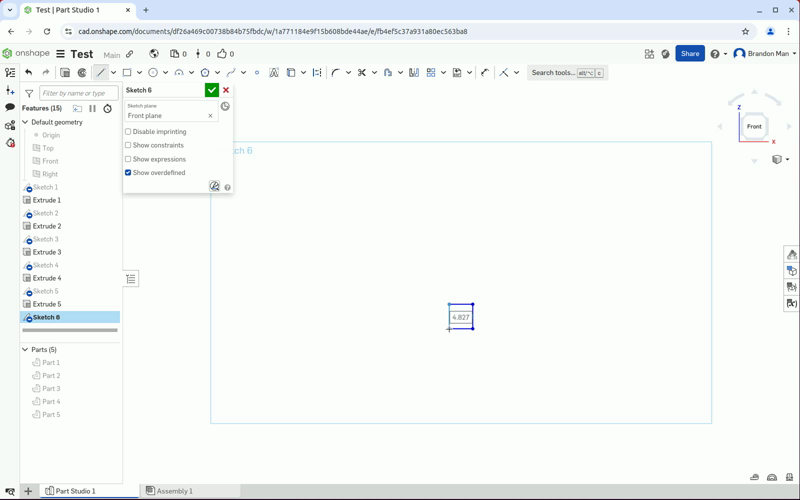
click(449, 328)
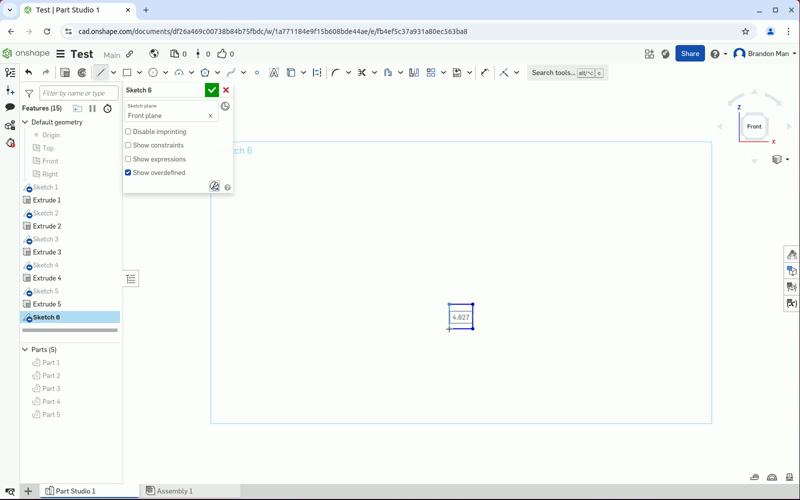
key(esc)
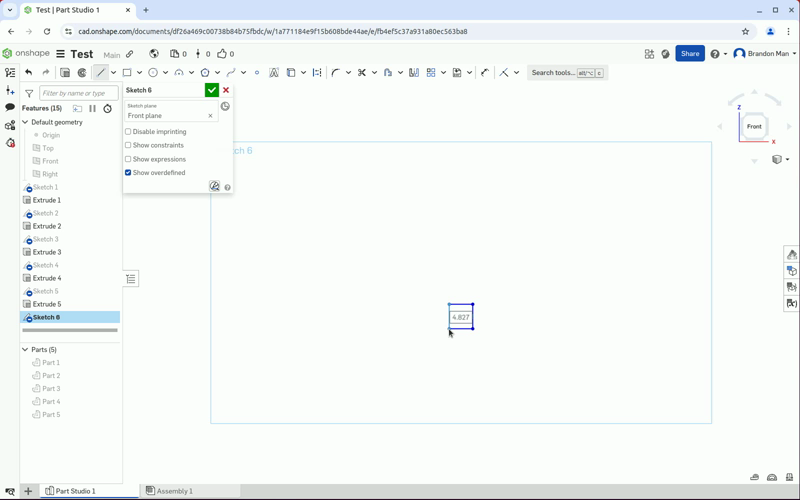
mouse_move(456, 319)
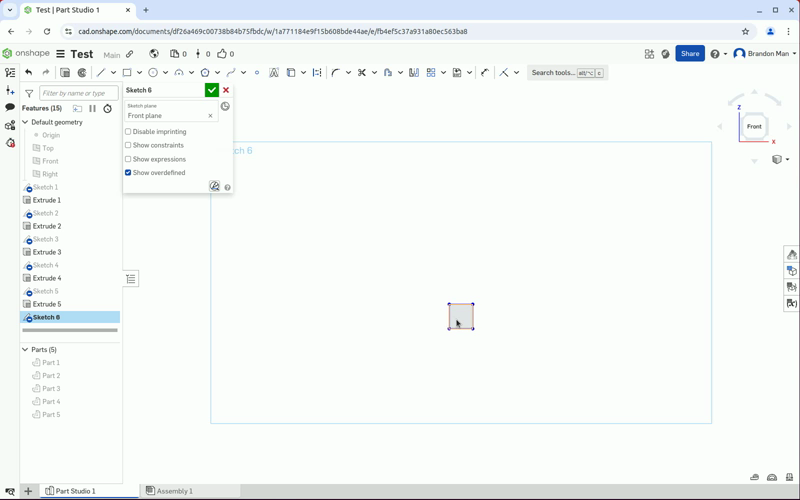
scroll(6)
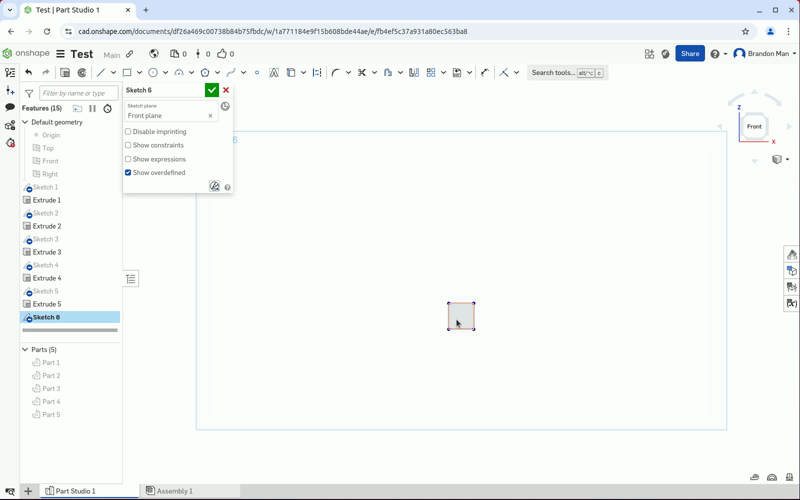
scroll(6)
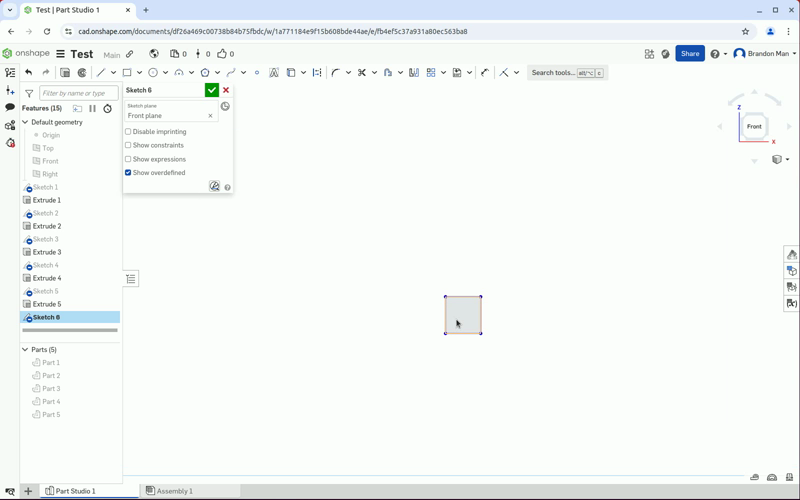
scroll(6)
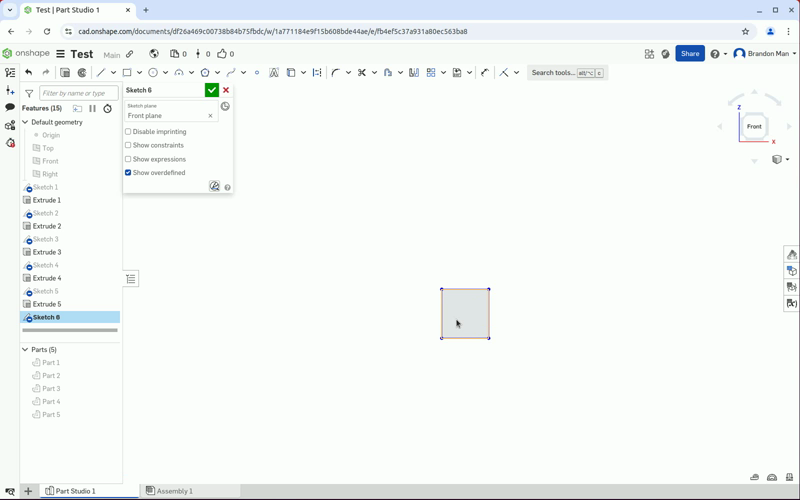
scroll(6)
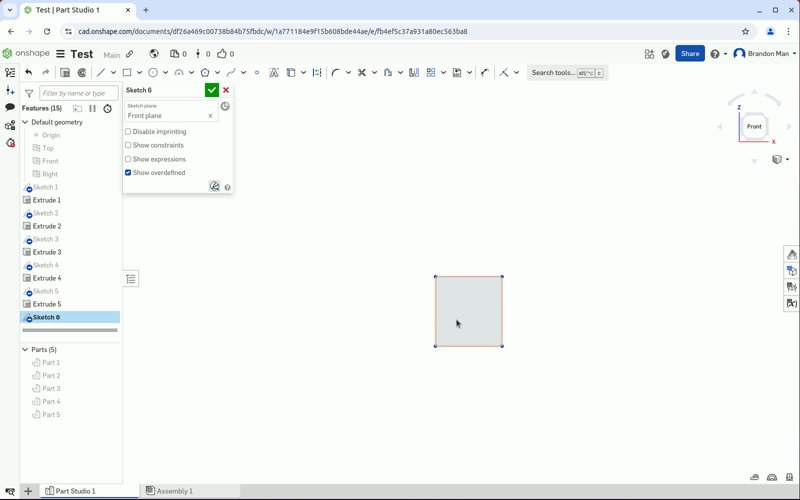
scroll(6)
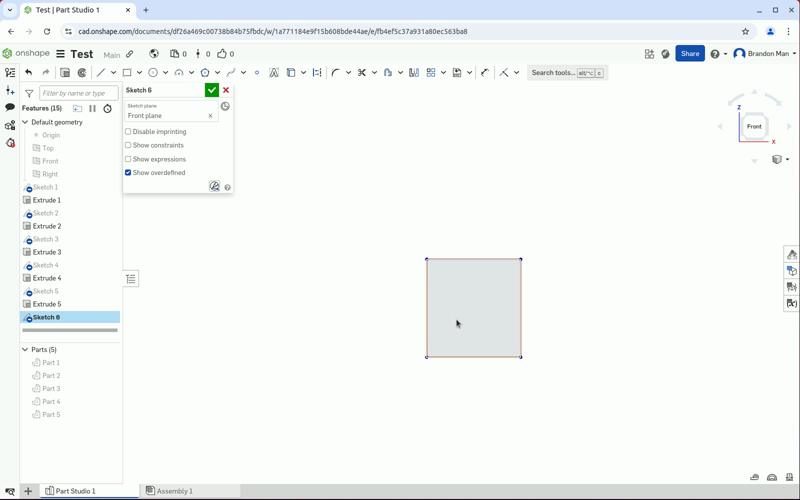
scroll(6)
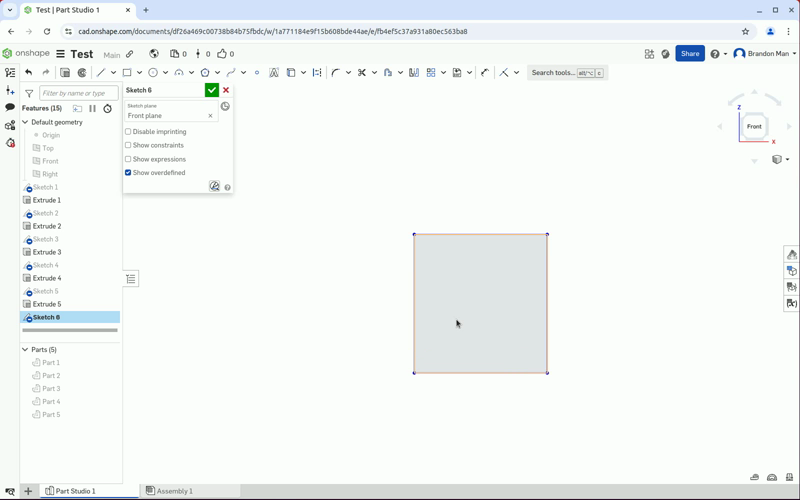
scroll(6)
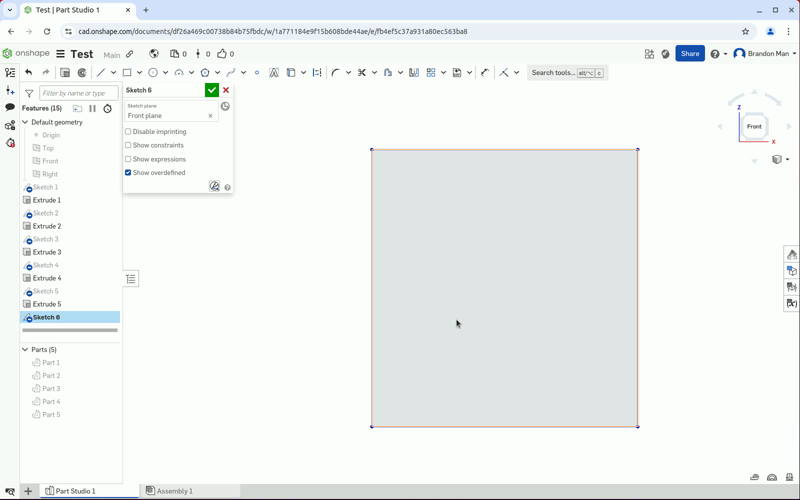
click(456, 319)
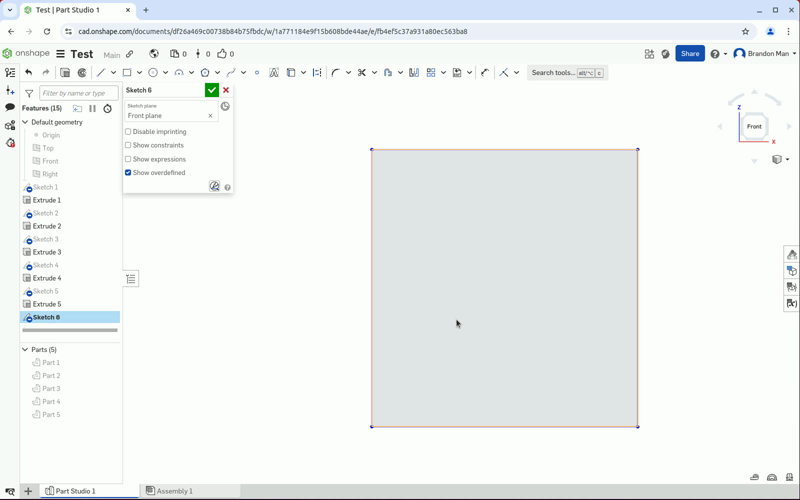
scroll(-6)
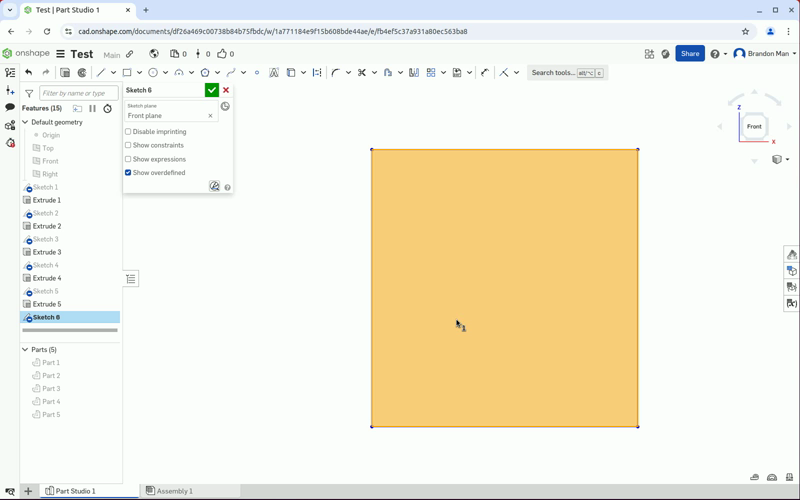
scroll(-6)
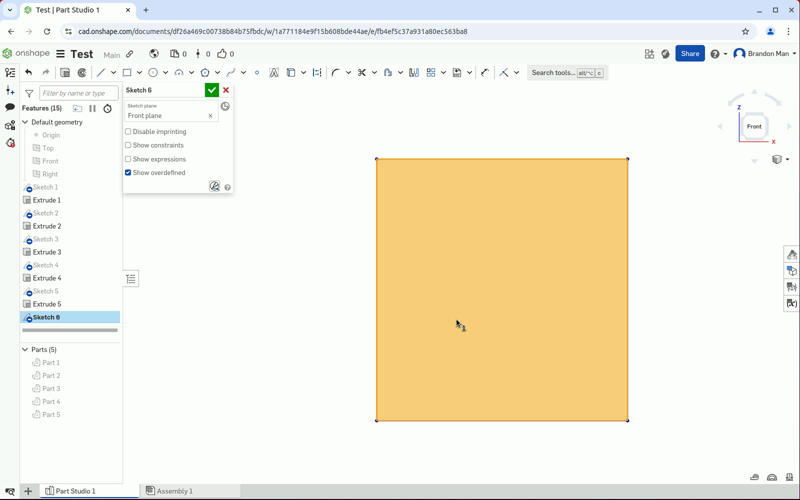
scroll(-6)
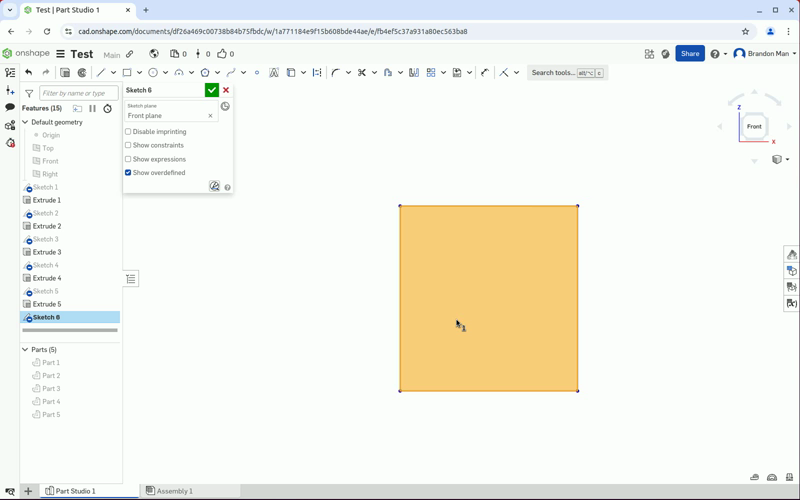
scroll(-6)
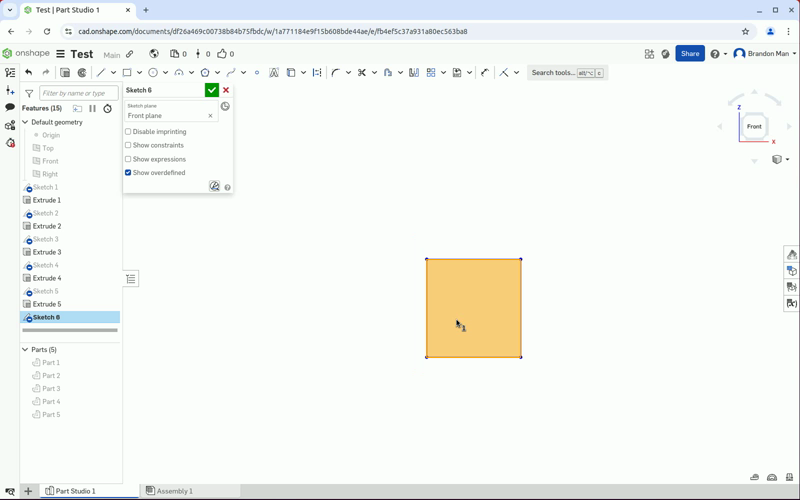
scroll(-6)
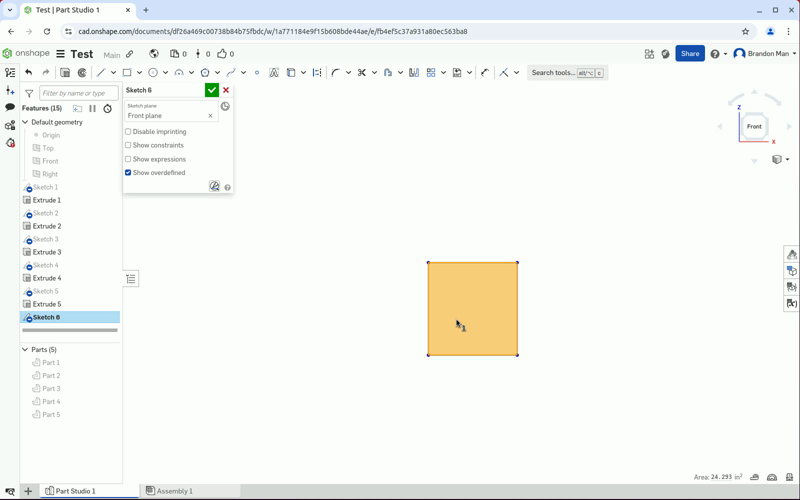
scroll(-6)
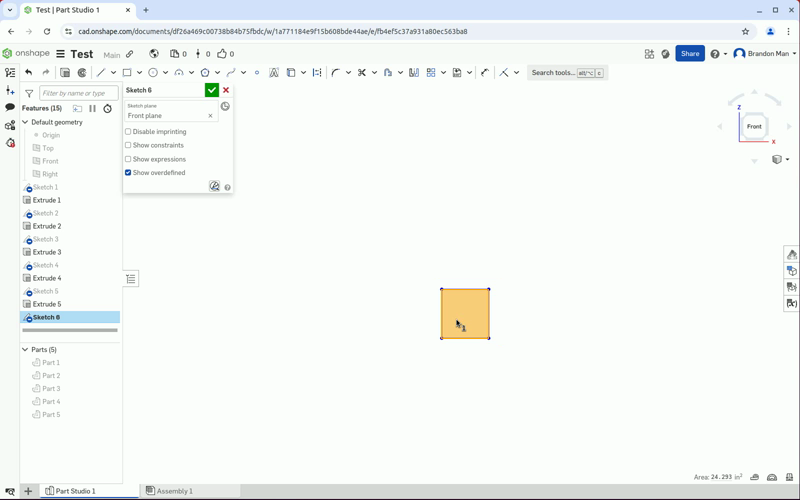
scroll(-6)
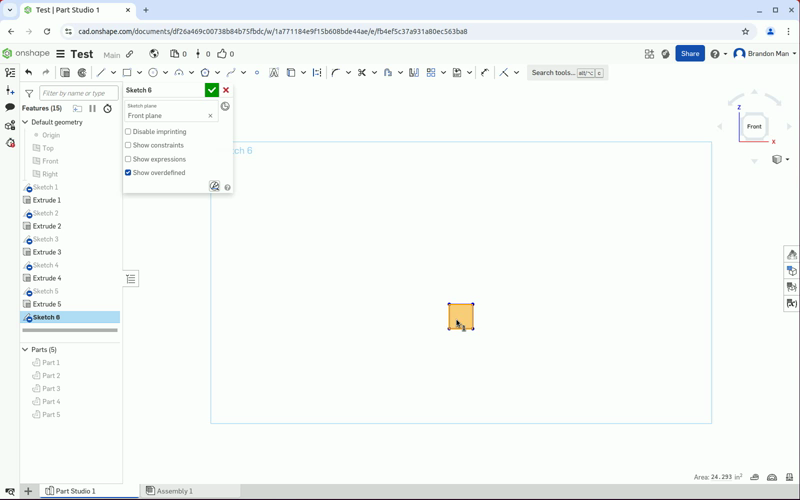
mouse_move(73, 352)
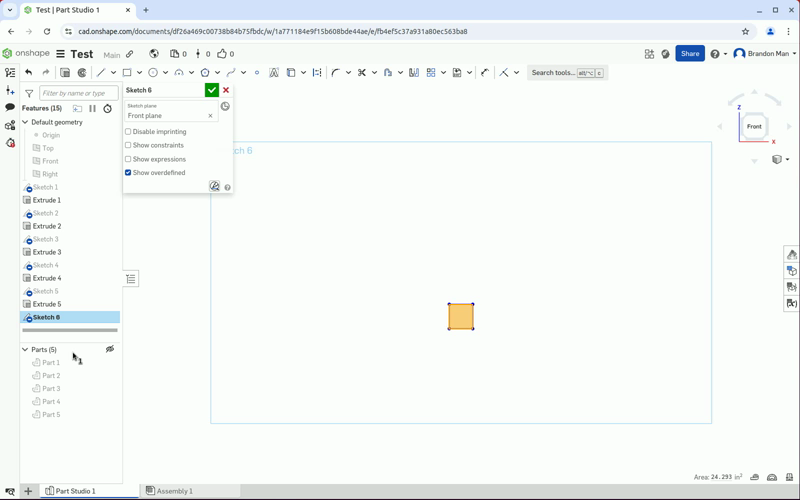
key(shift+y)
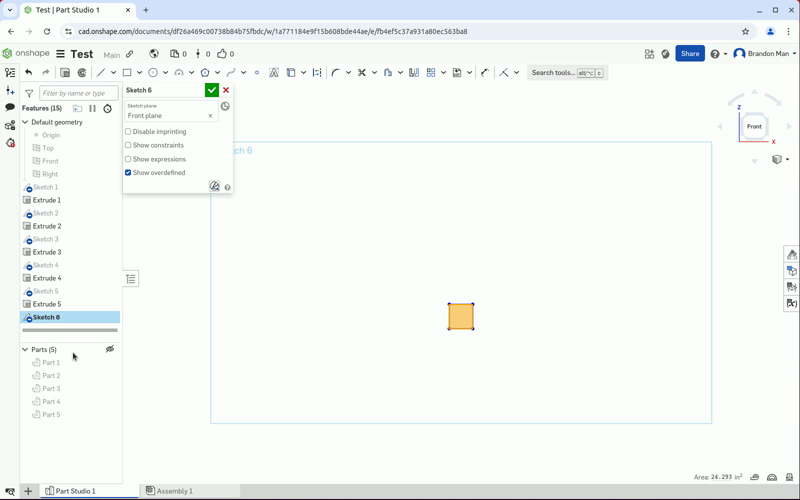
key(shift+e)
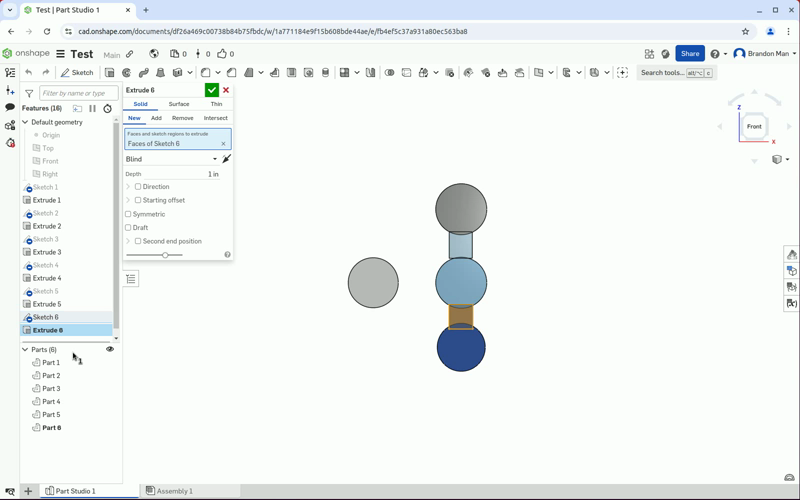
mouse_move(143, 106)
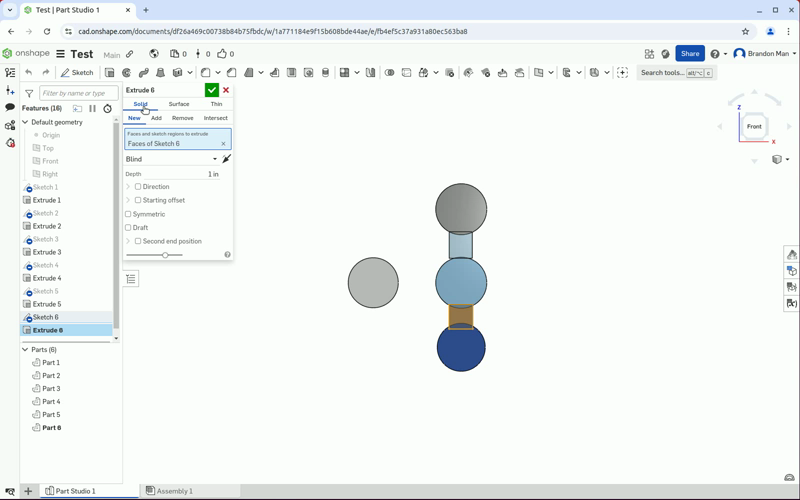
click(143, 106)
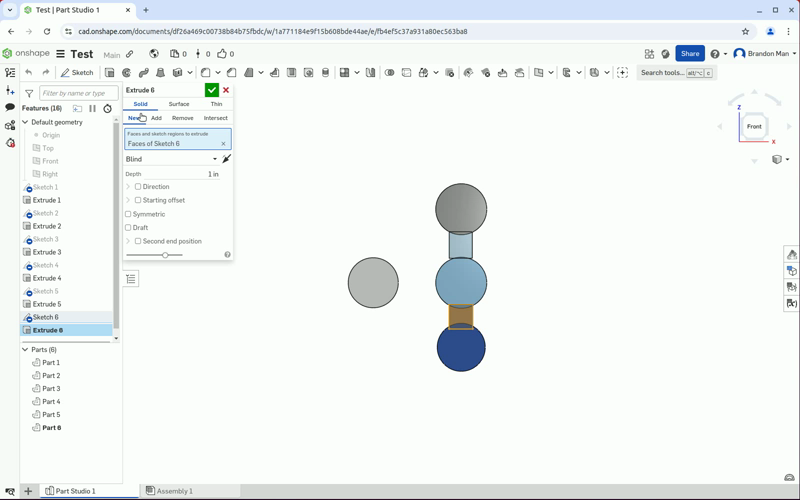
mouse_move(137, 120)
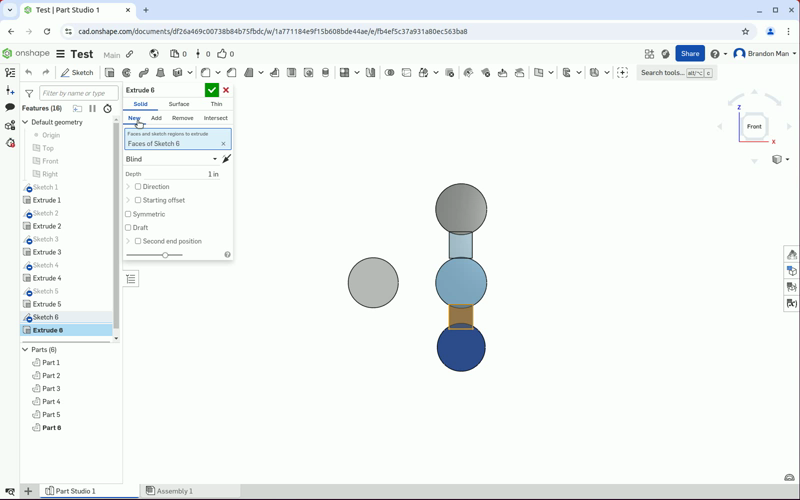
click(137, 120)
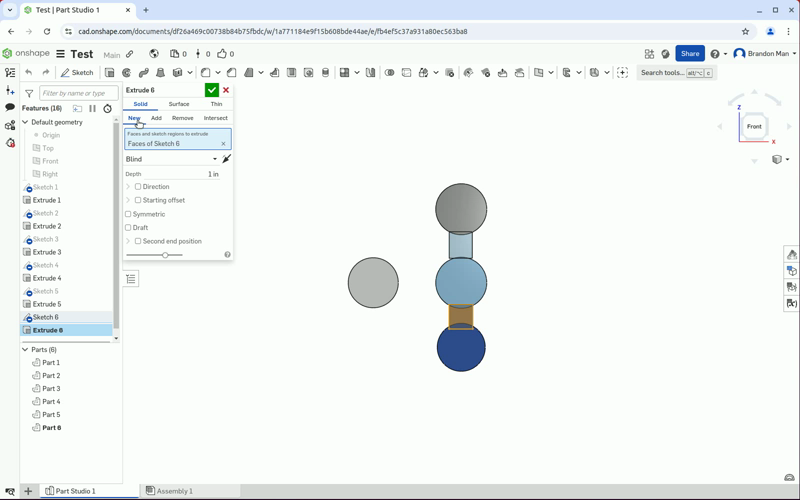
key(tab, 4)
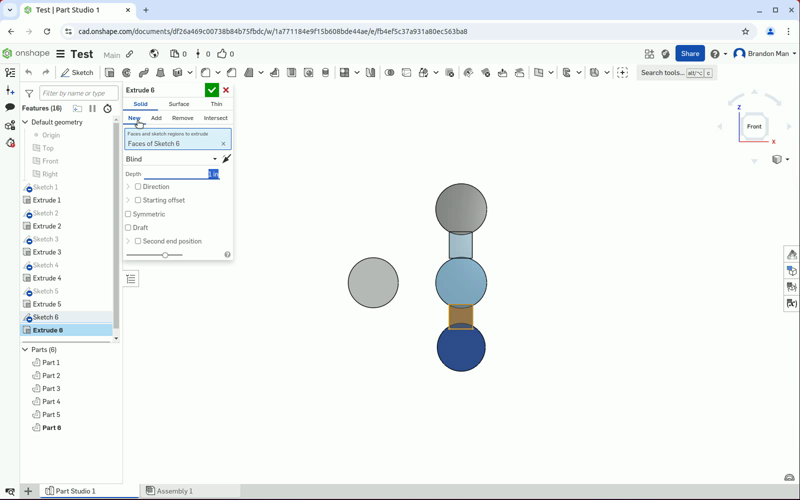
text(8.906)
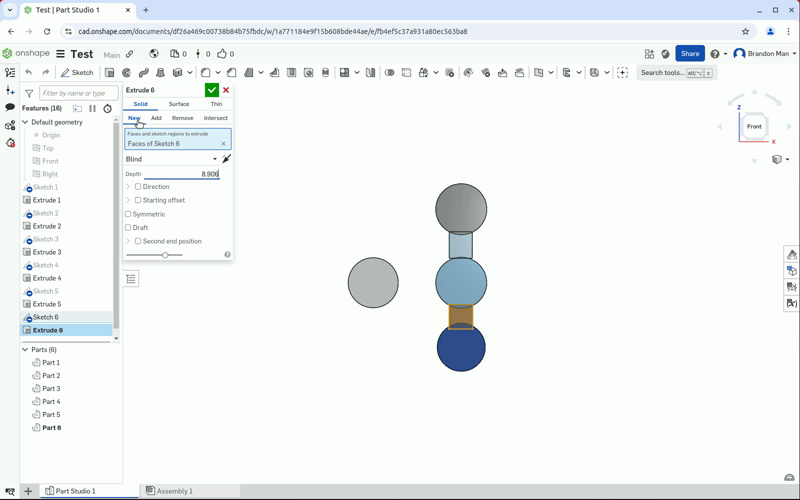
key(enter)
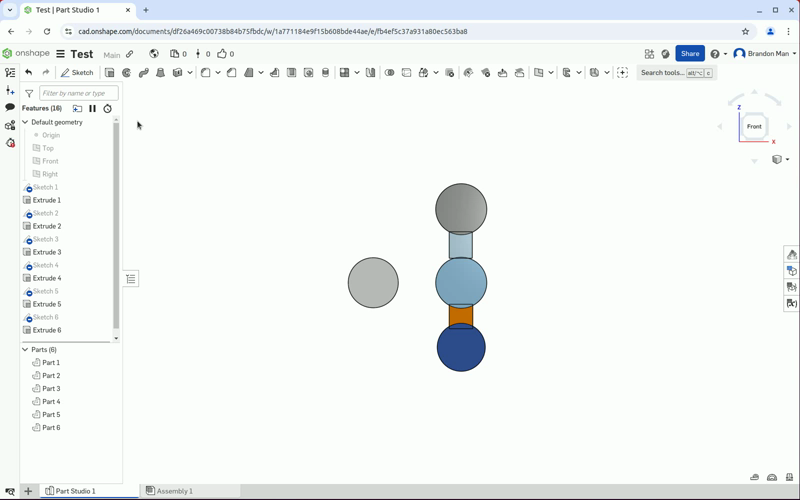
key(shift+h)
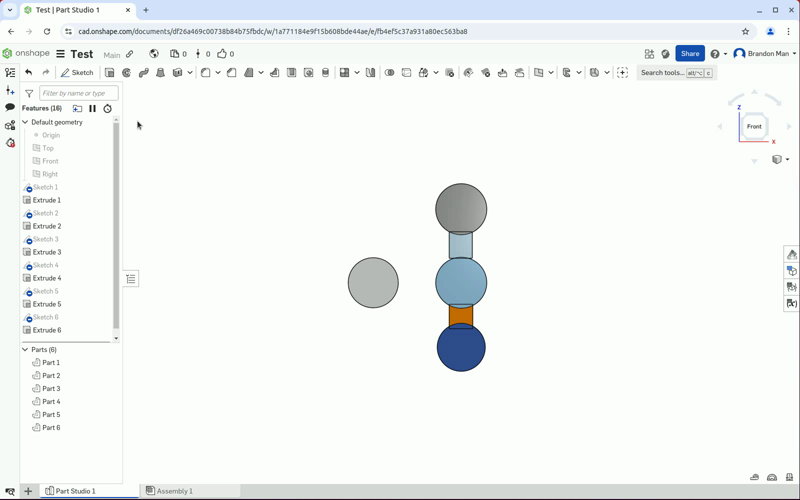
key(shift+h)
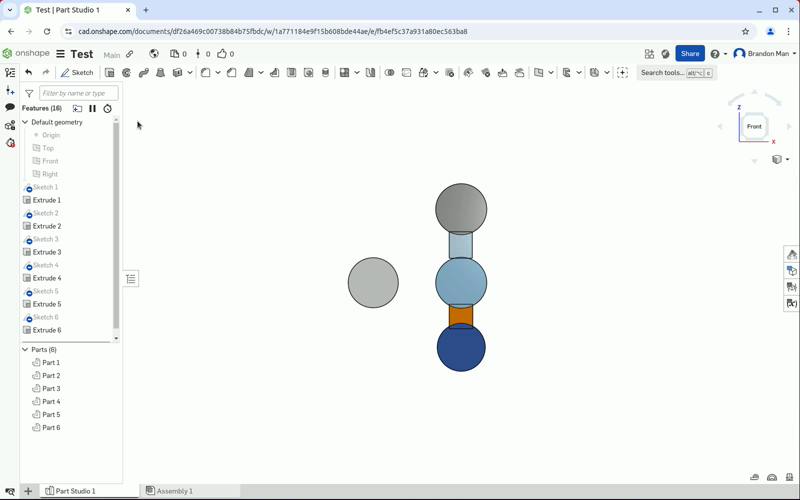
mouse_move(69, 189)
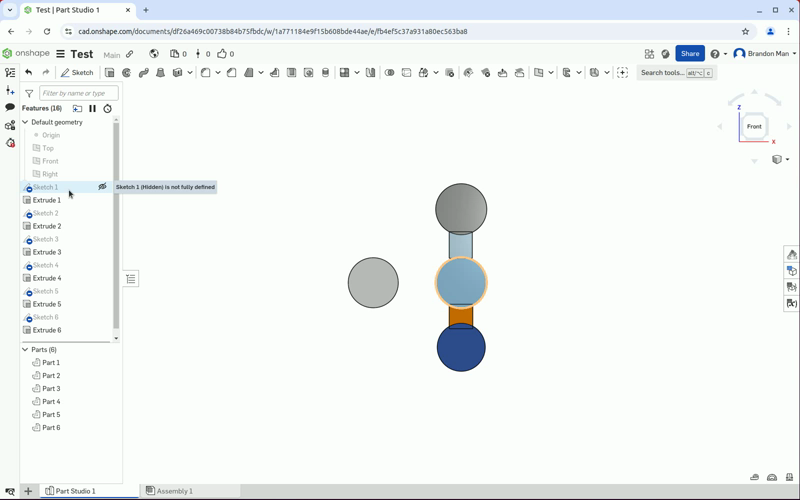
click(69, 189)
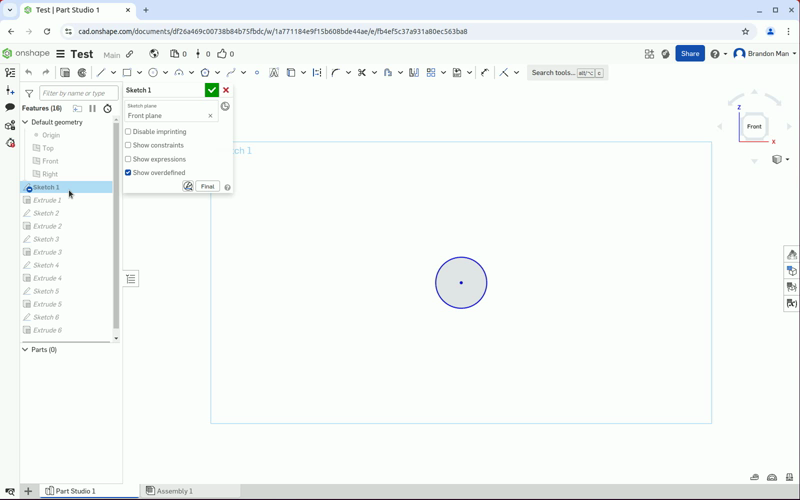
mouse_move(229, 92)
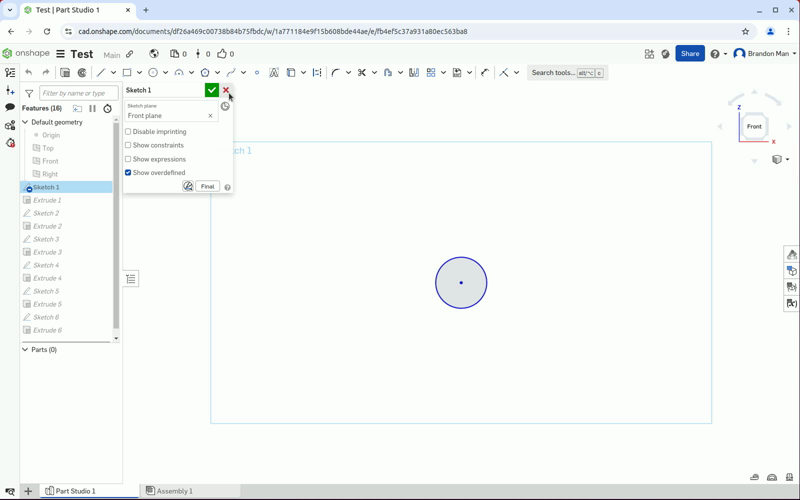
click(229, 92)
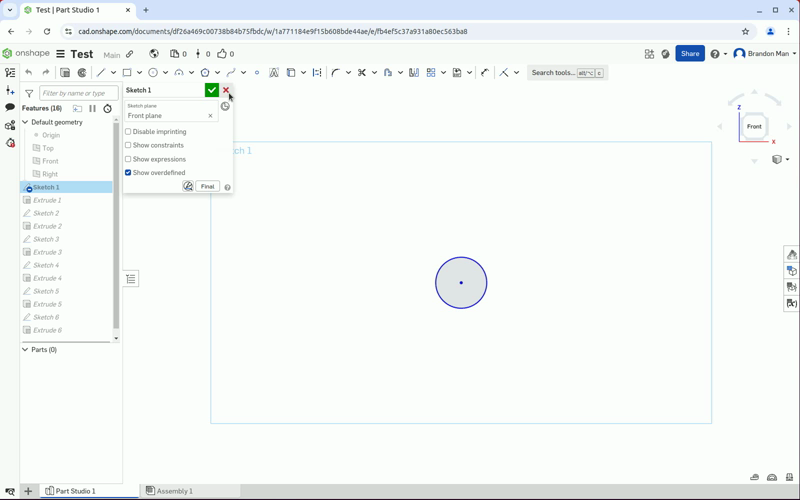
key(shift+s)
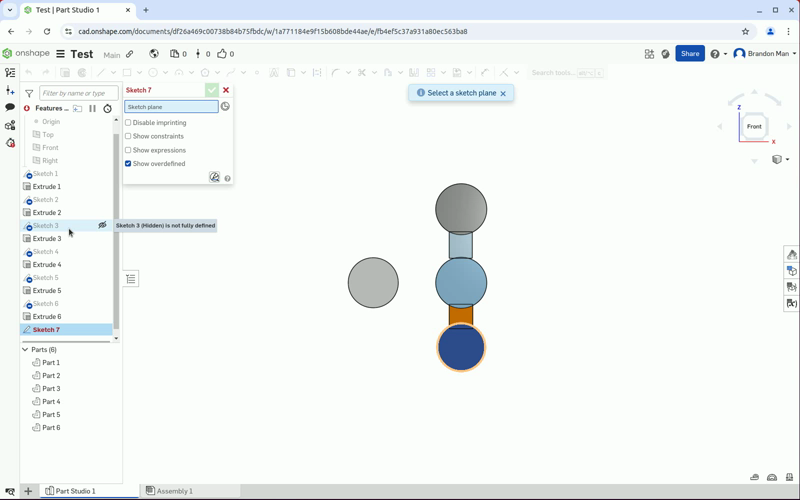
scroll(3)
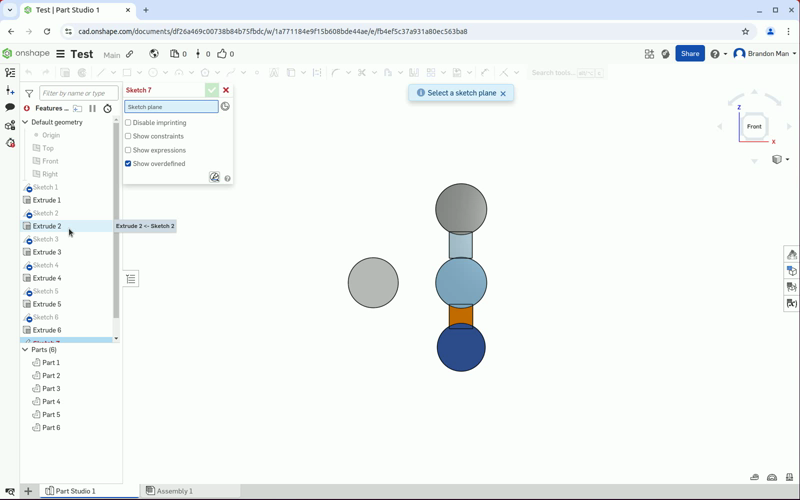
mouse_move(69, 163)
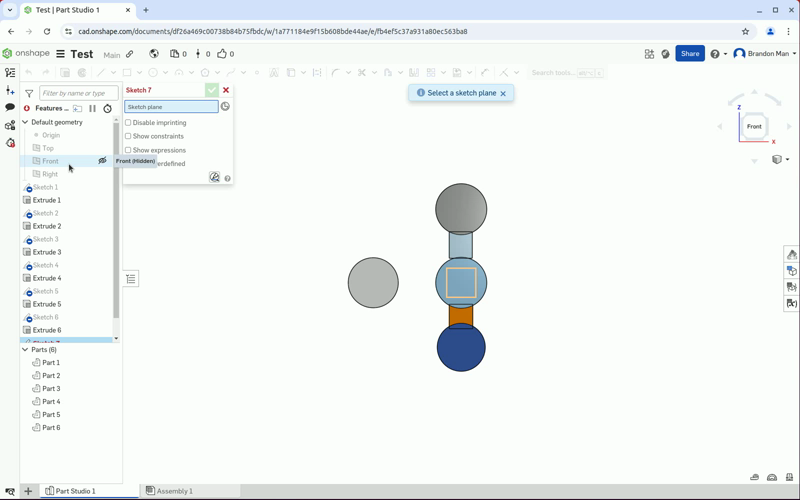
click(69, 163)
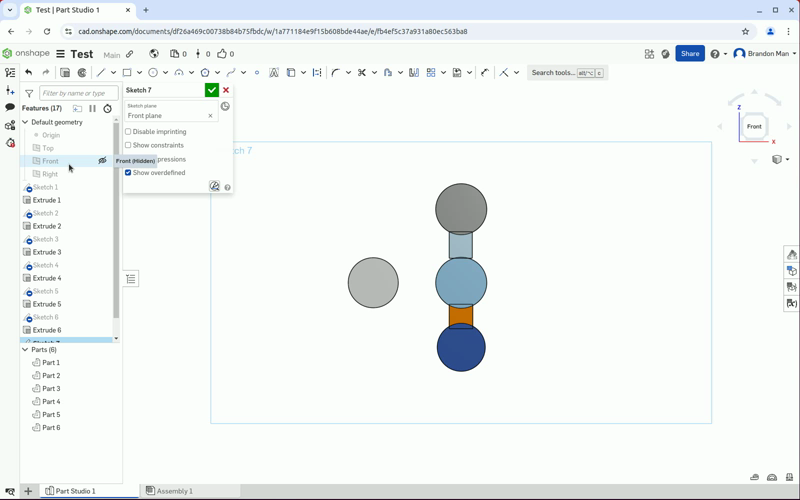
mouse_move(73, 352)
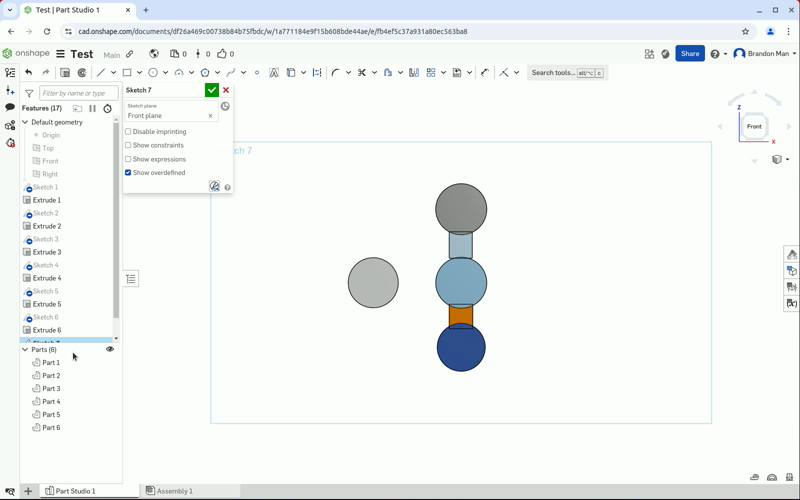
key(y)
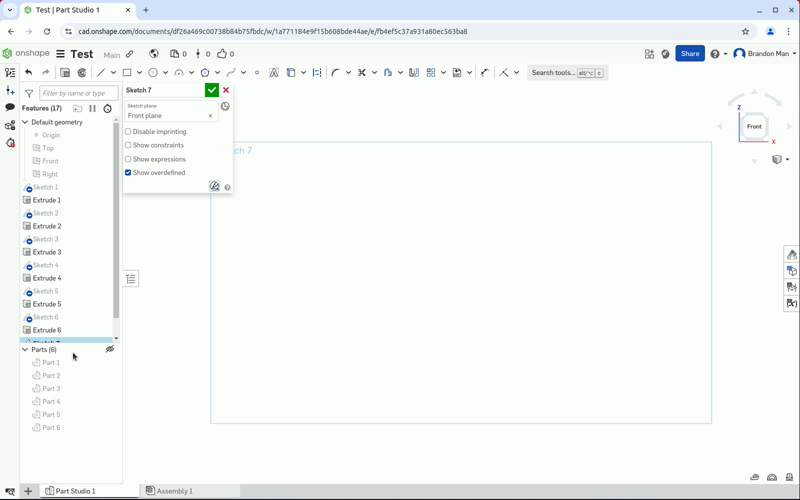
key(l)
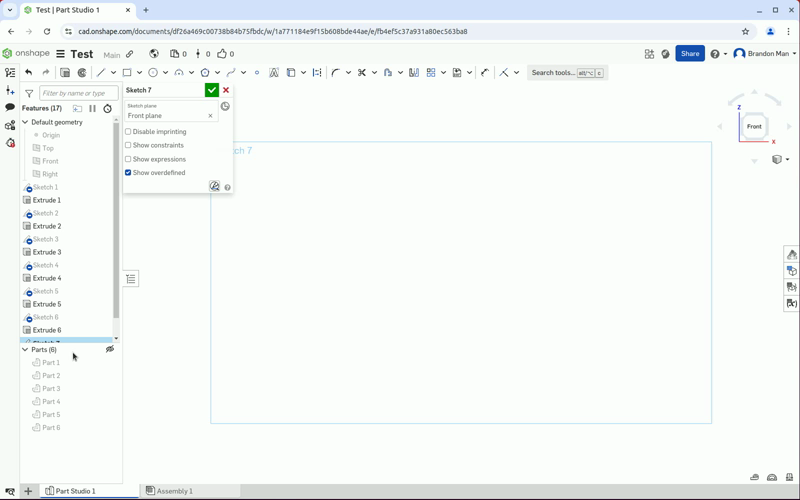
key_down(shift)
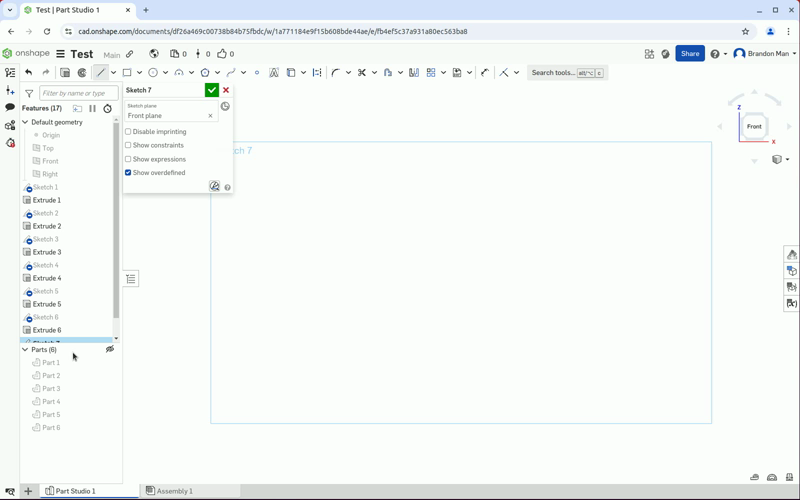
mouse_move(391, 293)
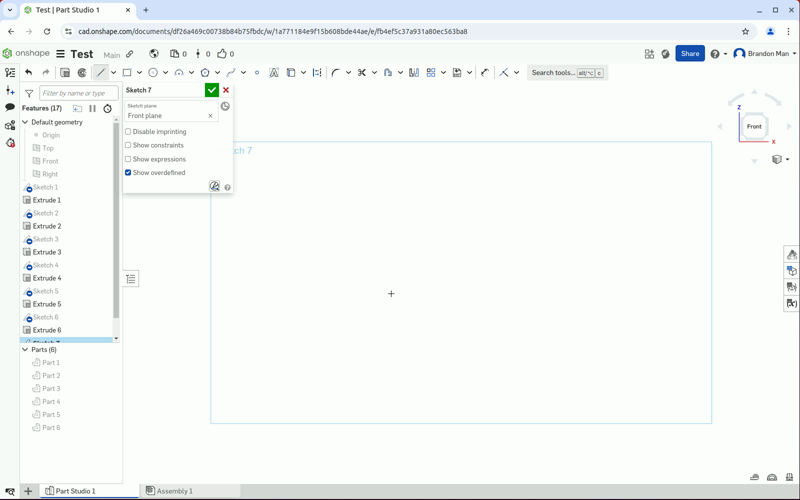
click(391, 293)
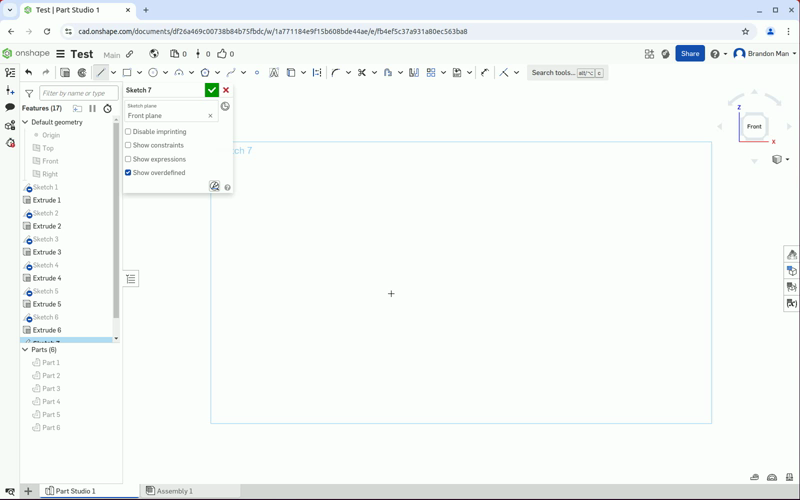
key_up(shift)
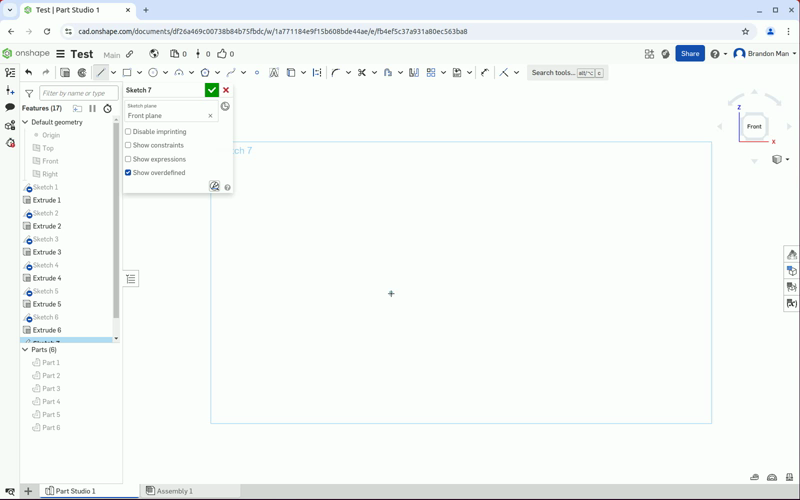
key_down(shift)
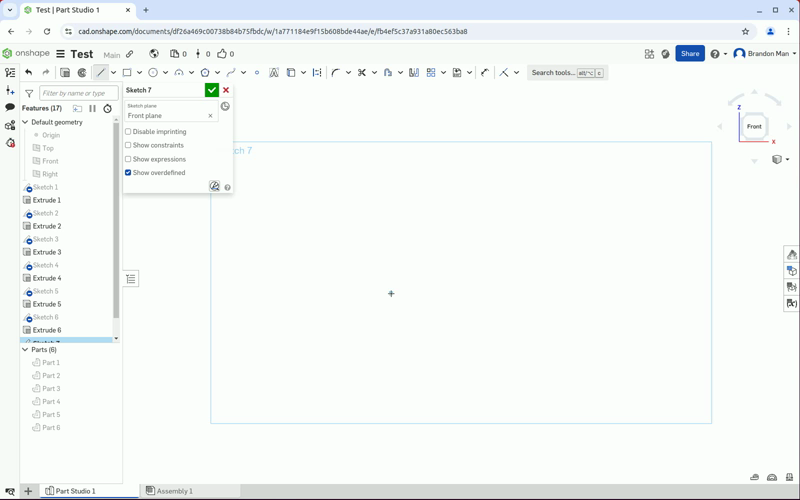
mouse_move(421, 293)
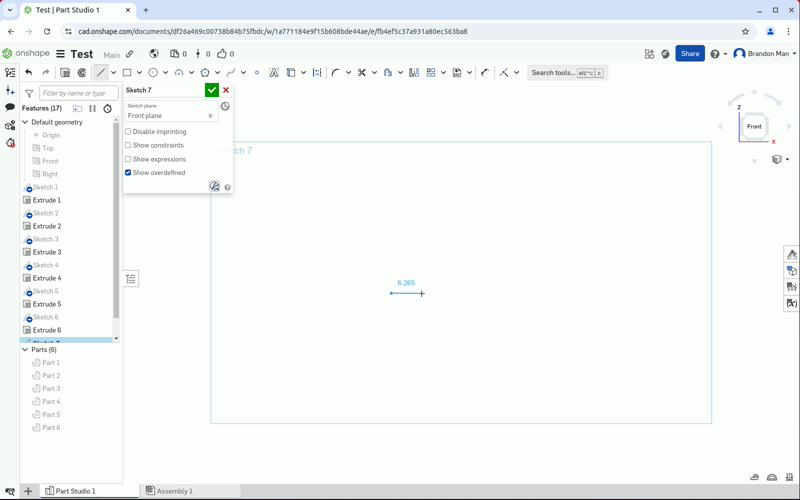
mouse_move(441, 293)
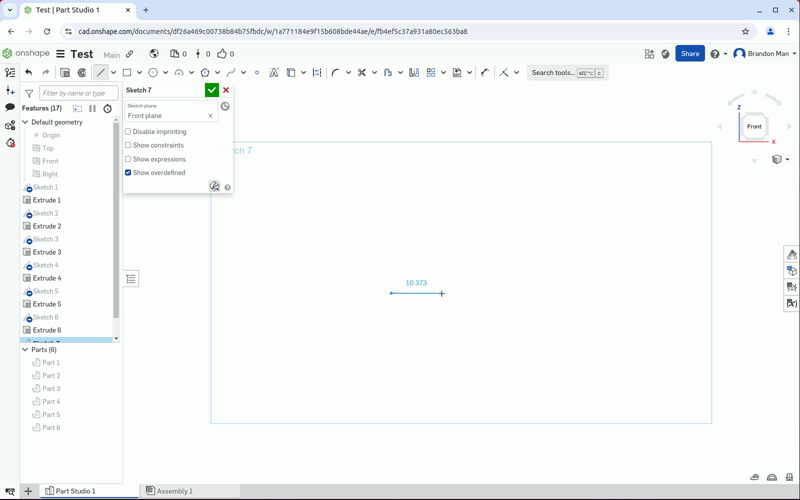
click(441, 293)
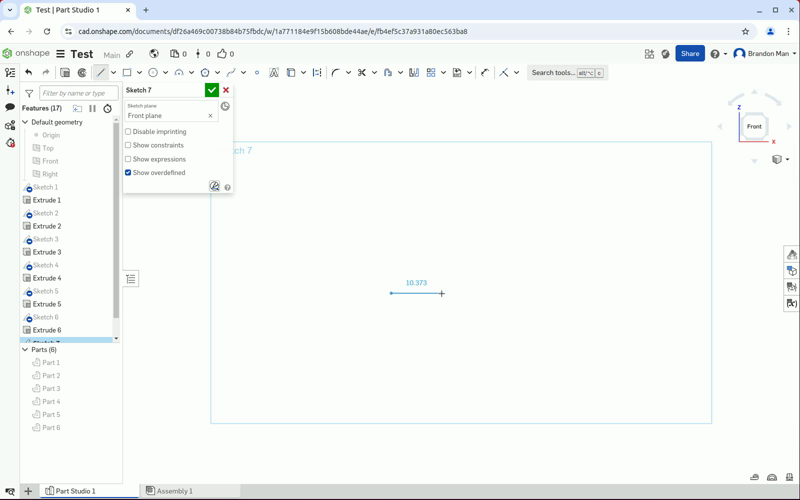
key_up(shift)
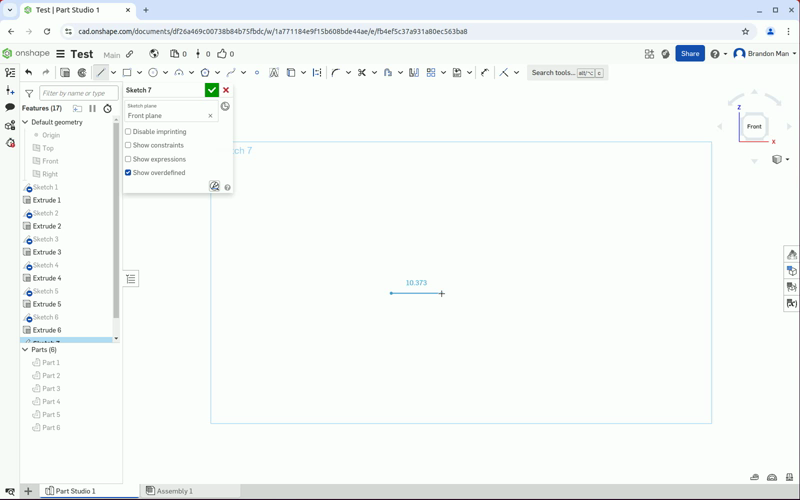
key_down(shift)
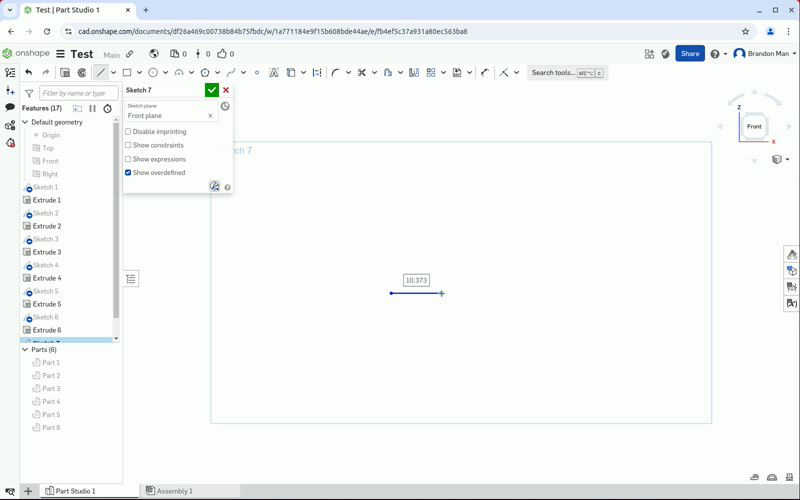
mouse_move(471, 293)
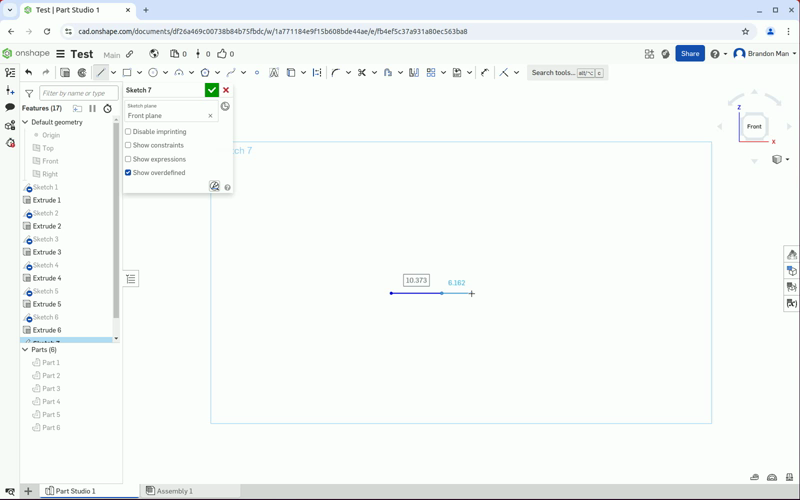
mouse_move(441, 272)
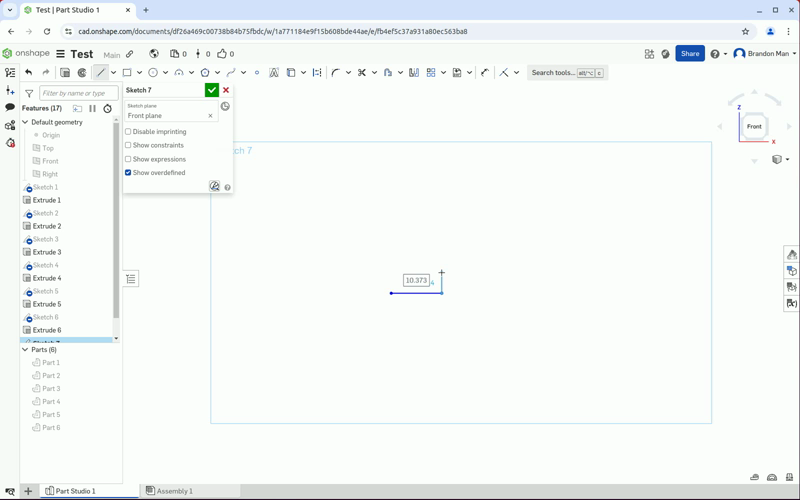
click(441, 272)
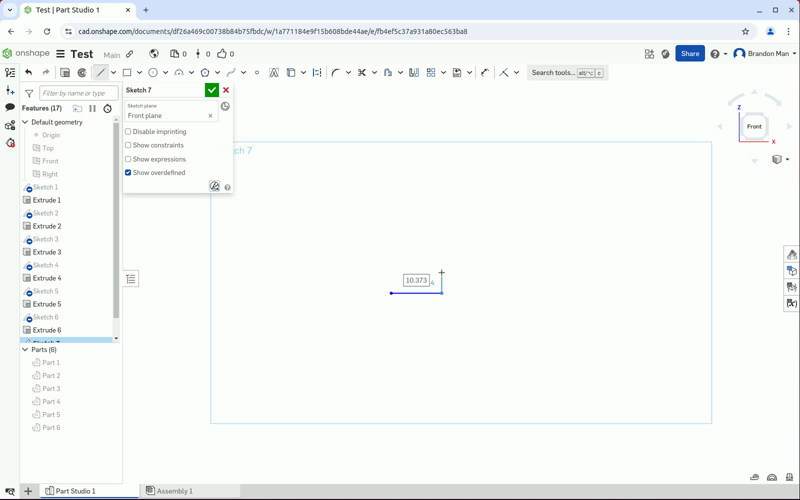
key_up(shift)
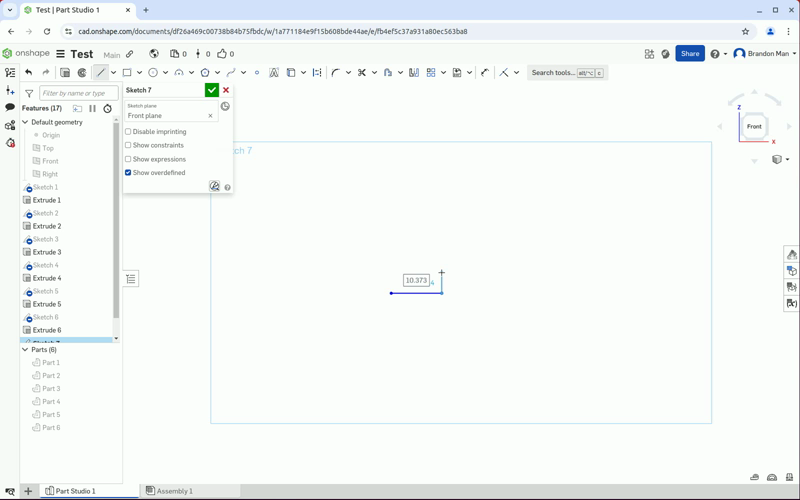
key_down(shift)
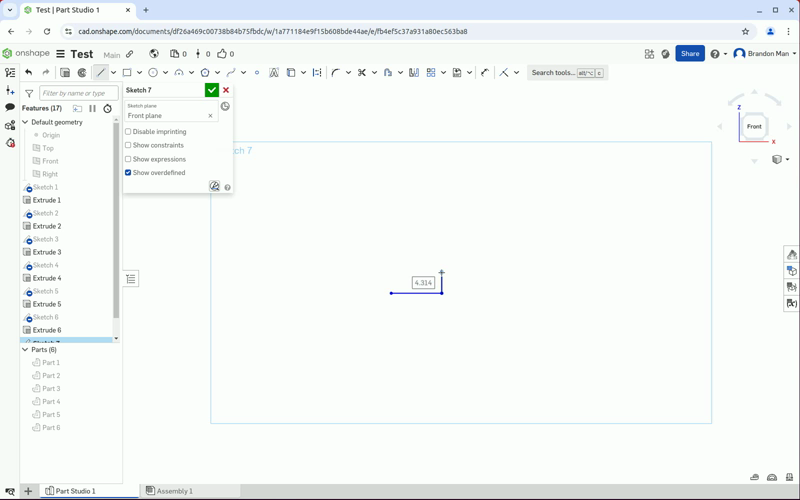
mouse_move(471, 272)
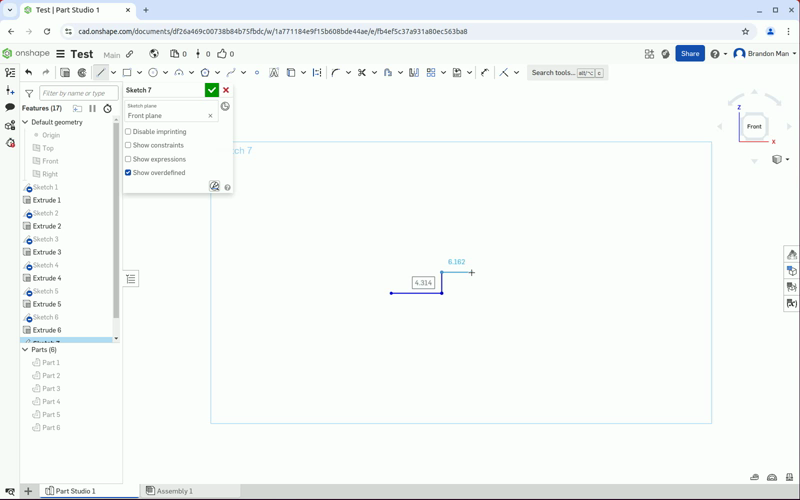
mouse_move(391, 272)
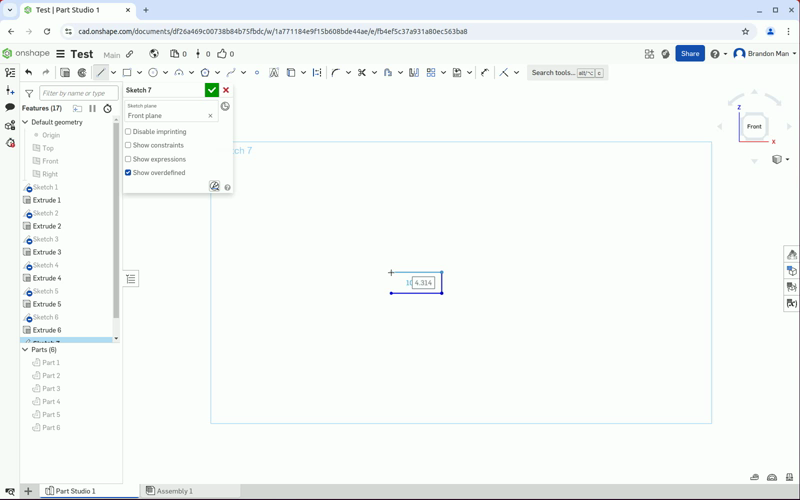
click(391, 272)
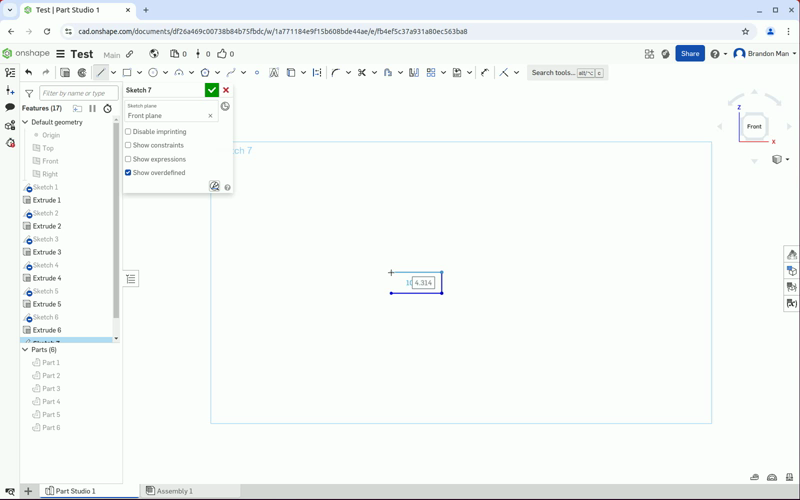
key_up(shift)
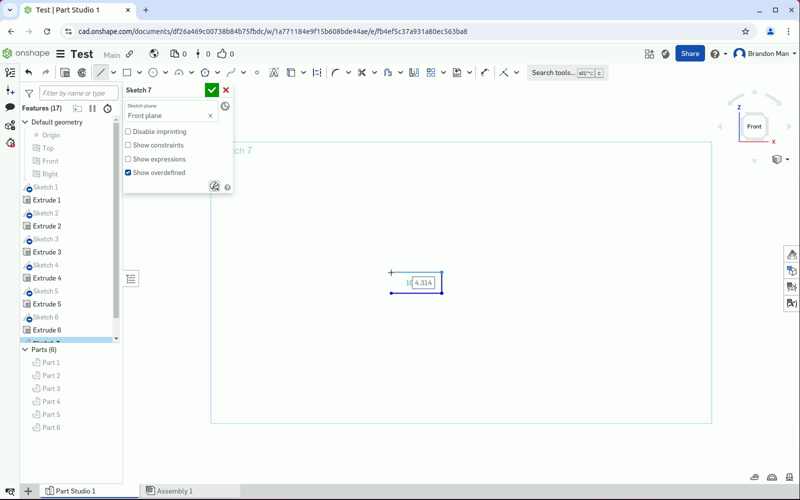
mouse_move(421, 272)
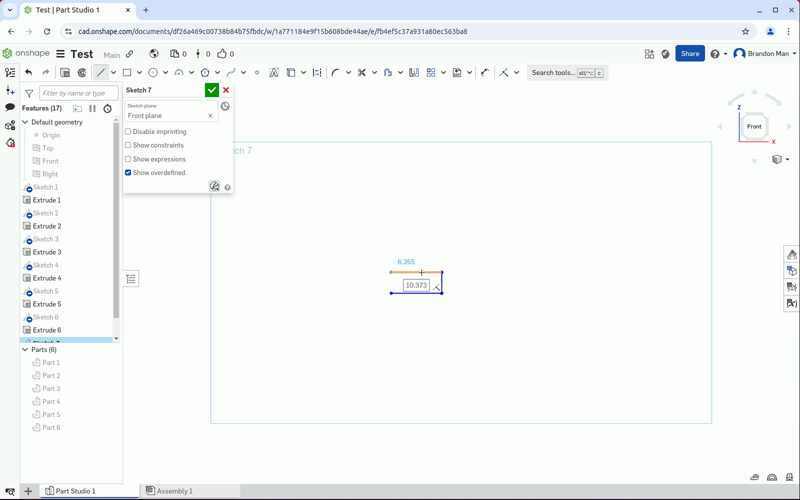
key_down(shift)
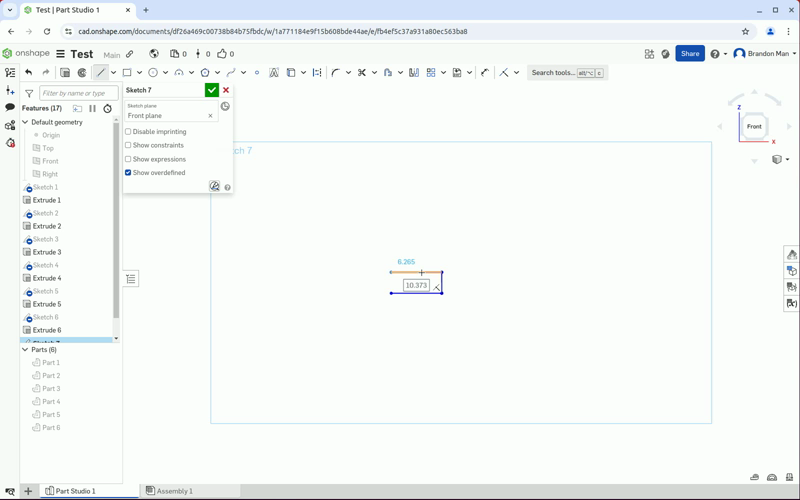
mouse_move(391, 293)
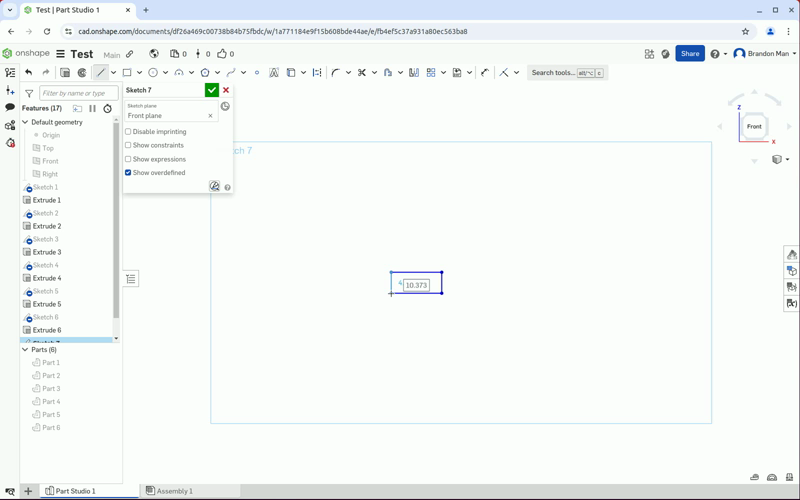
key_up(shift)
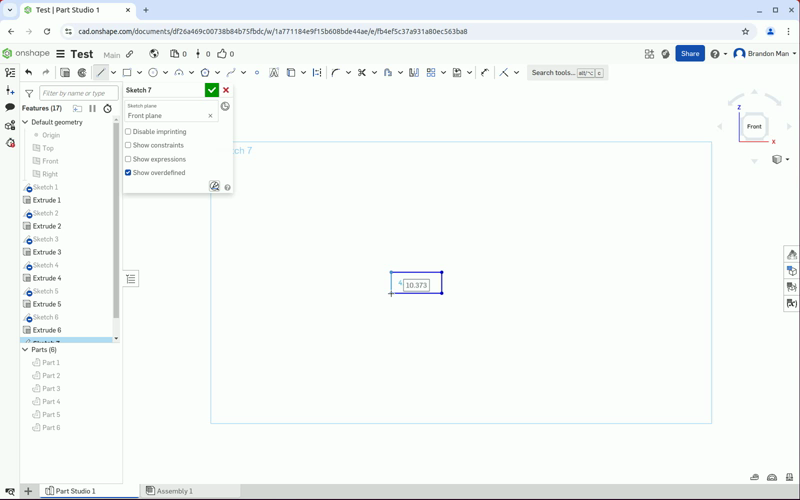
click(391, 293)
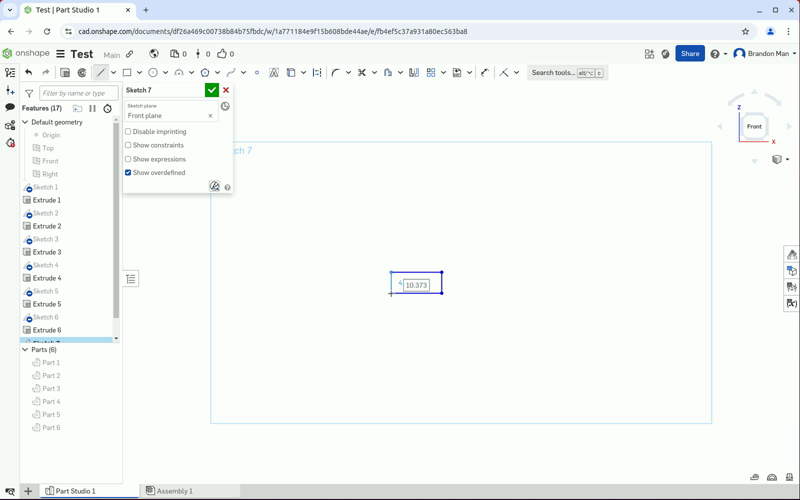
key(esc)
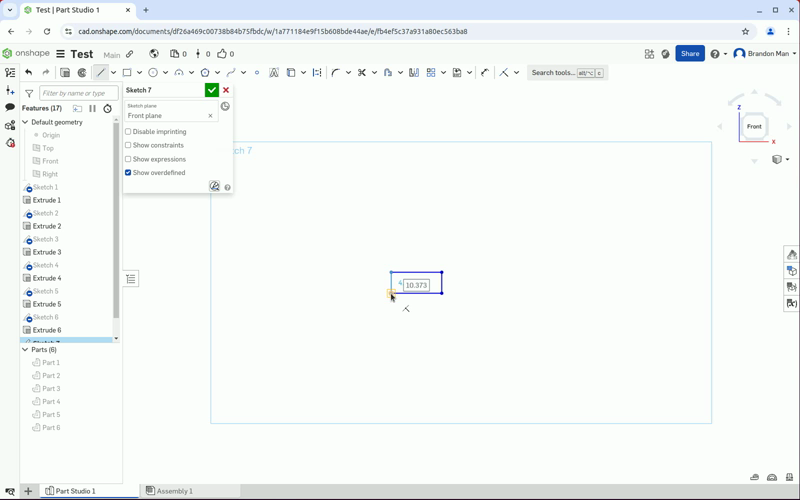
mouse_move(403, 292)
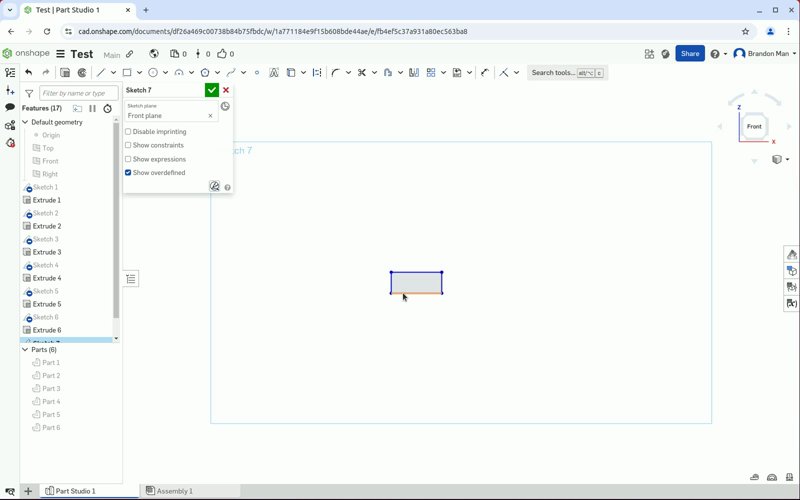
scroll(6)
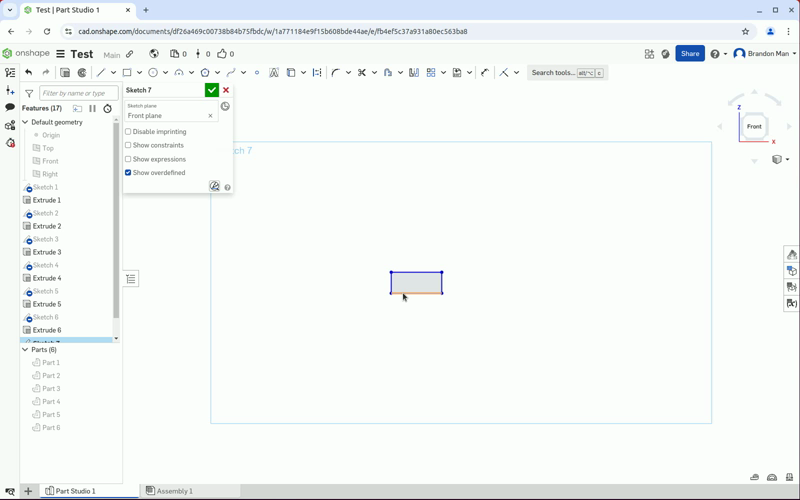
scroll(6)
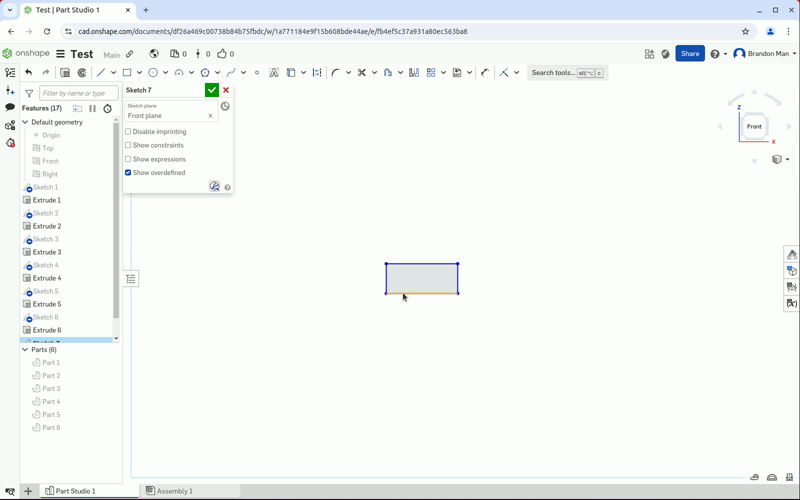
scroll(6)
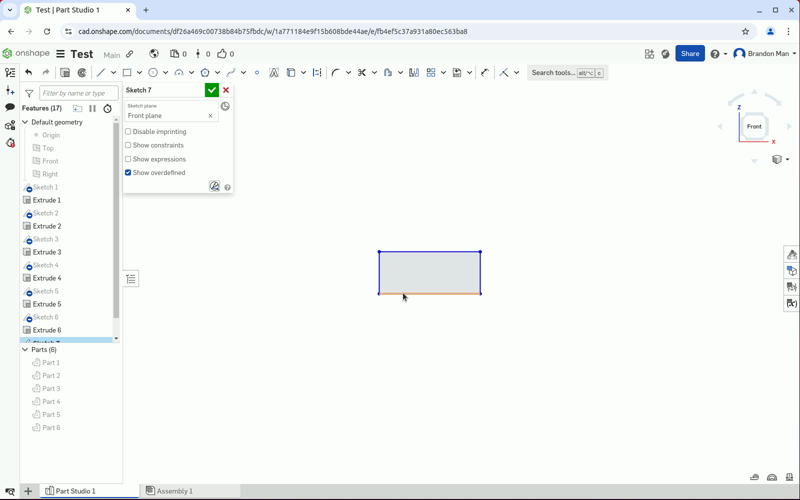
scroll(6)
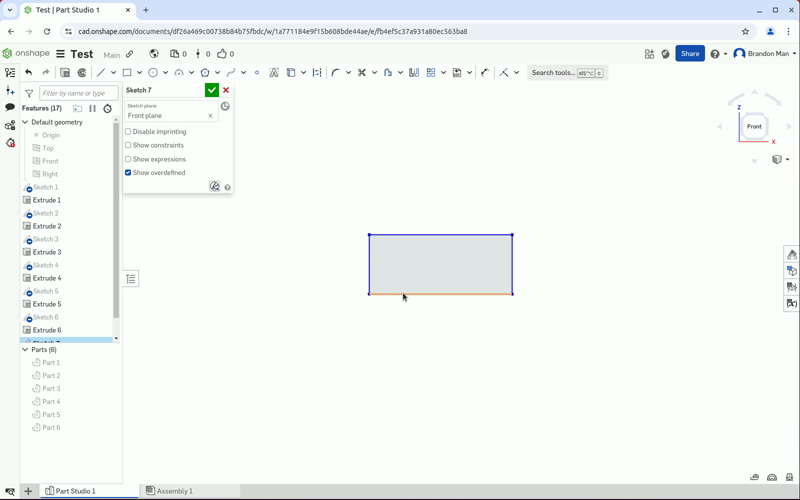
scroll(6)
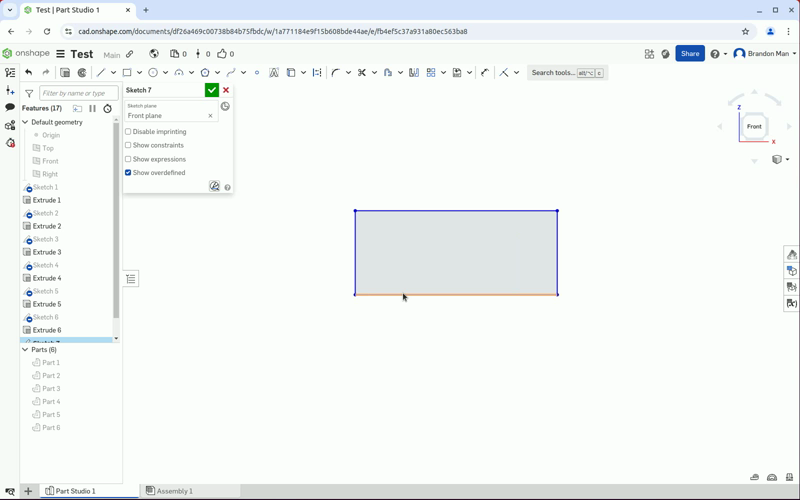
scroll(6)
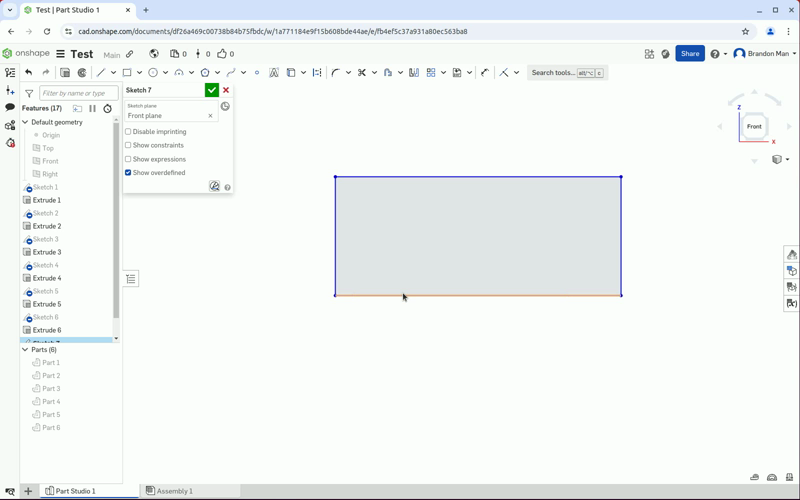
scroll(6)
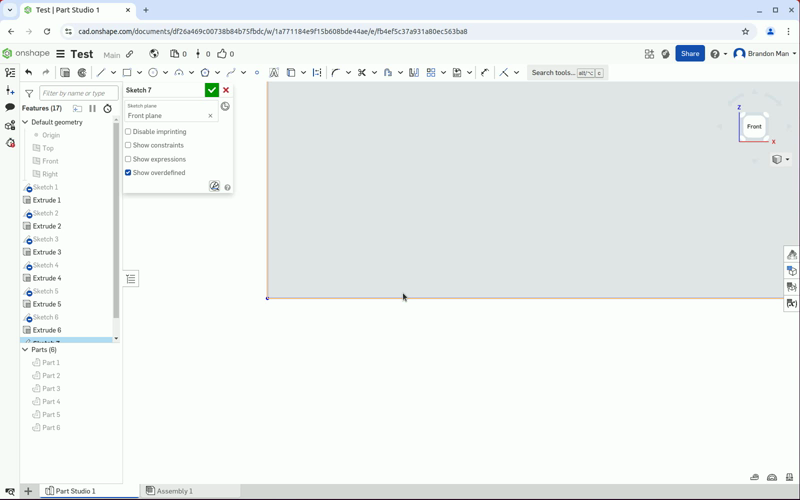
click(403, 292)
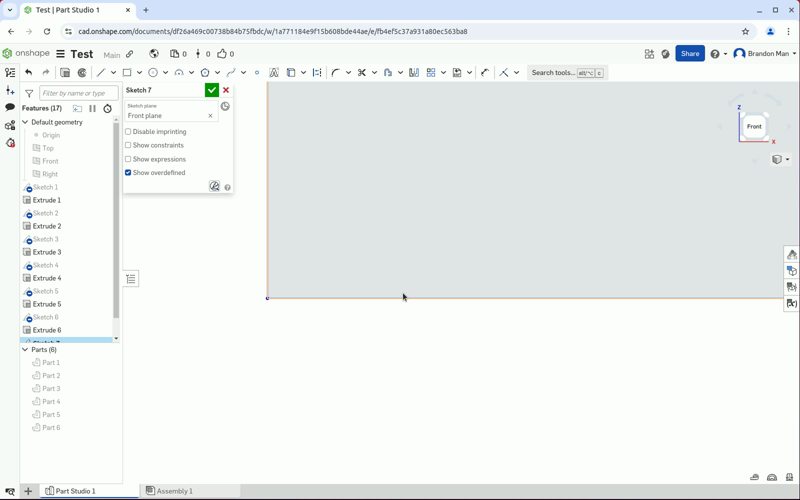
scroll(-6)
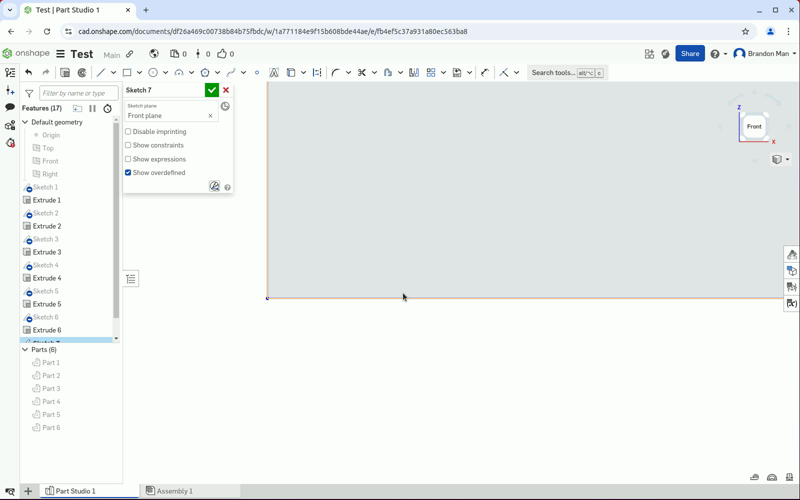
scroll(-6)
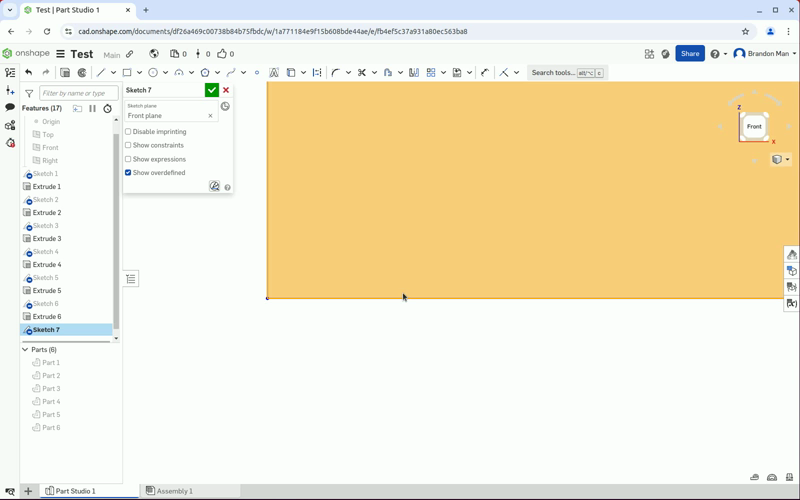
scroll(-6)
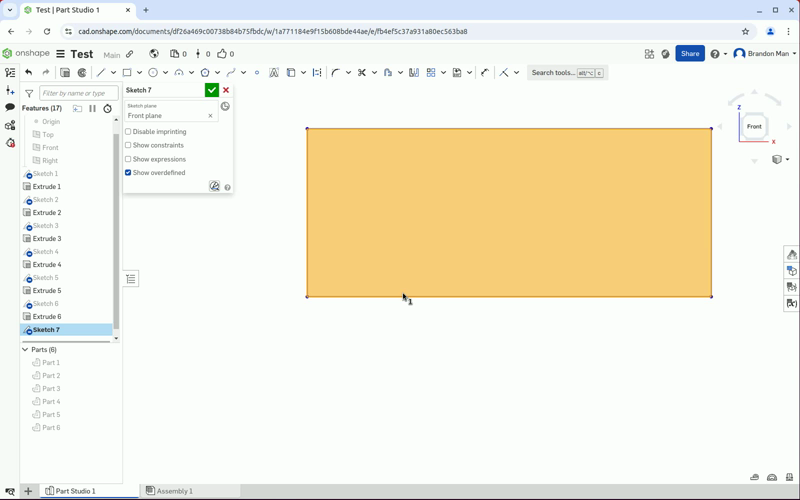
scroll(-6)
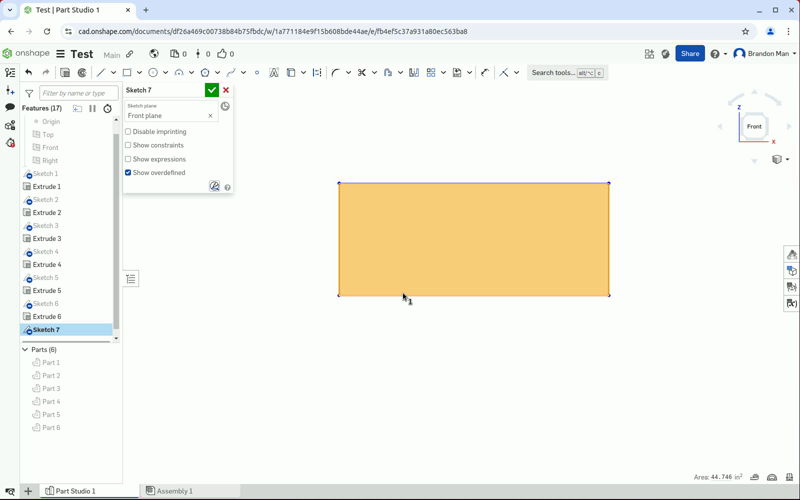
scroll(-6)
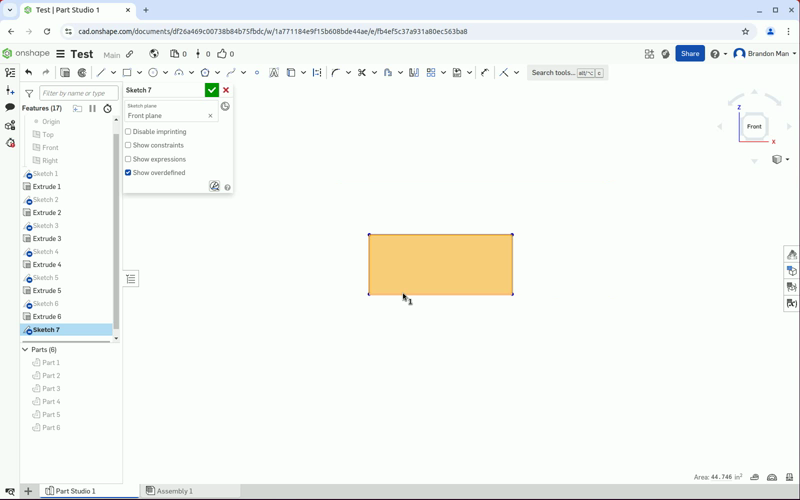
scroll(-6)
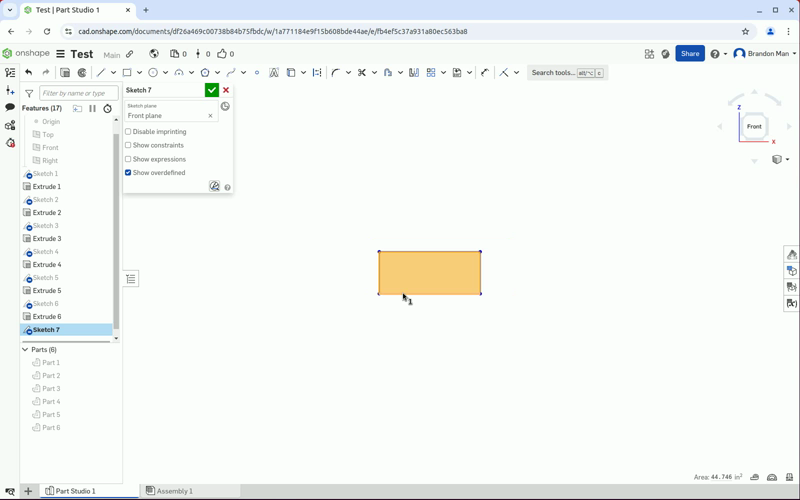
scroll(-6)
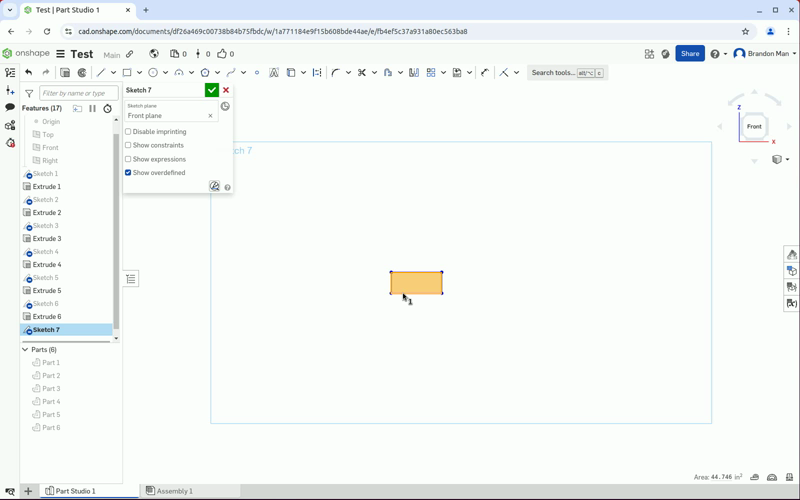
mouse_move(73, 352)
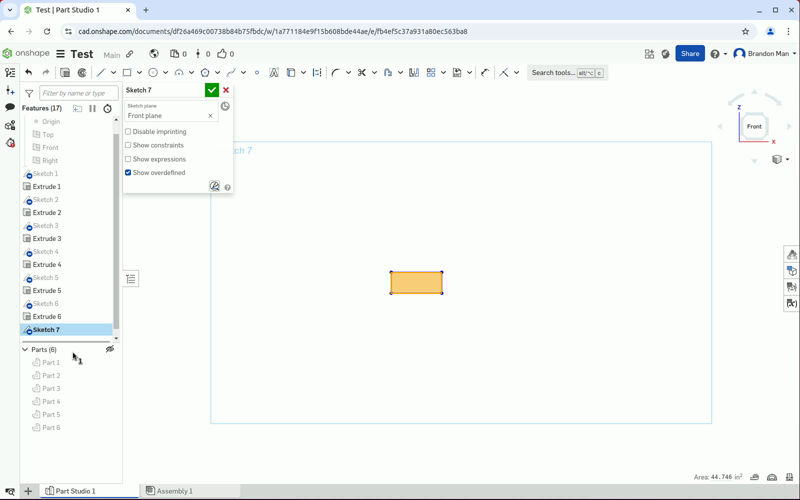
key(shift+y)
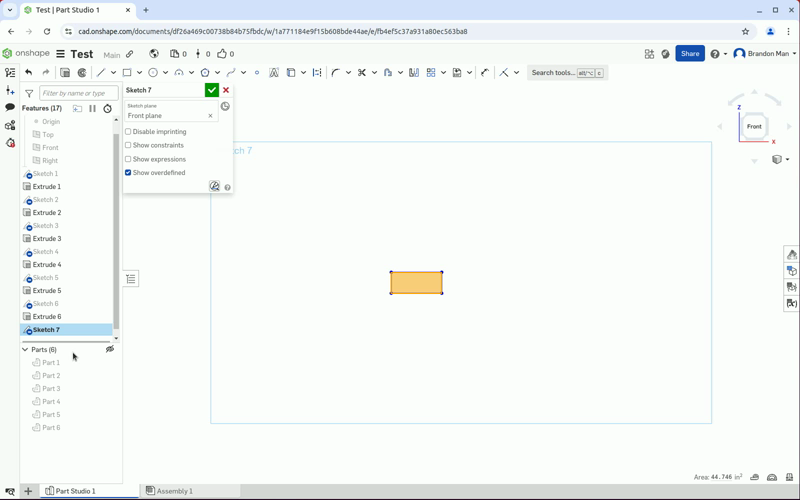
key(shift+e)
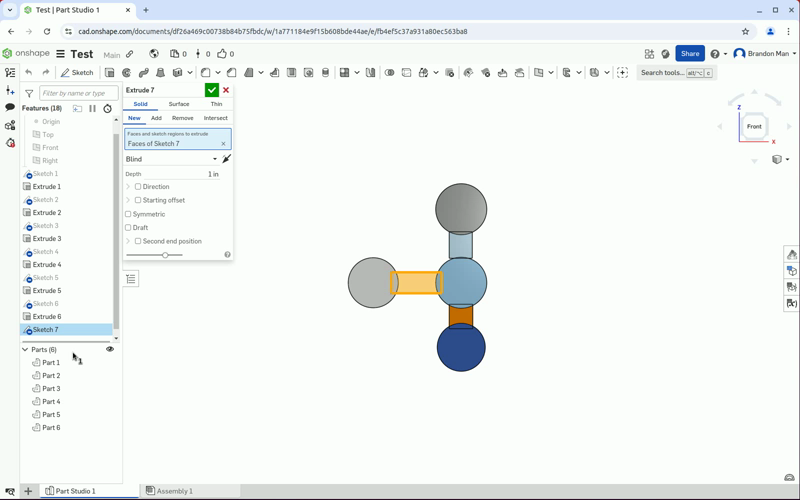
mouse_move(143, 106)
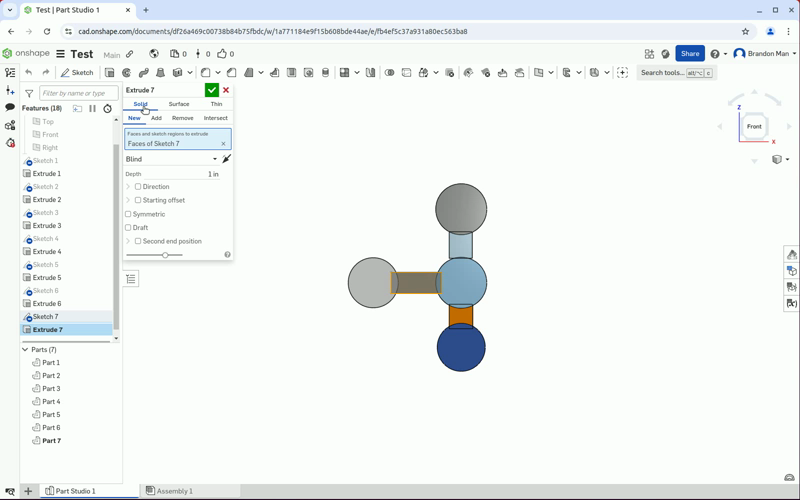
click(143, 106)
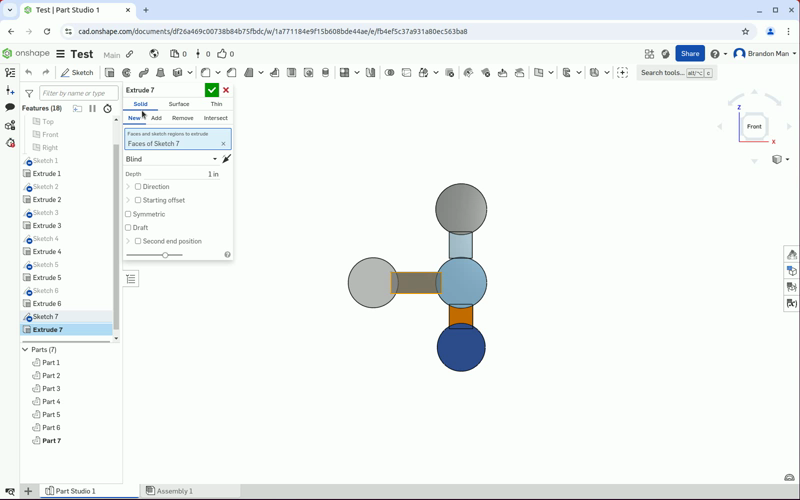
mouse_move(137, 120)
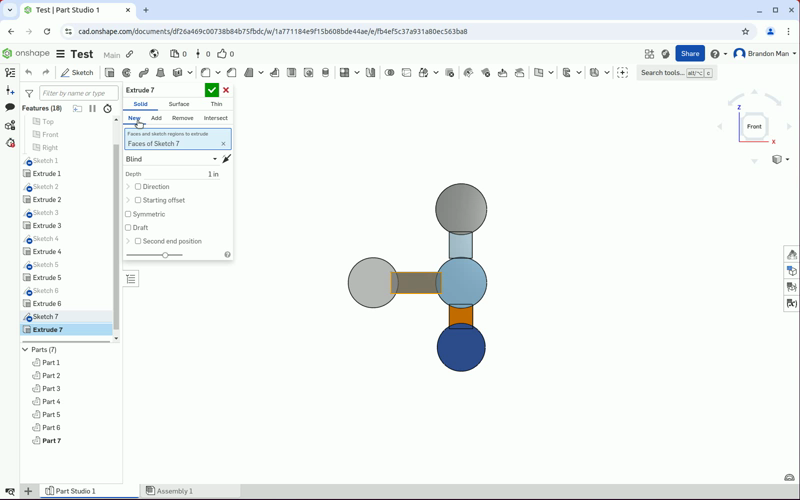
click(137, 120)
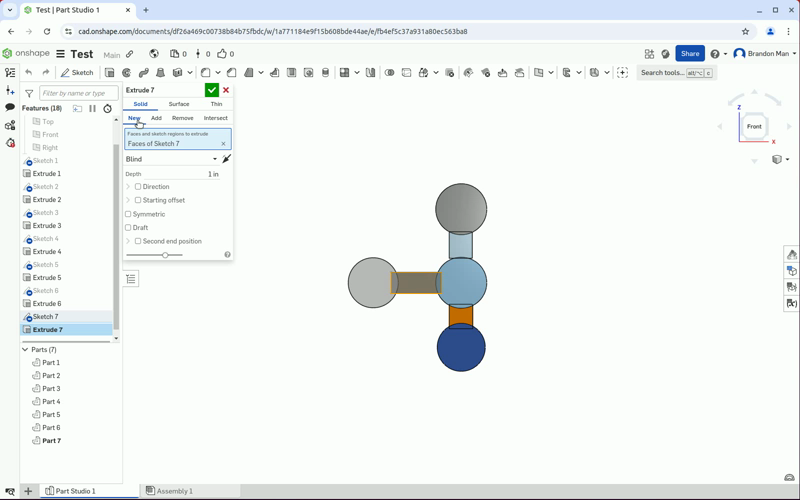
key(tab, 4)
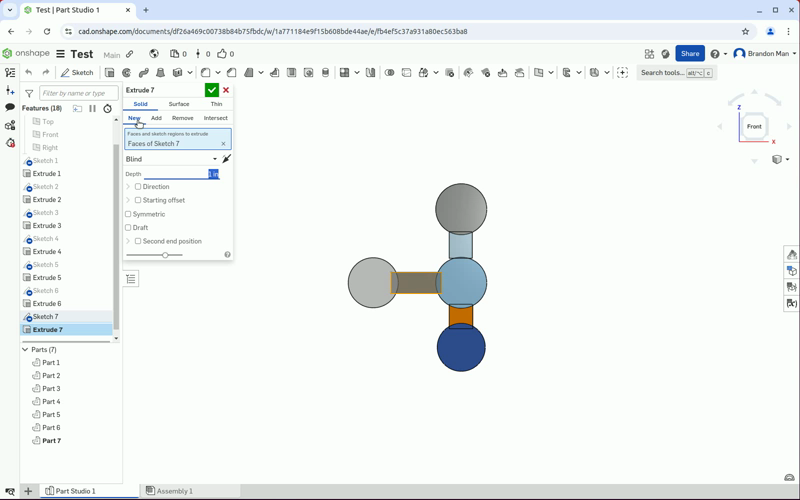
text(8.906)
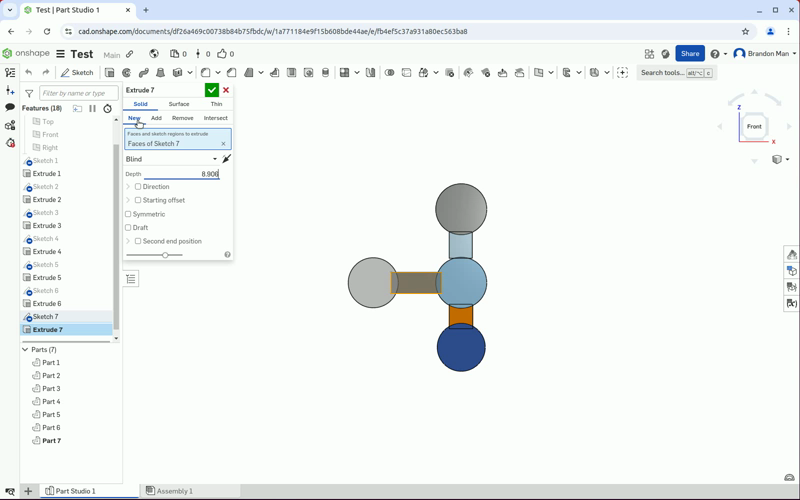
key(enter)
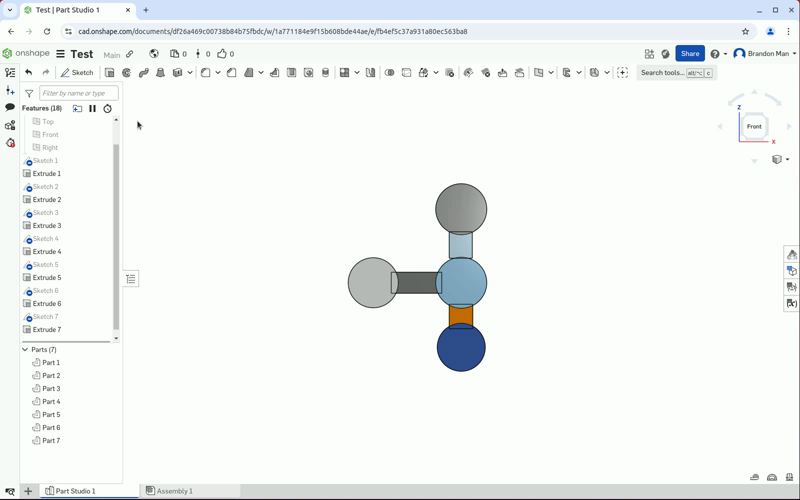
key(shift+h)
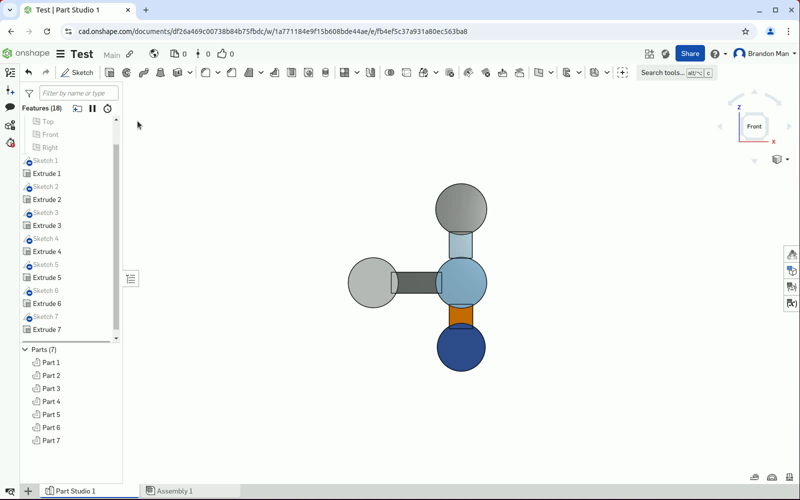
key(shift+h)
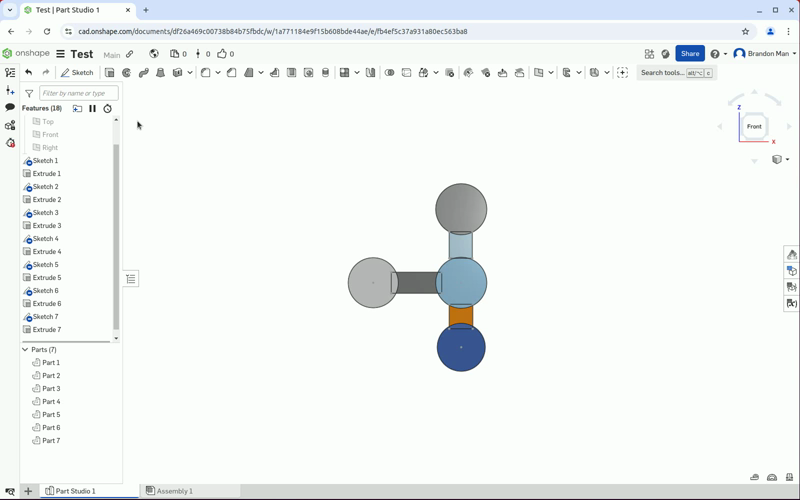
key(shift+7)
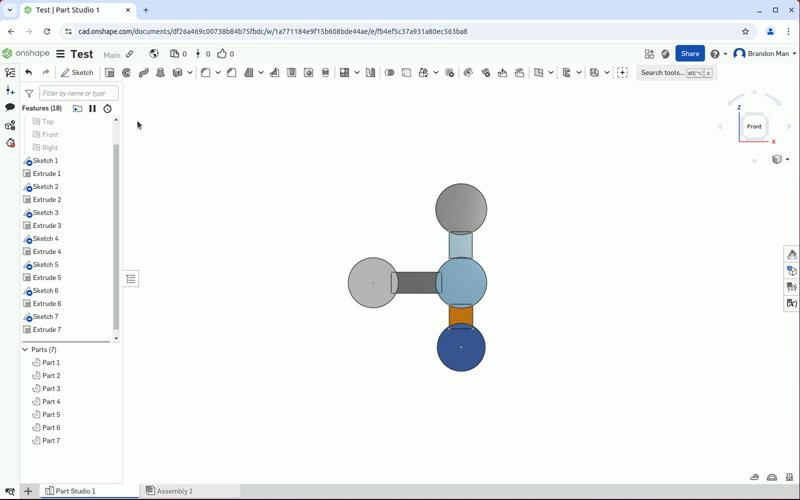
key(left, 2)
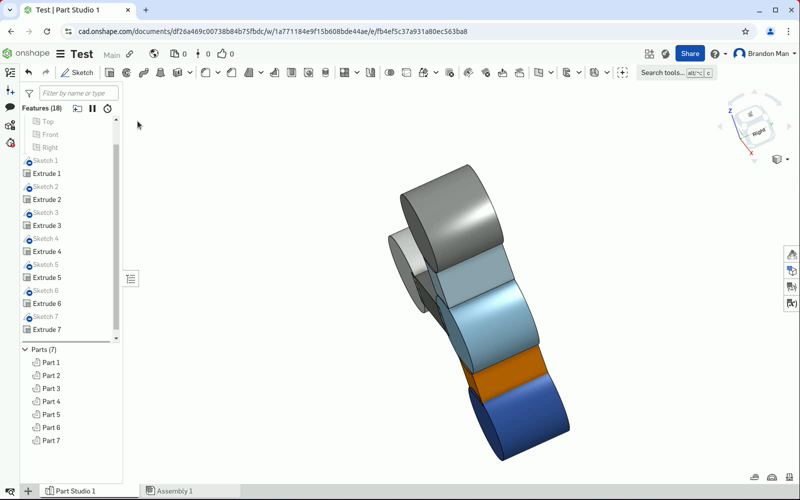
key(down, 2)
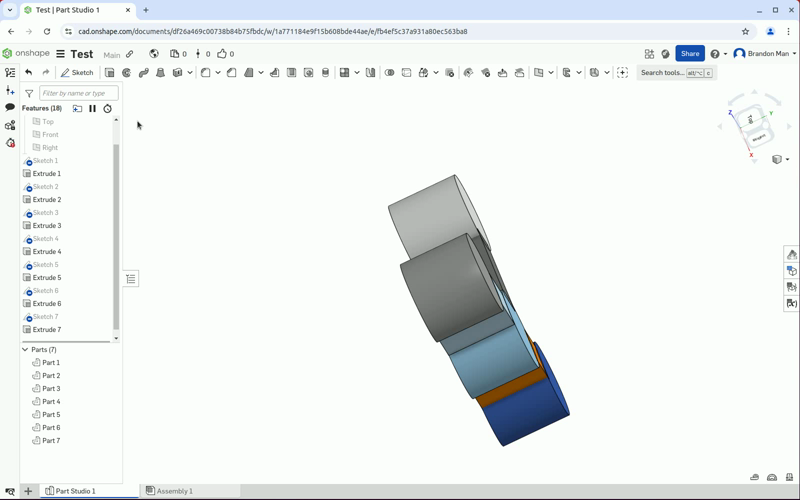
key(up, 2)
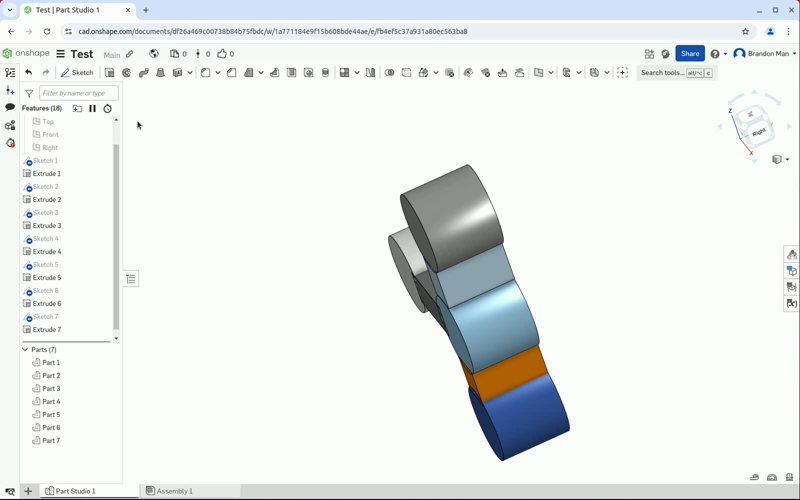
key(right, 2)
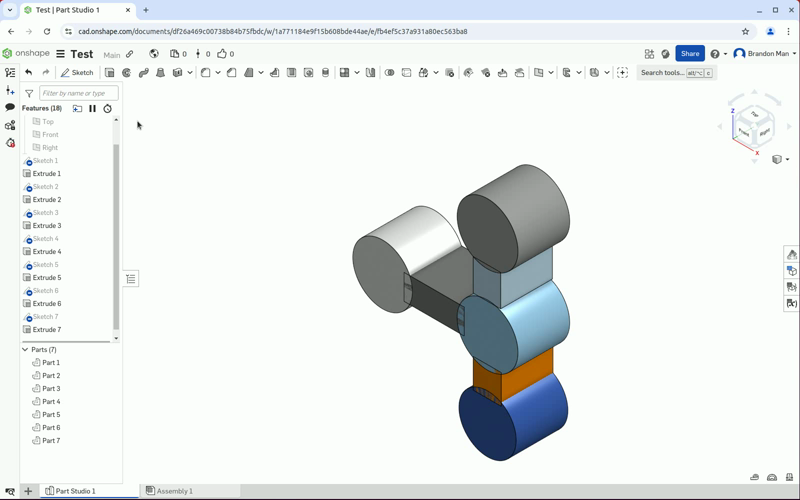
mouse_move(69, 163)
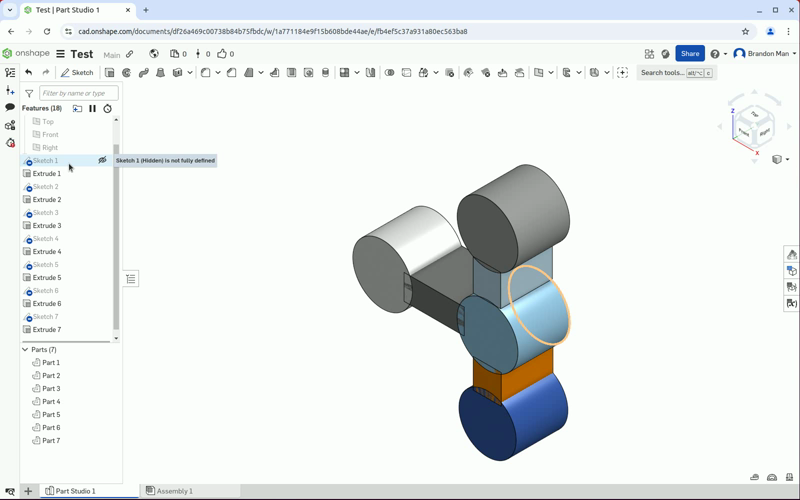
click(69, 163)